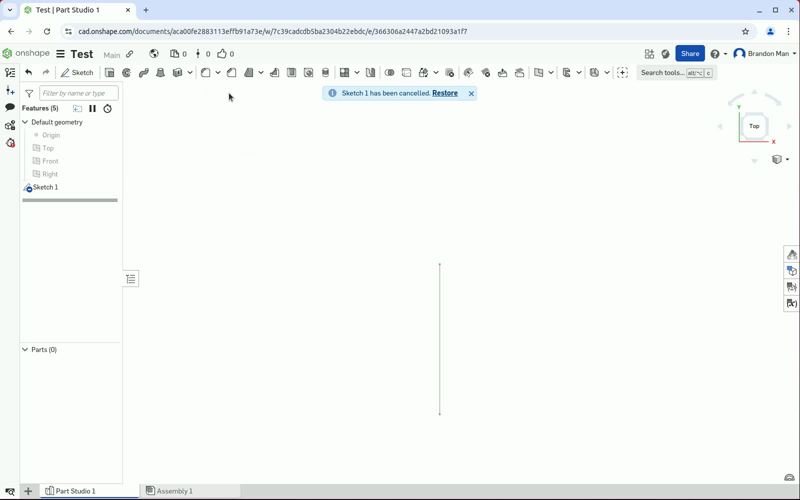
key(shift+h)
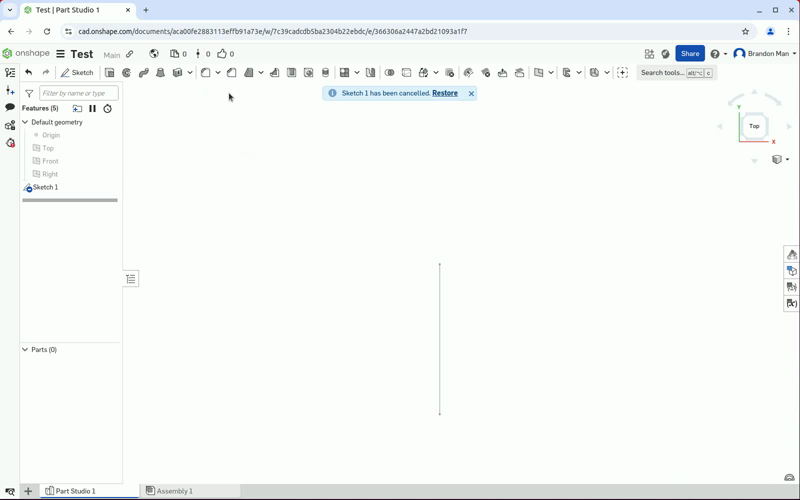
key(shift+s)
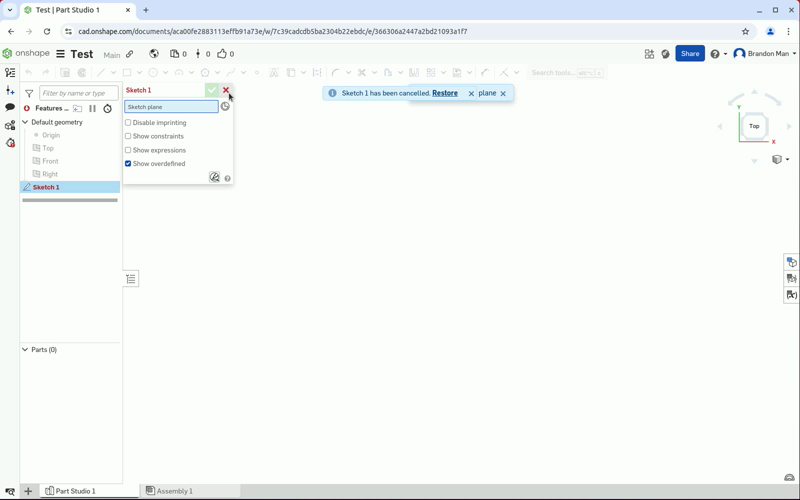
mouse_move(73, 150)
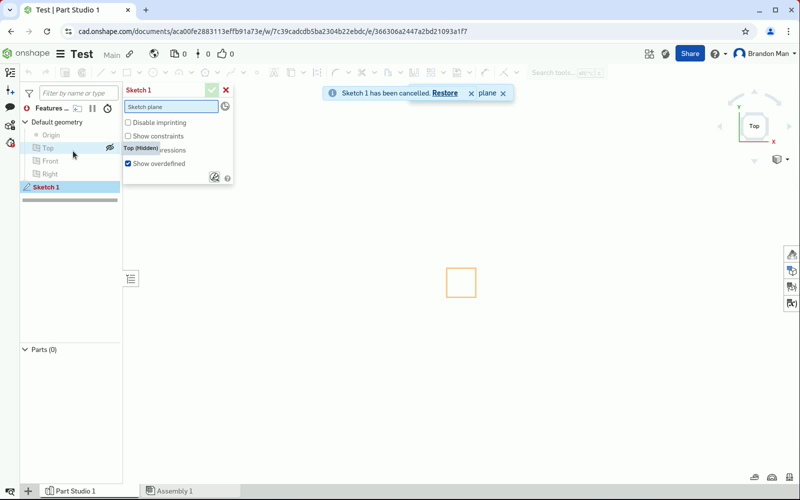
click(73, 150)
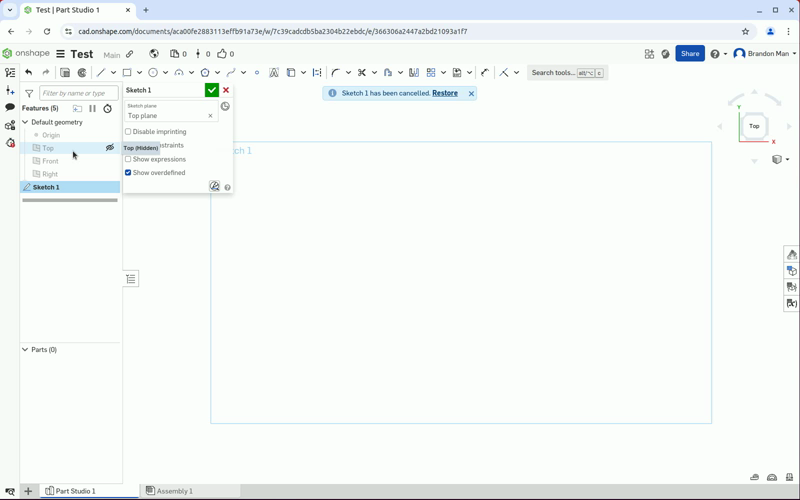
mouse_move(73, 352)
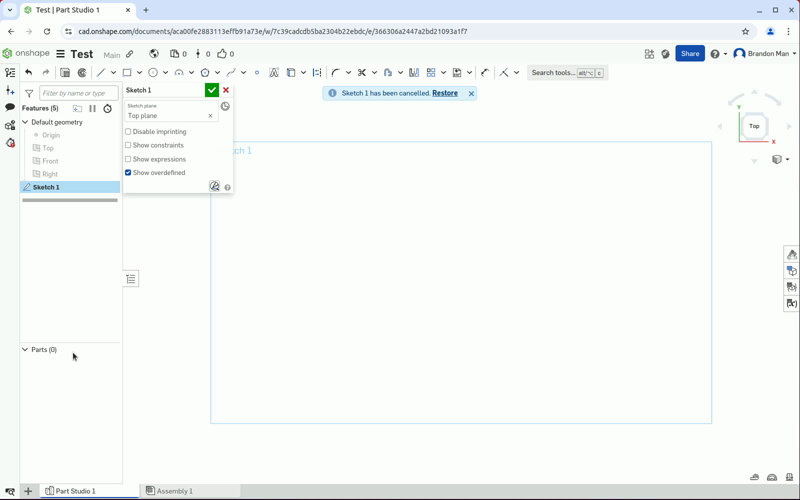
key(y)
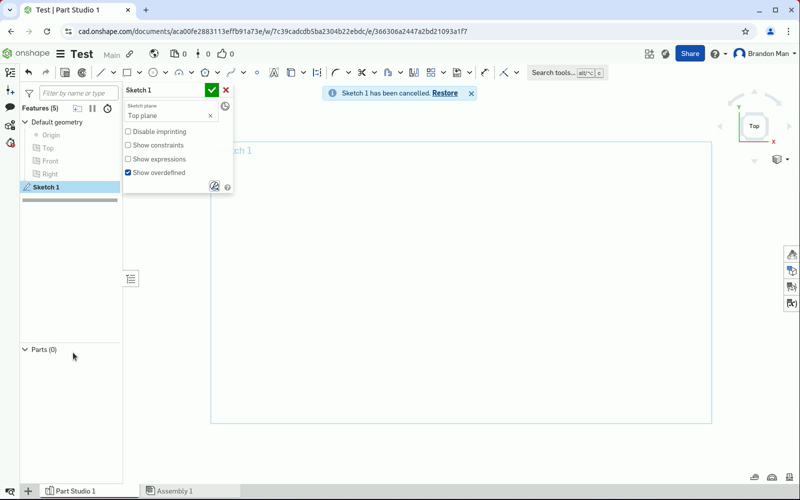
key(l)
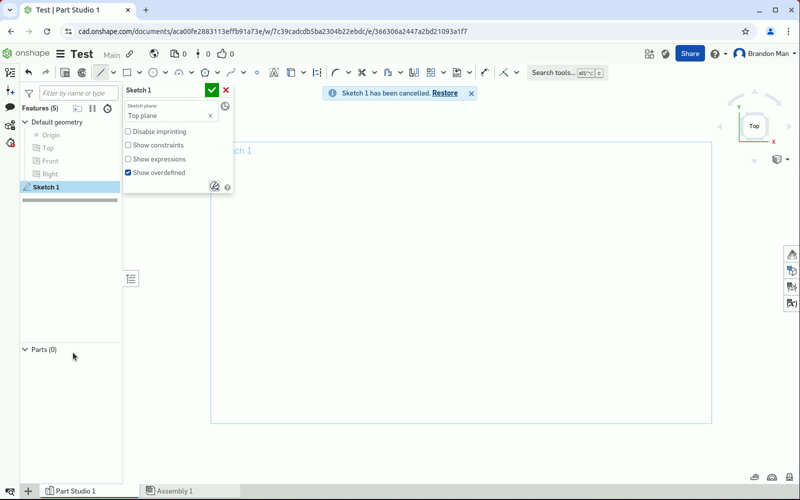
key_down(shift)
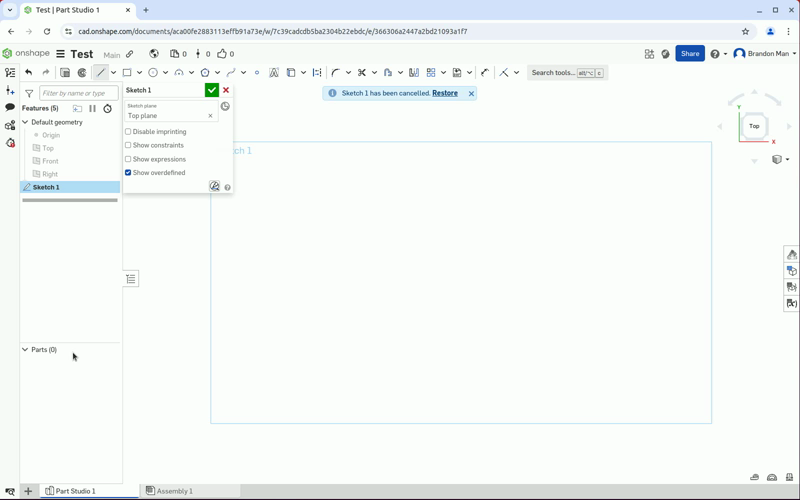
mouse_move(371, 327)
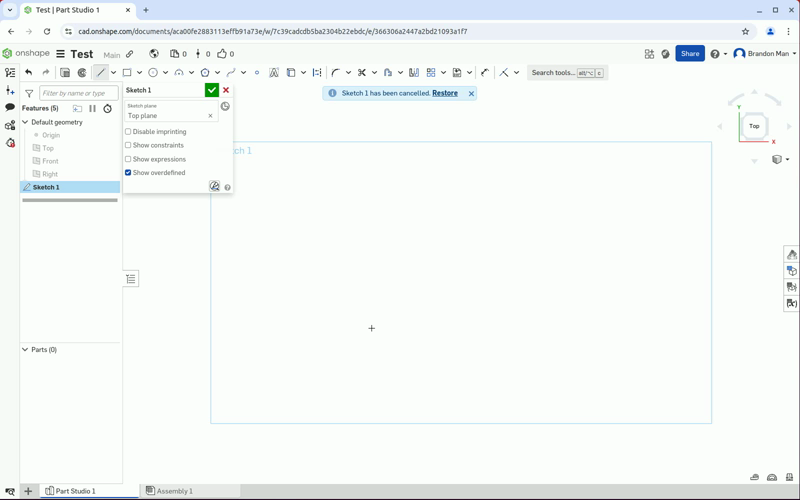
click(371, 327)
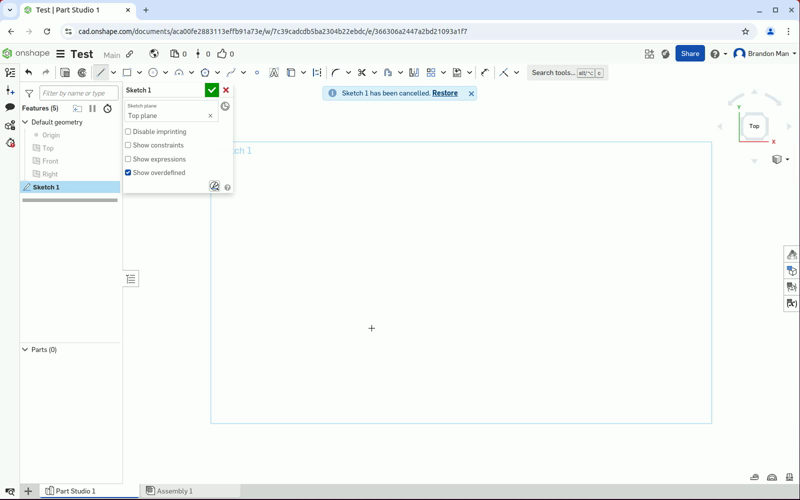
key_up(shift)
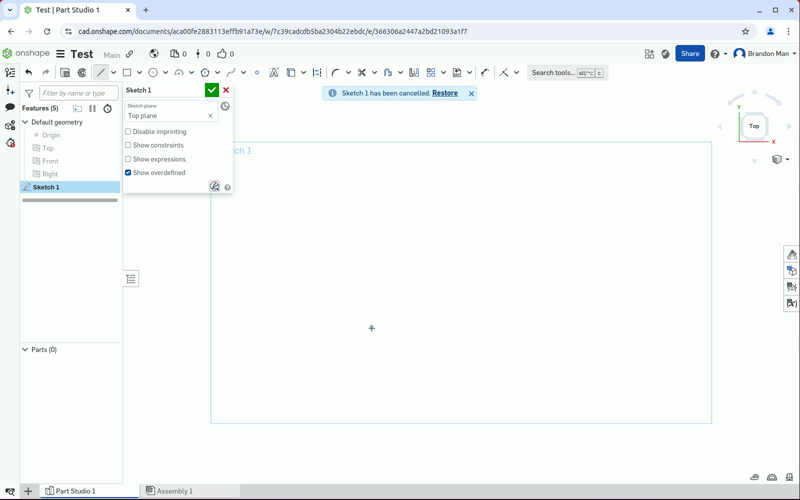
key_down(shift)
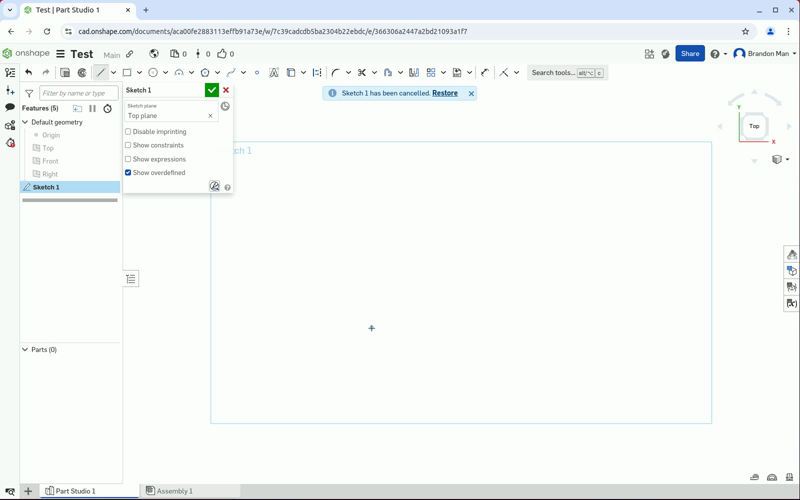
mouse_move(401, 327)
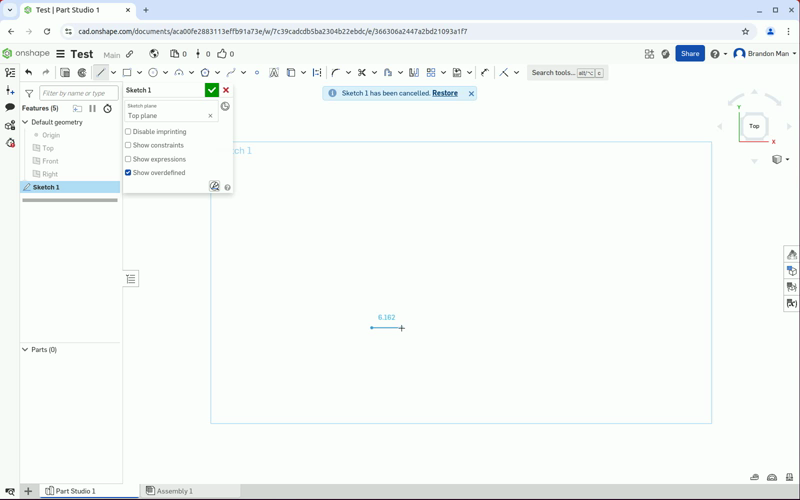
mouse_move(394, 327)
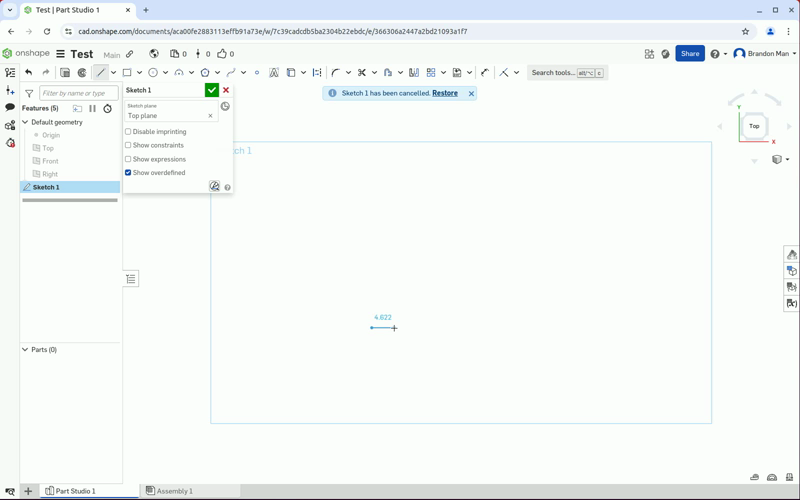
click(394, 327)
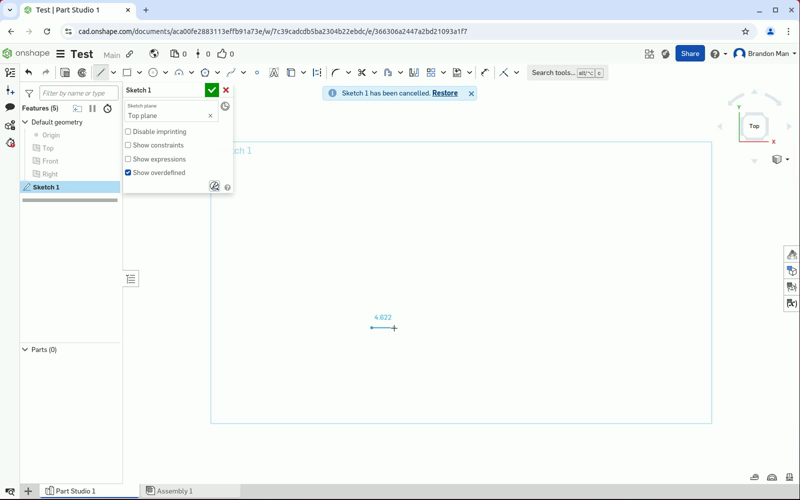
key_up(shift)
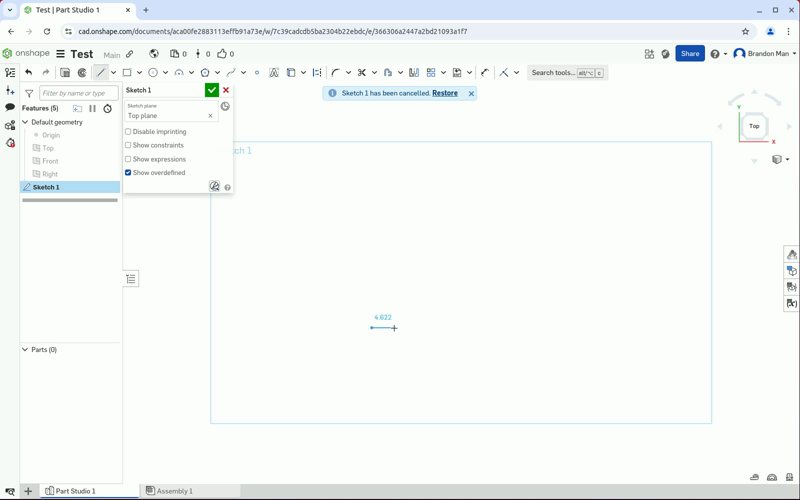
key_down(shift)
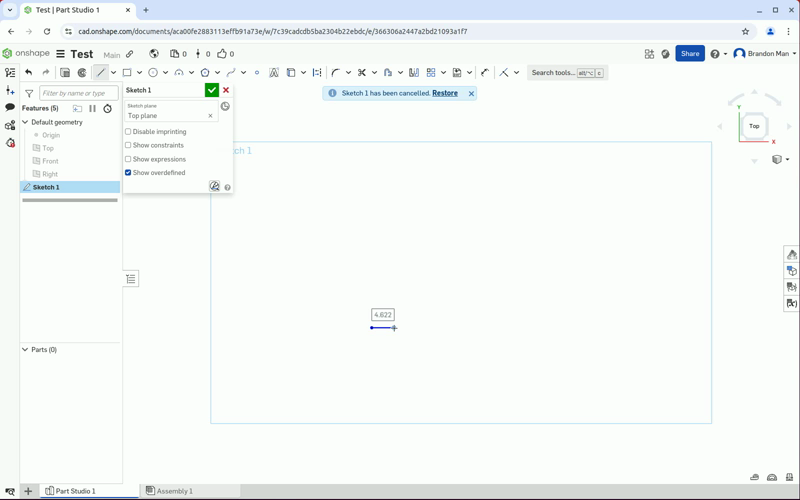
mouse_move(424, 327)
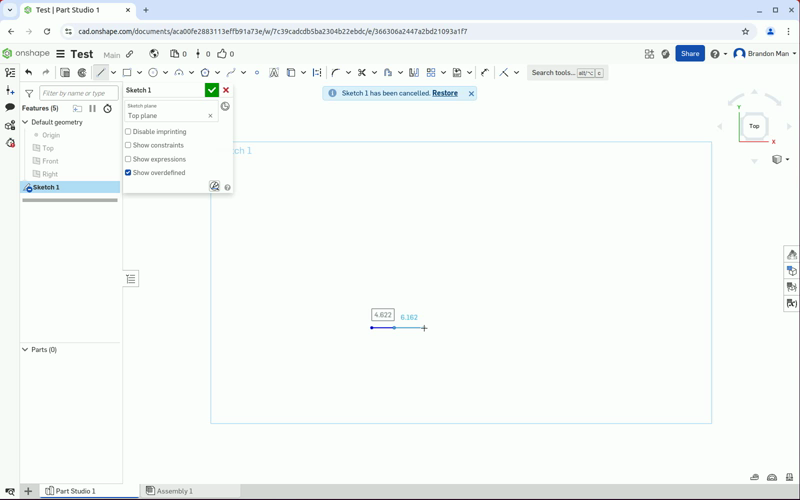
mouse_move(416, 351)
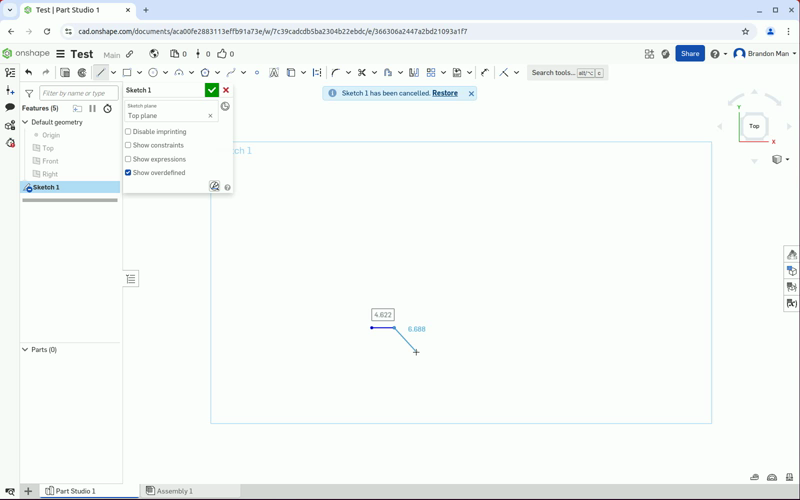
click(416, 351)
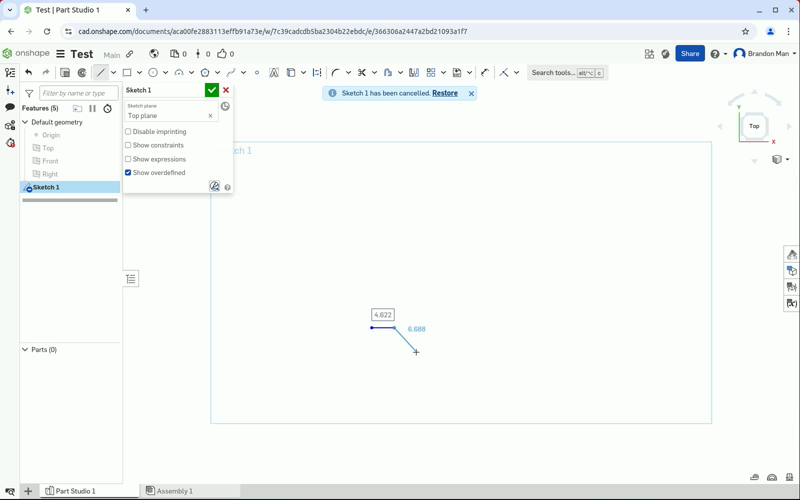
key_up(shift)
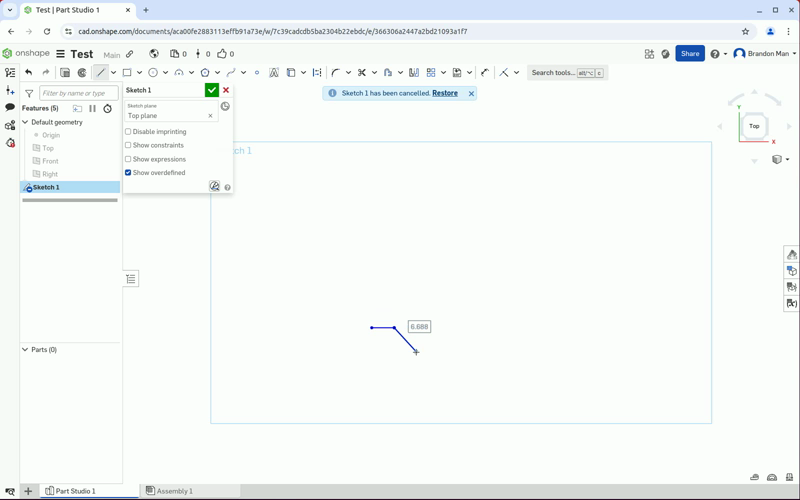
key_down(shift)
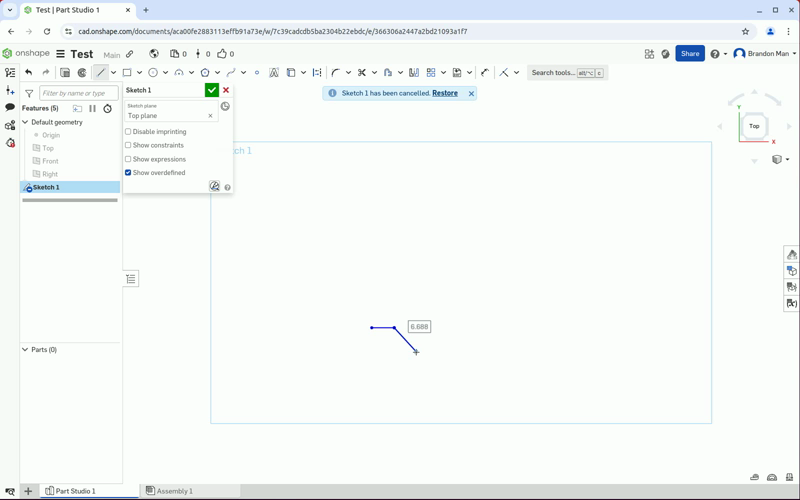
mouse_move(446, 351)
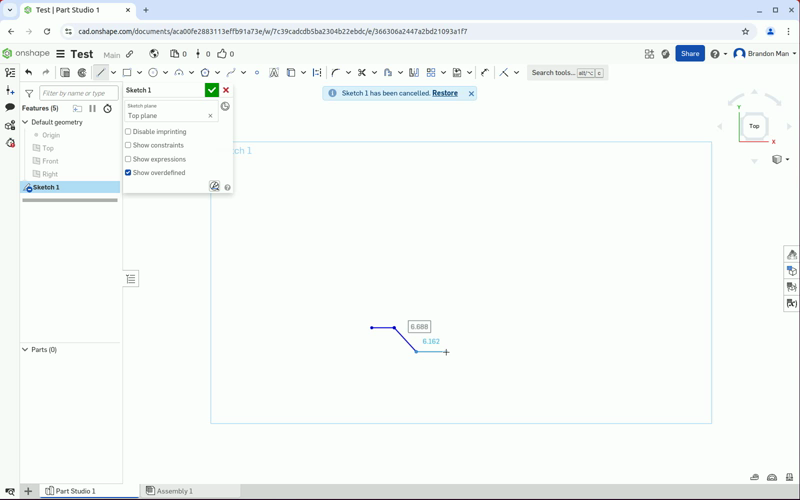
mouse_move(416, 394)
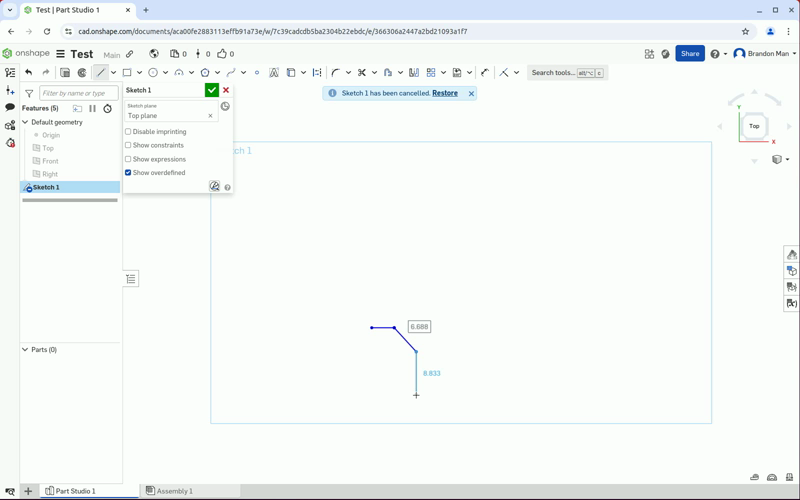
click(416, 394)
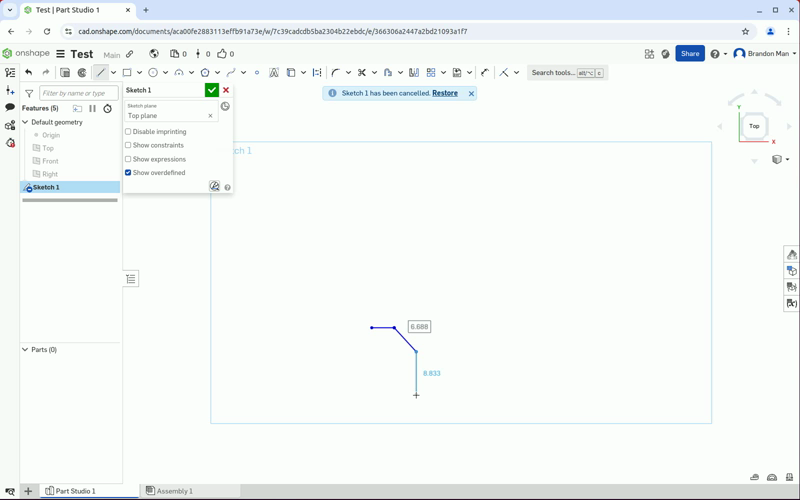
key_up(shift)
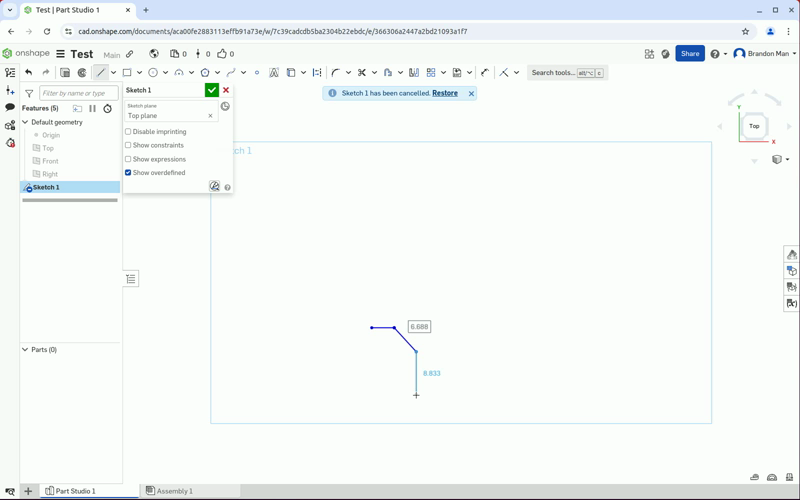
key_down(shift)
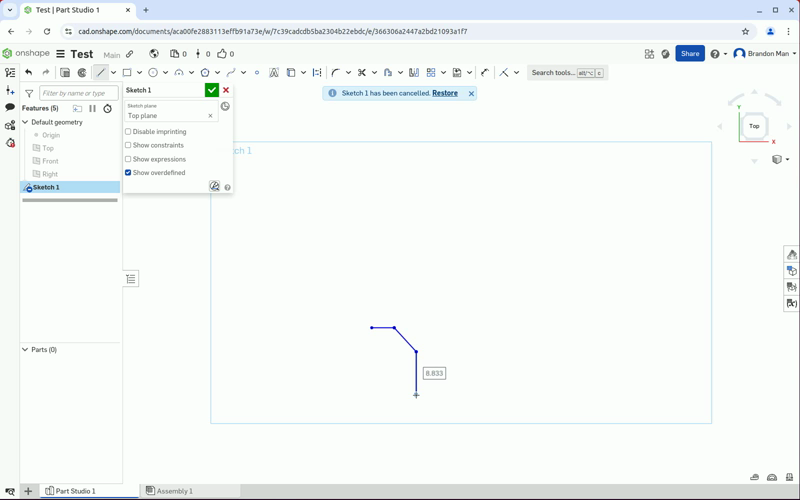
mouse_move(504, 394)
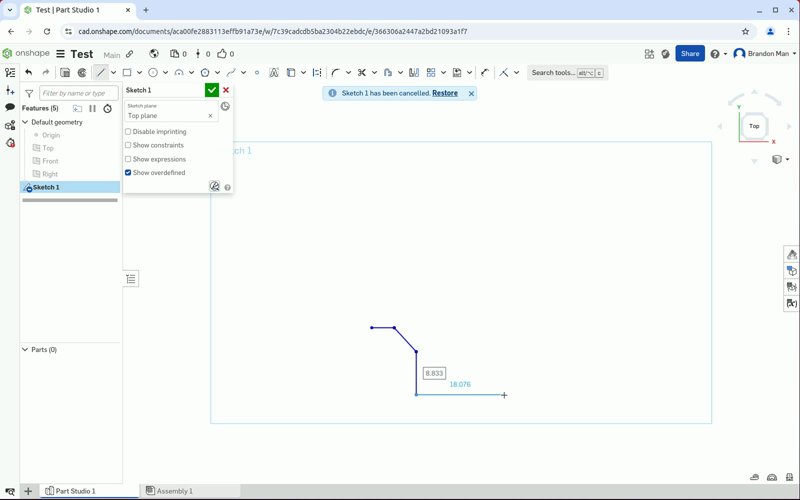
click(504, 394)
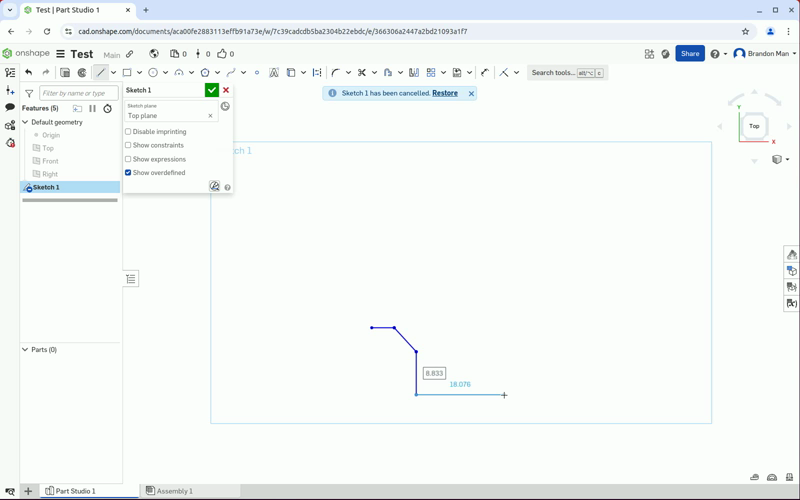
key_up(shift)
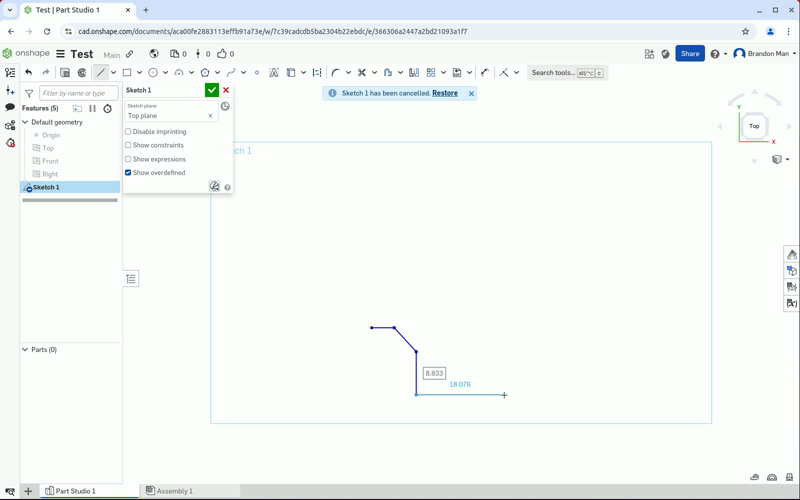
key_down(shift)
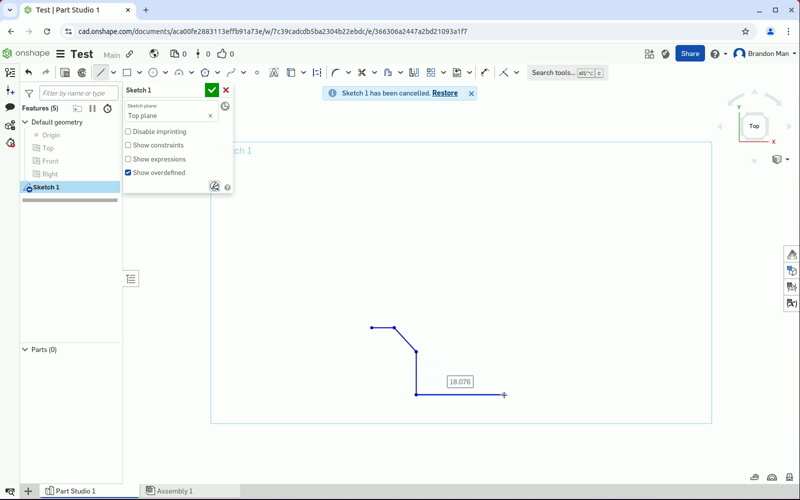
mouse_move(534, 394)
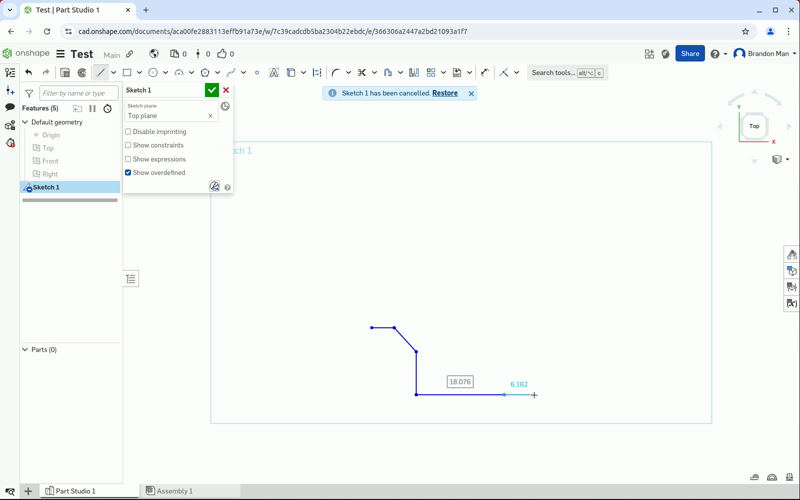
mouse_move(504, 351)
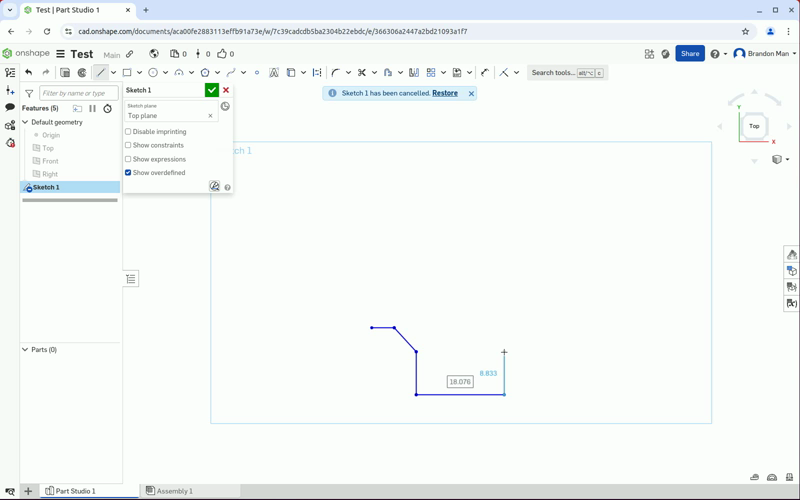
click(504, 351)
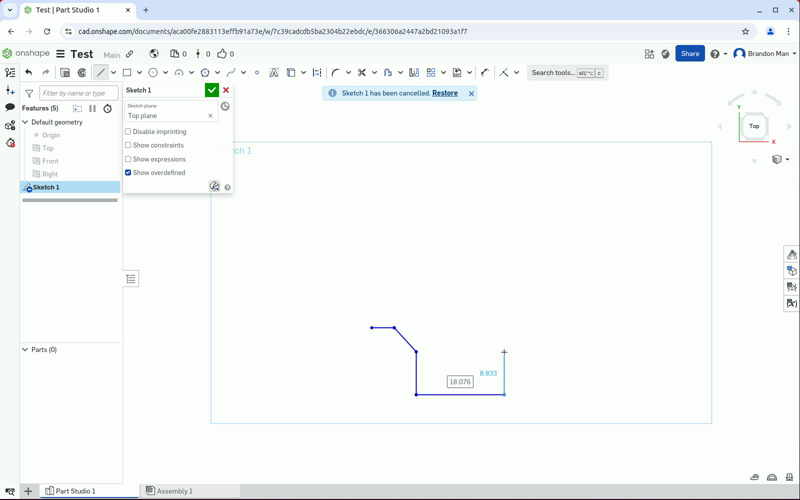
key_up(shift)
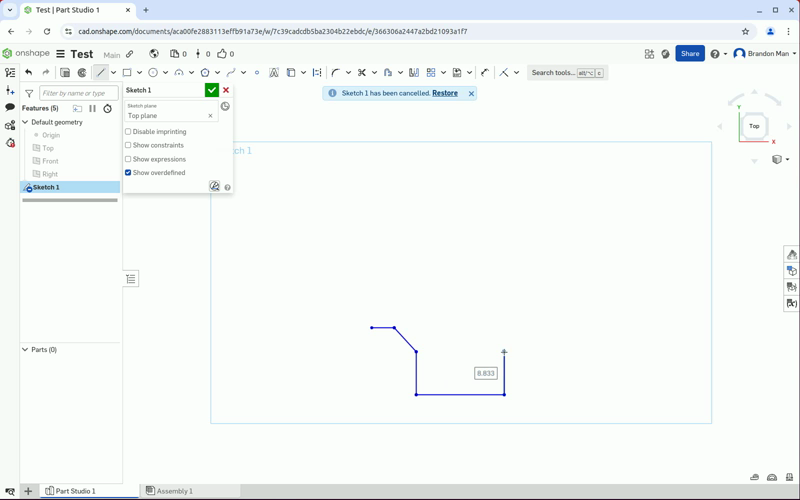
key_down(shift)
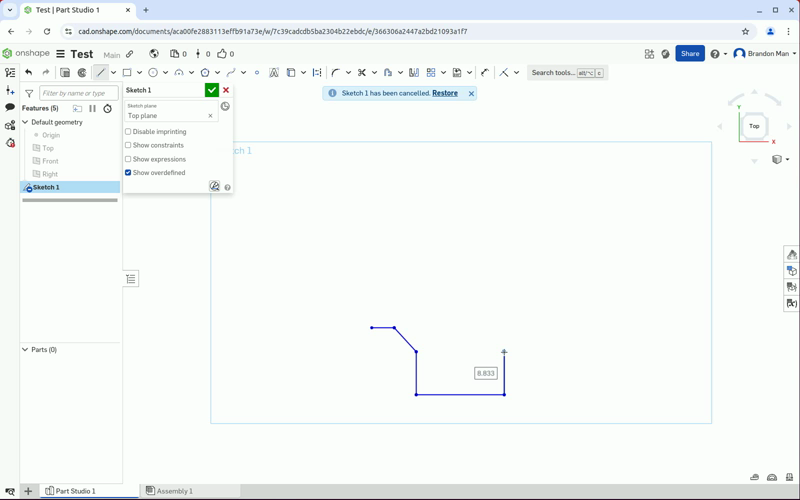
mouse_move(534, 351)
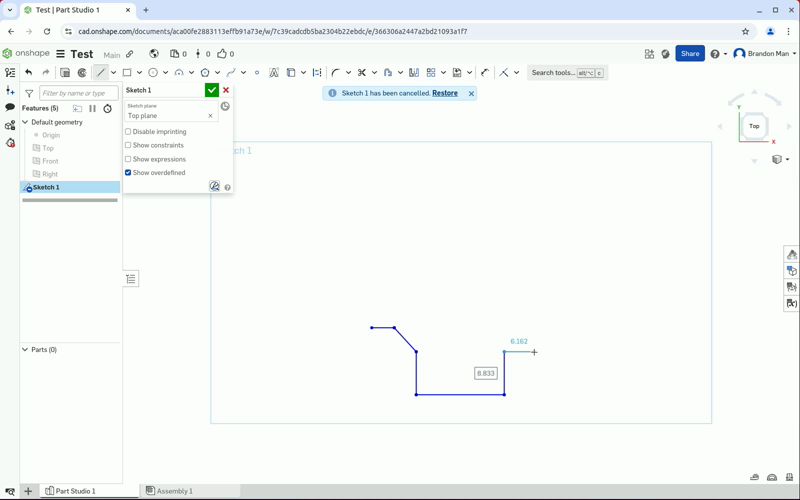
mouse_move(526, 327)
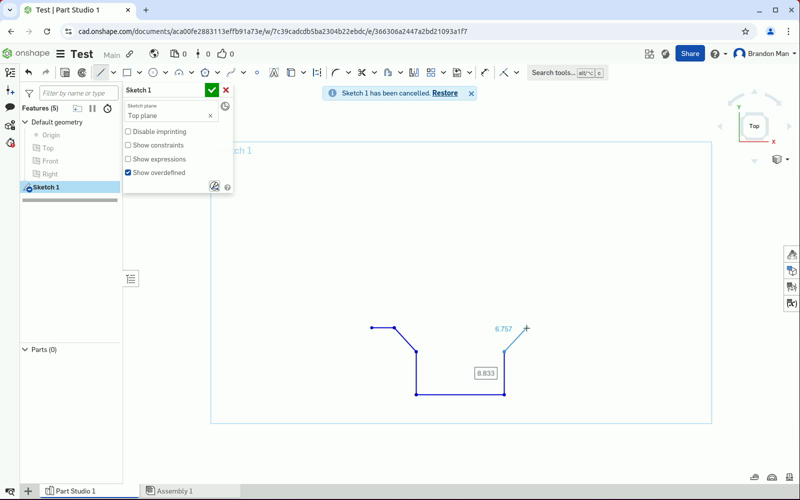
click(526, 327)
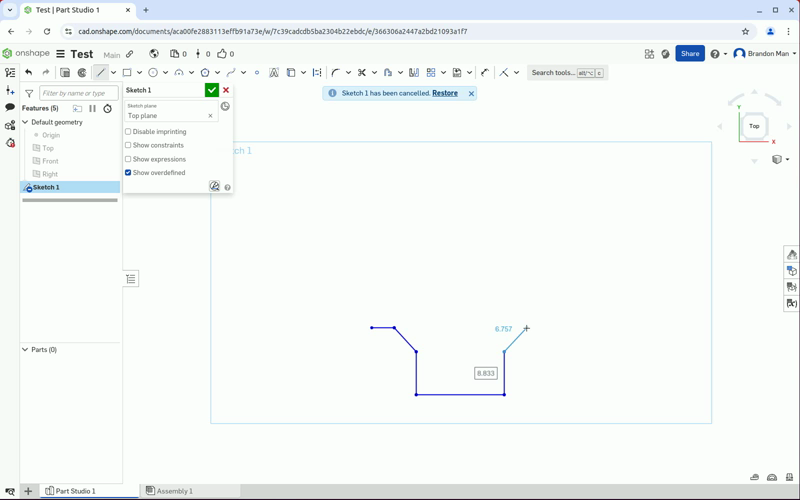
key_up(shift)
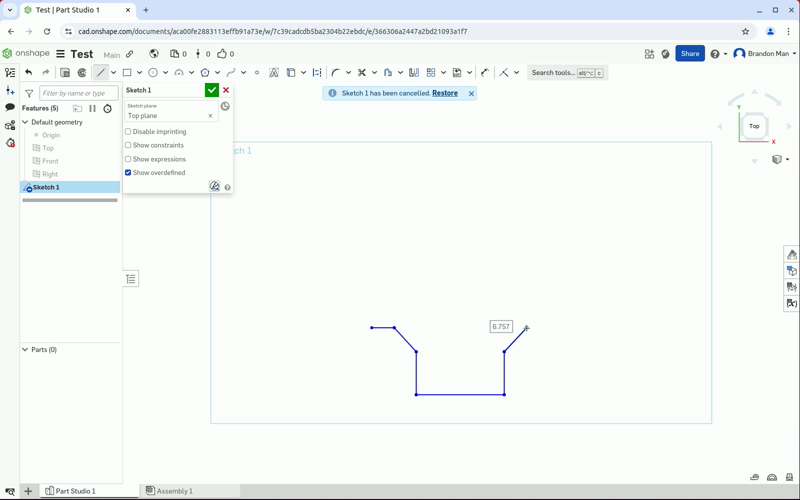
key_down(shift)
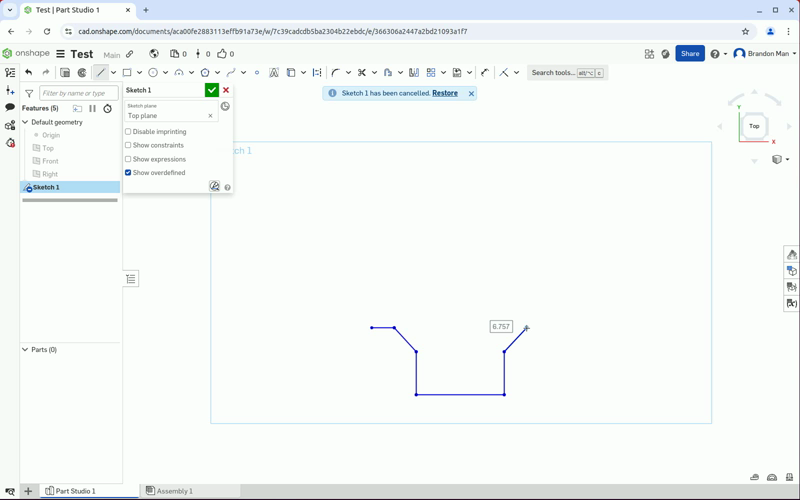
mouse_move(556, 327)
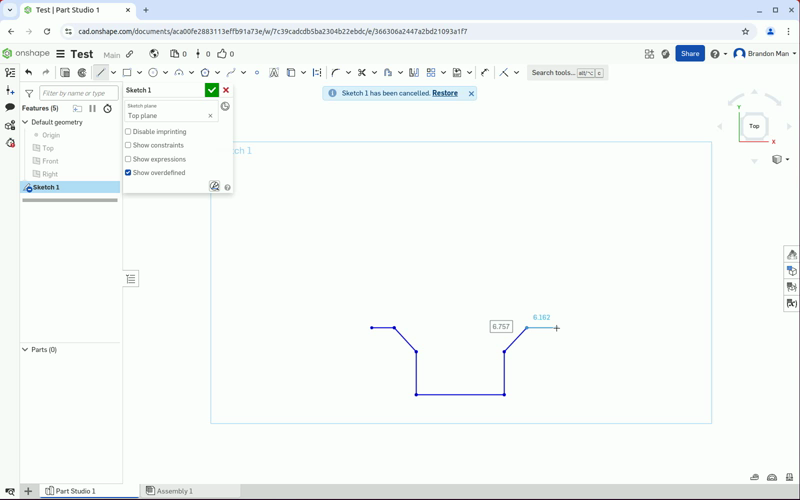
mouse_move(549, 327)
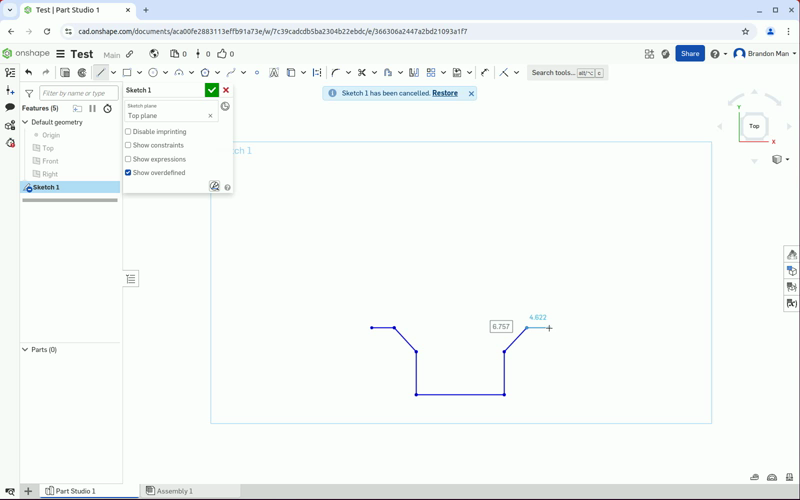
click(549, 327)
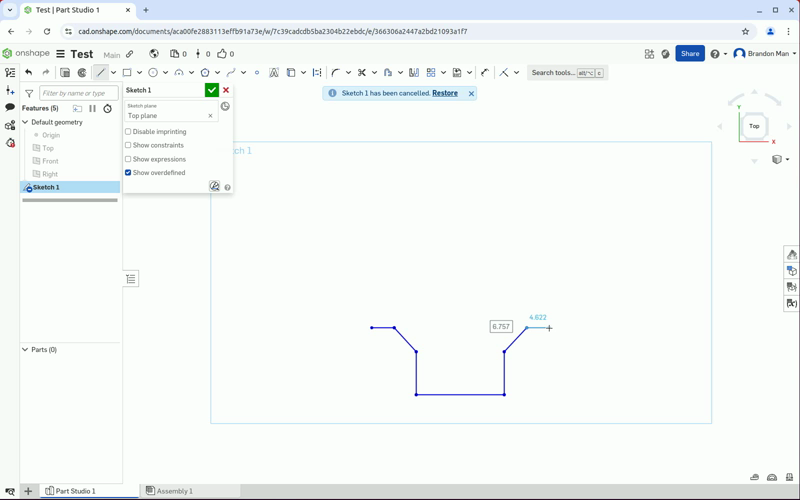
key_up(shift)
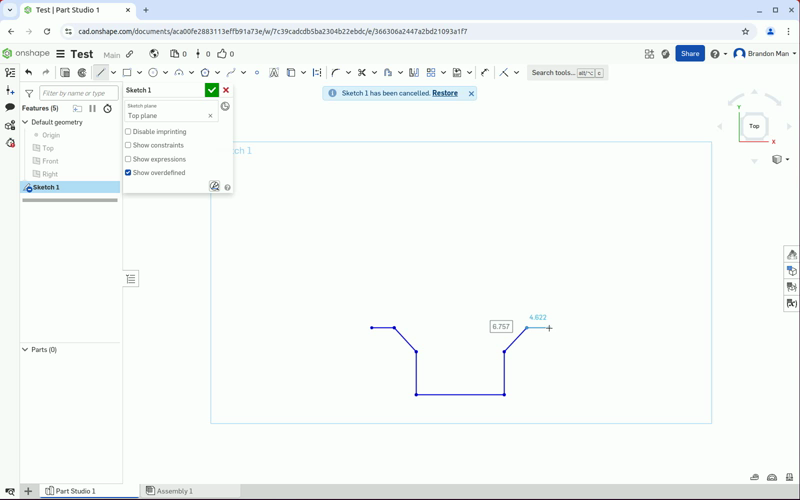
key_down(shift)
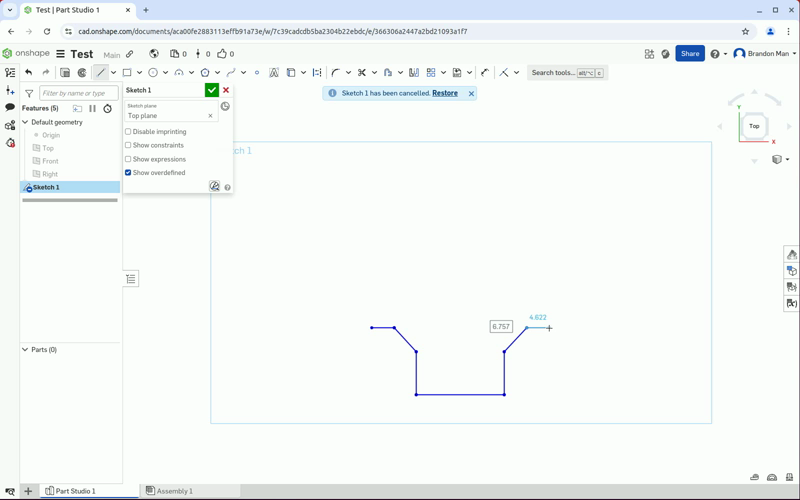
mouse_move(579, 327)
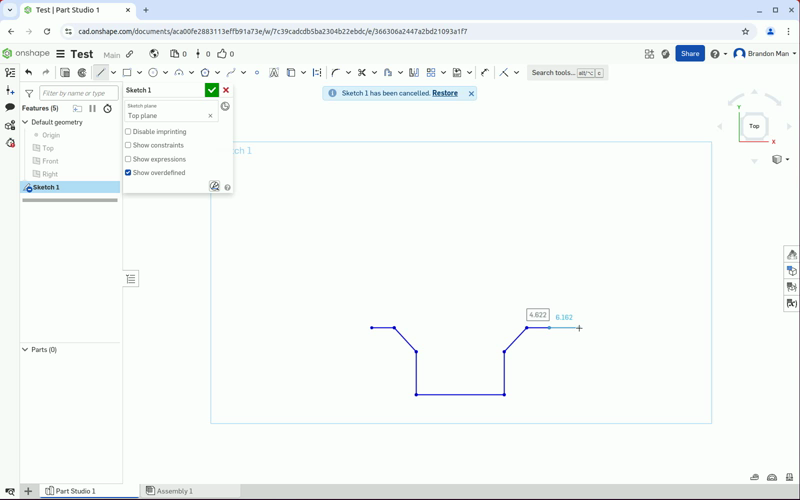
mouse_move(549, 282)
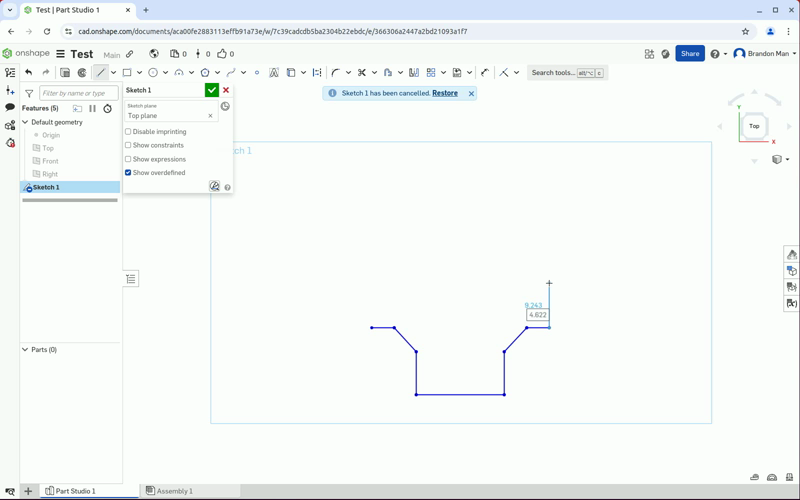
click(549, 282)
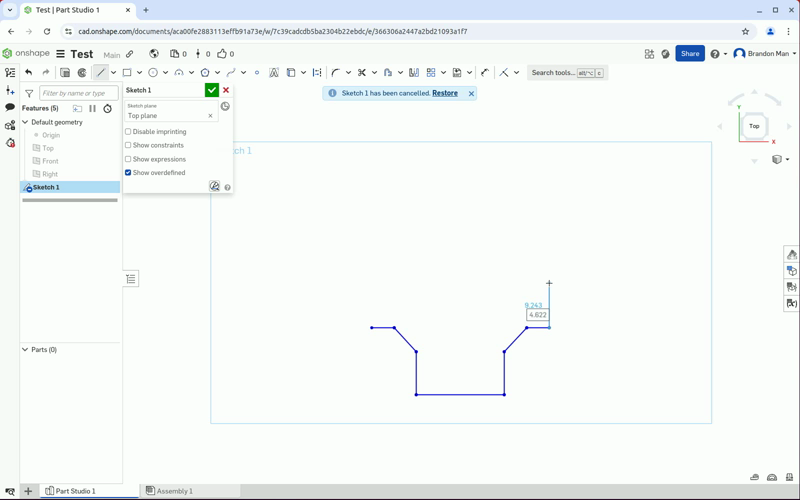
key_up(shift)
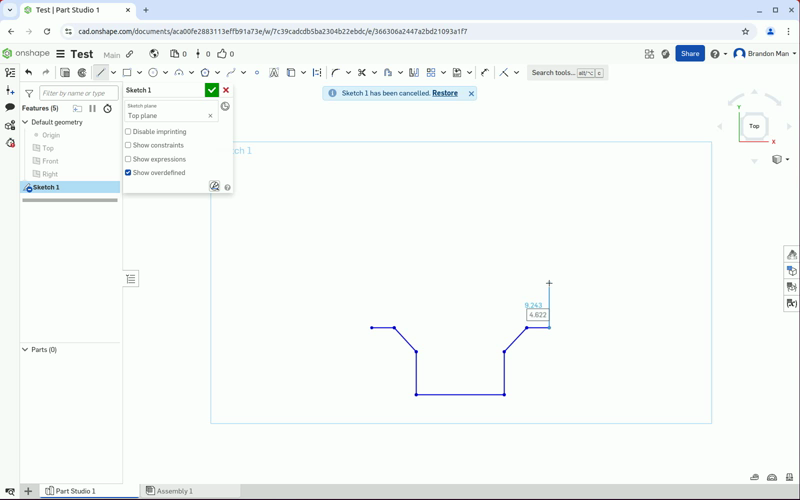
key_down(shift)
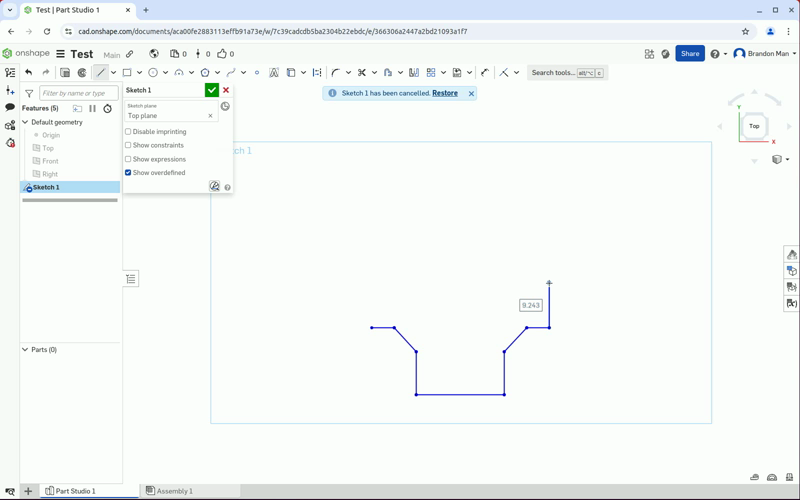
mouse_move(371, 282)
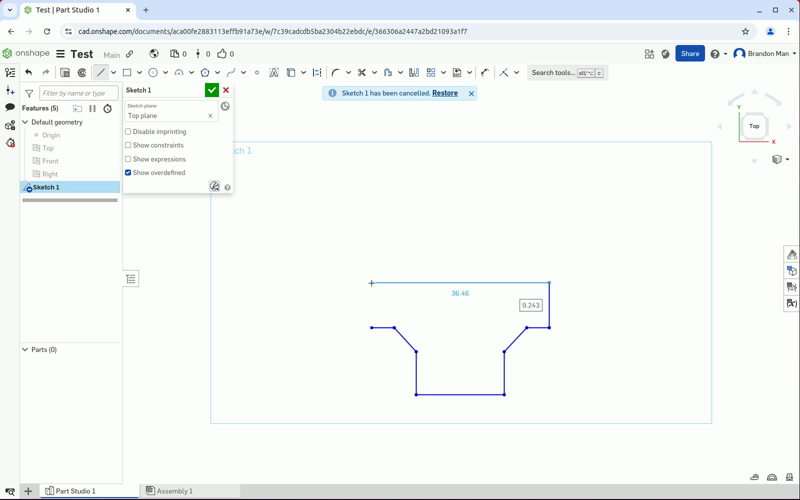
click(371, 282)
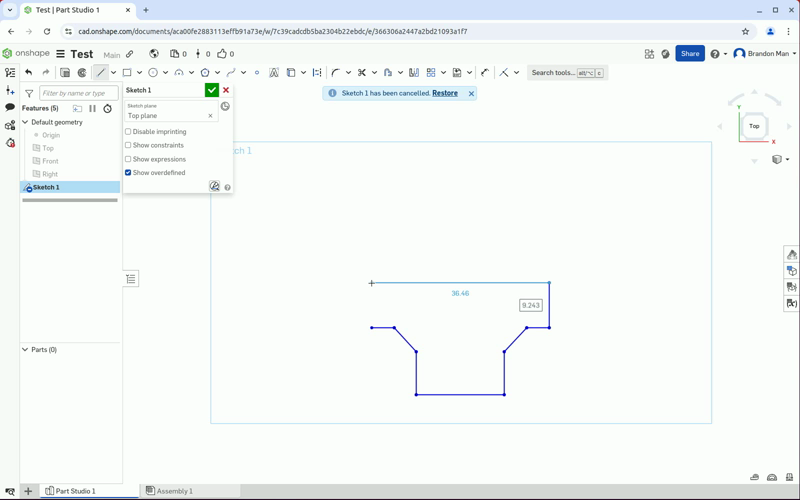
key_up(shift)
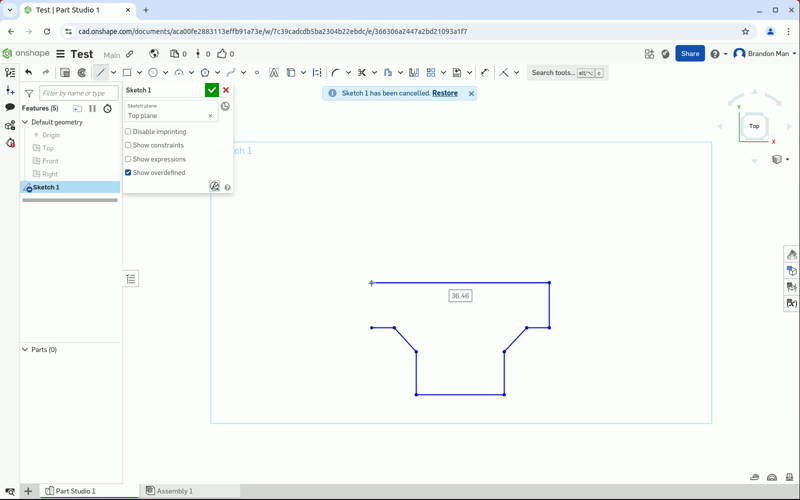
mouse_move(401, 282)
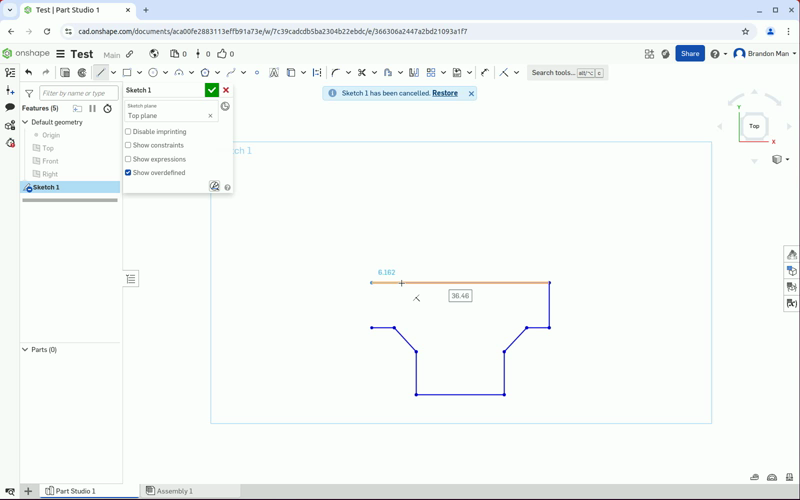
key_down(shift)
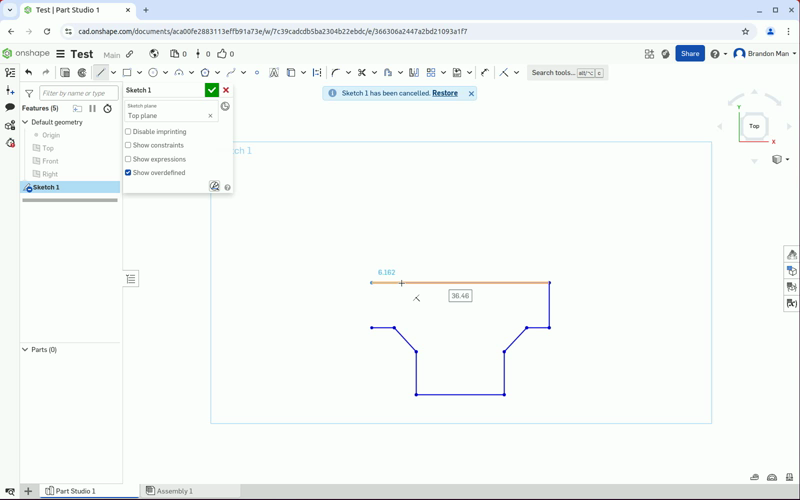
mouse_move(371, 327)
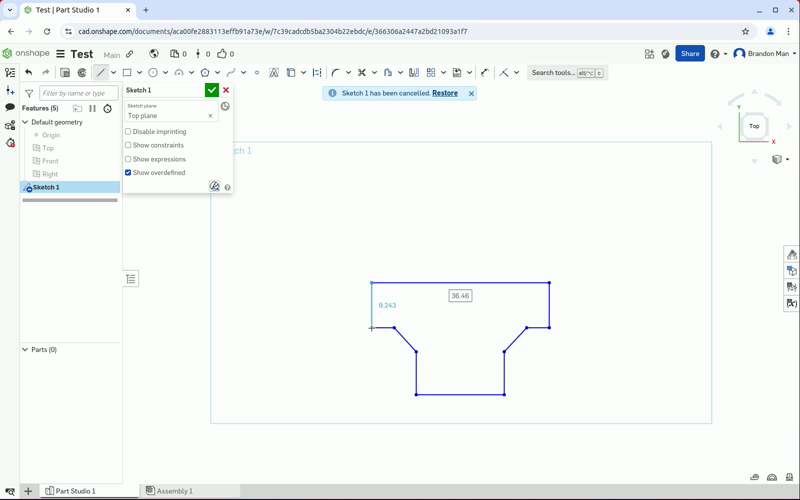
key_up(shift)
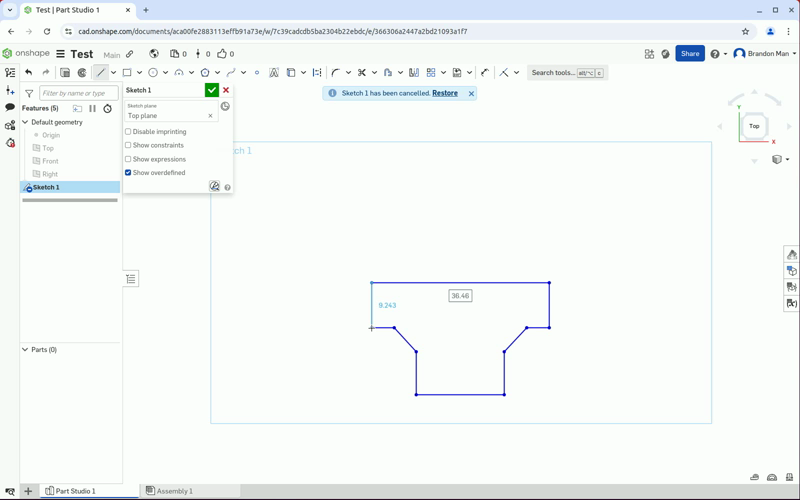
click(371, 327)
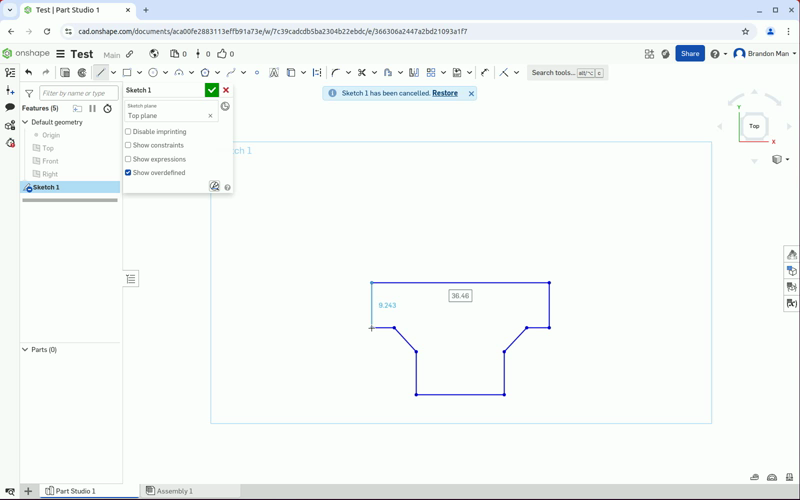
key(esc)
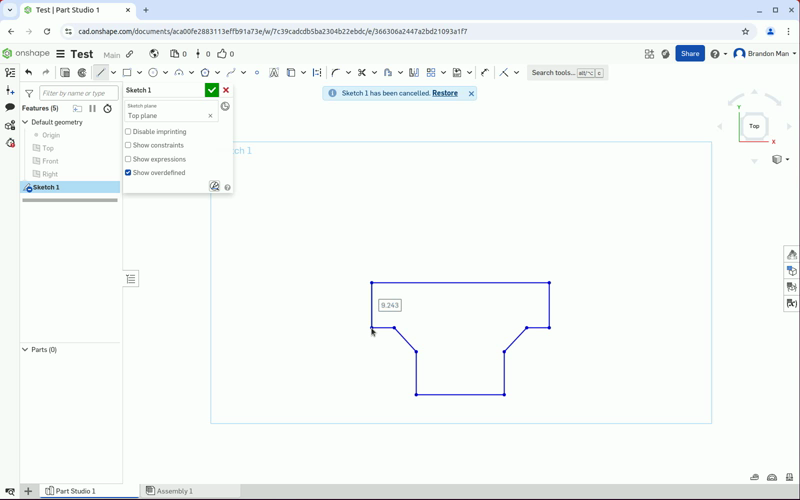
key(c)
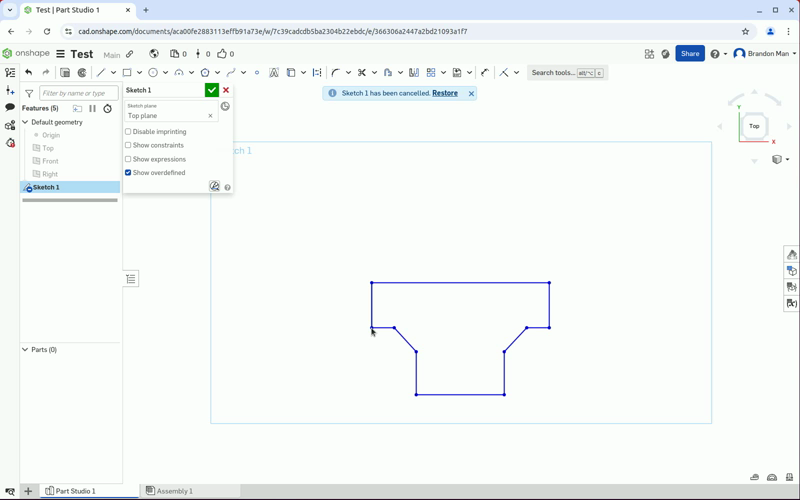
key_down(shift)
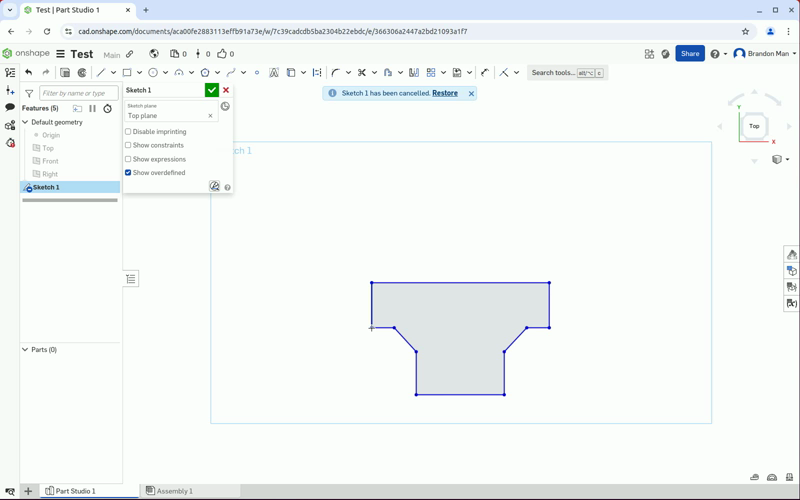
mouse_move(390, 305)
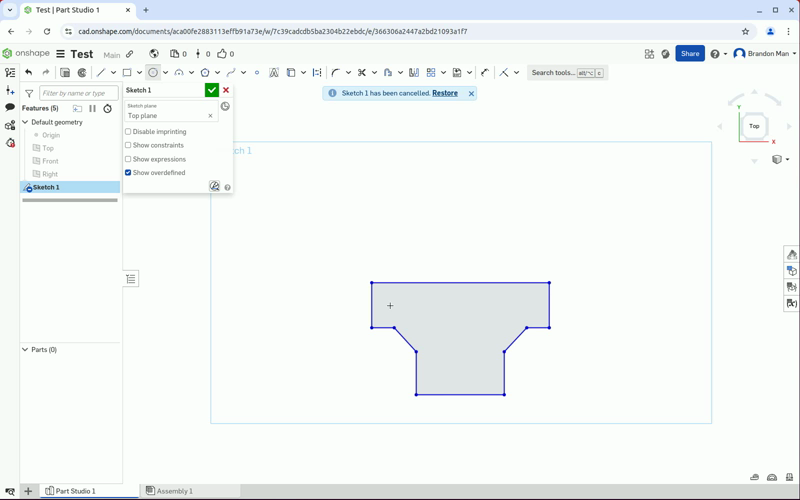
click(390, 305)
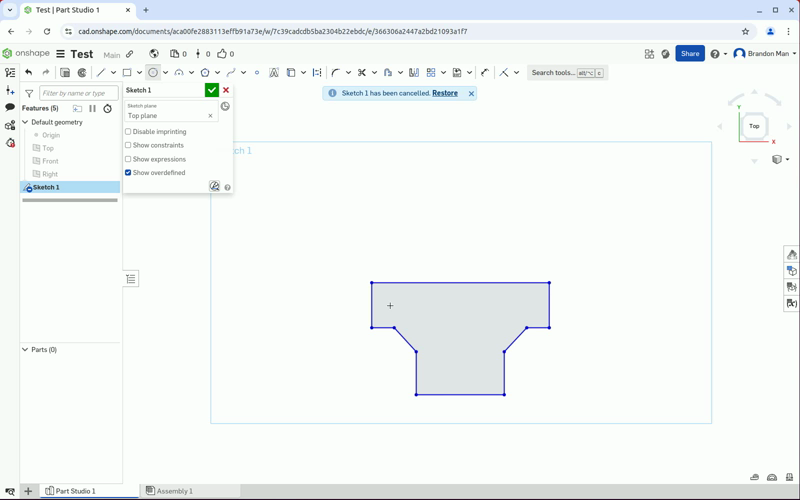
key_up(shift)
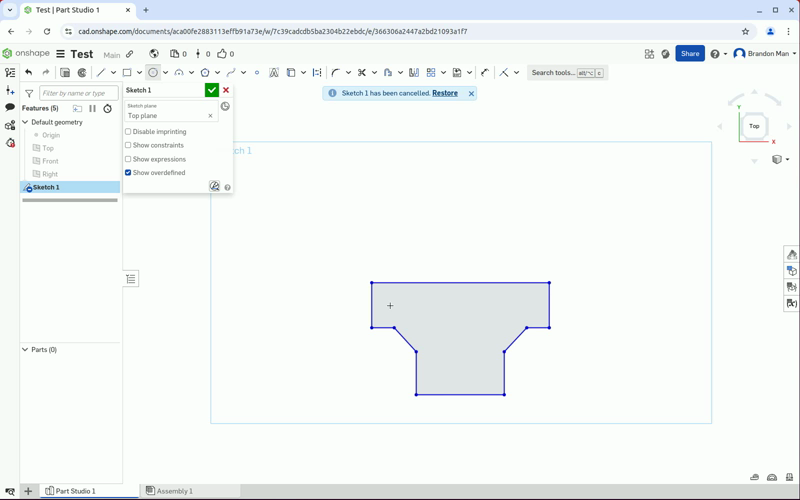
mouse_move(396, 305)
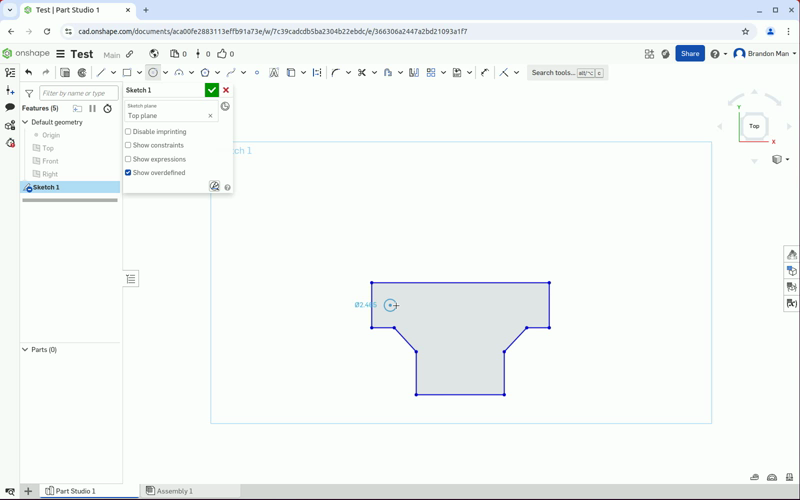
click(396, 305)
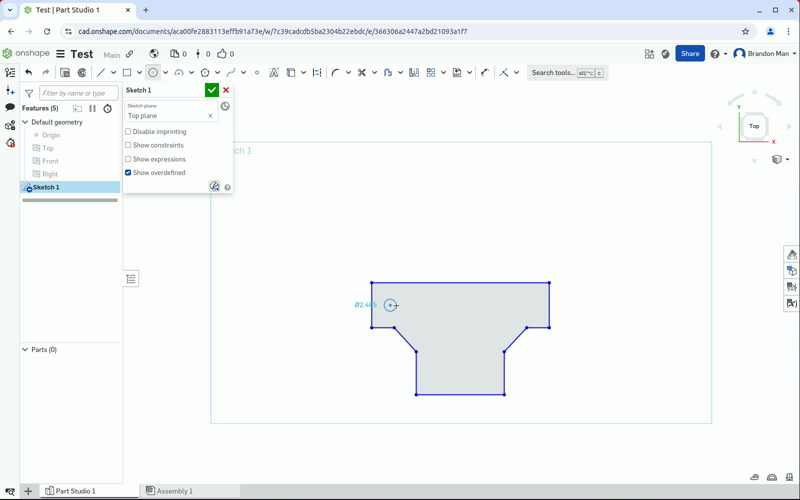
key(esc)
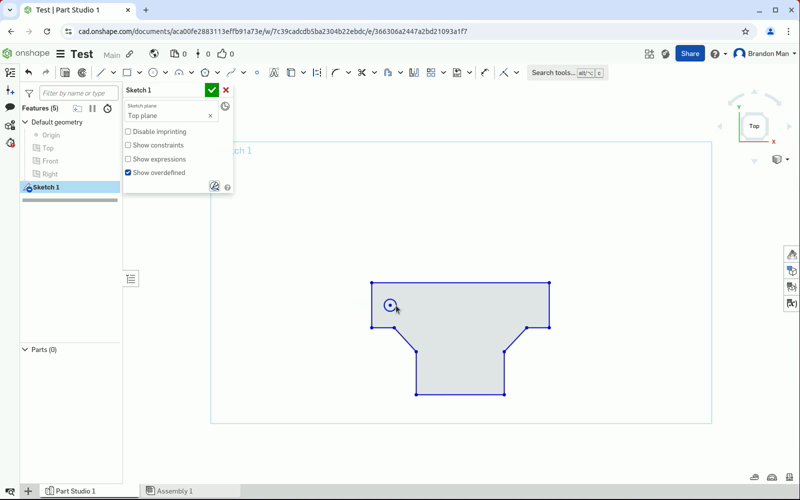
key(c)
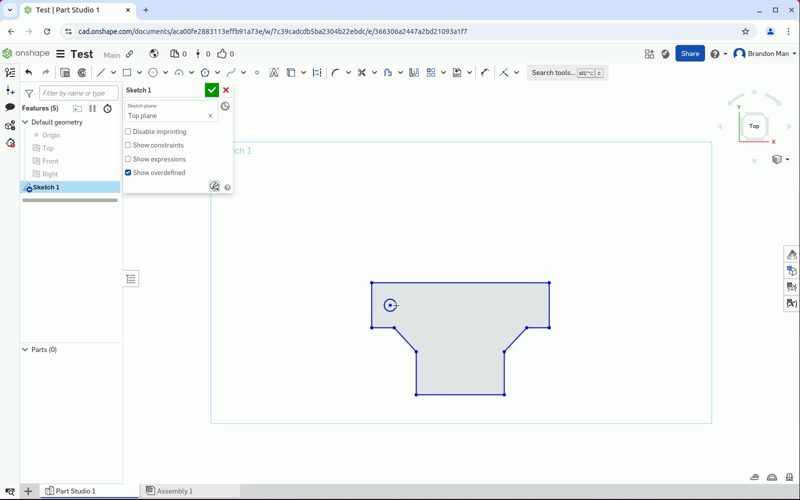
key_down(shift)
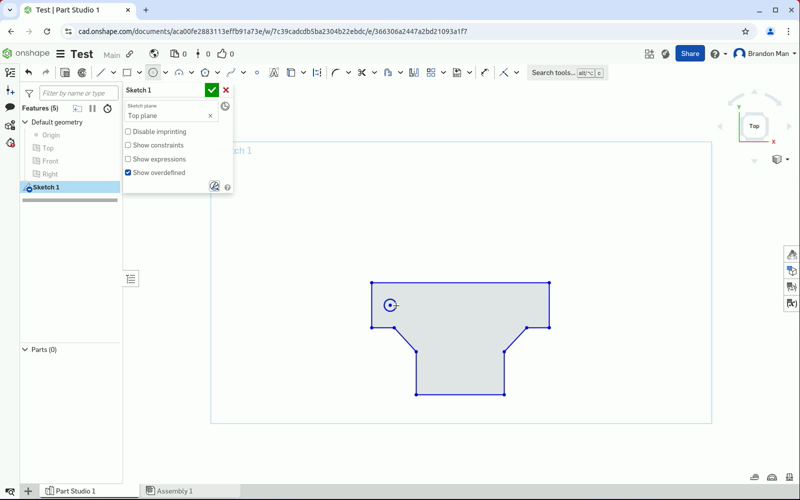
mouse_move(461, 344)
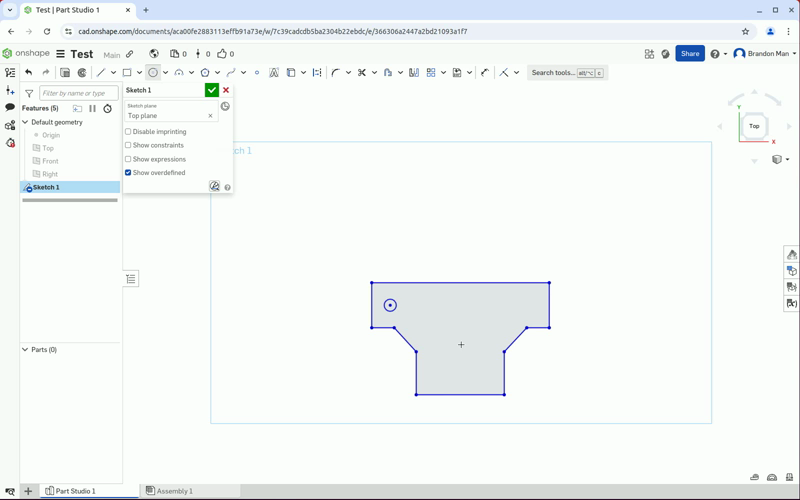
click(461, 344)
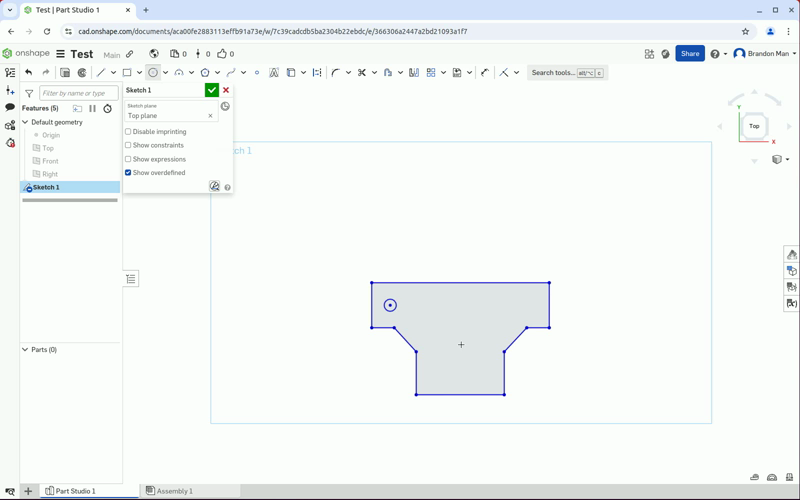
key_up(shift)
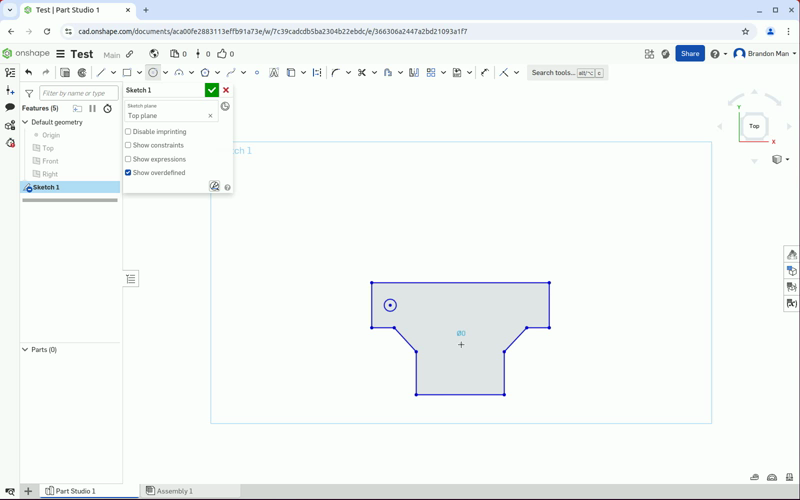
mouse_move(467, 344)
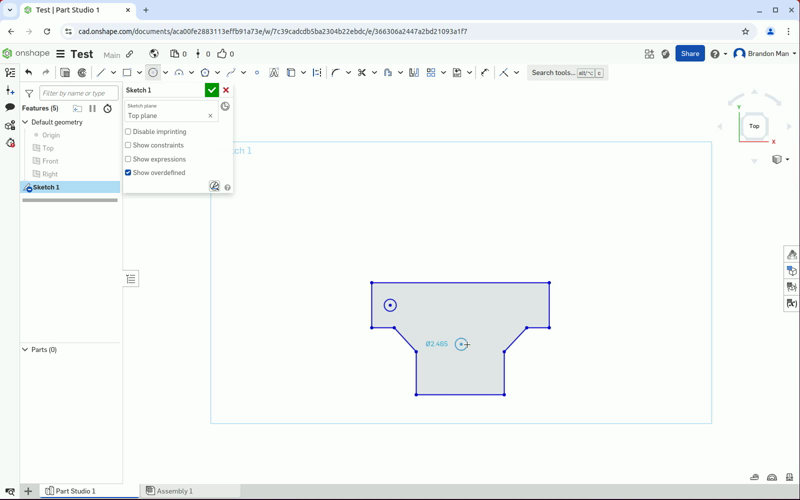
click(467, 344)
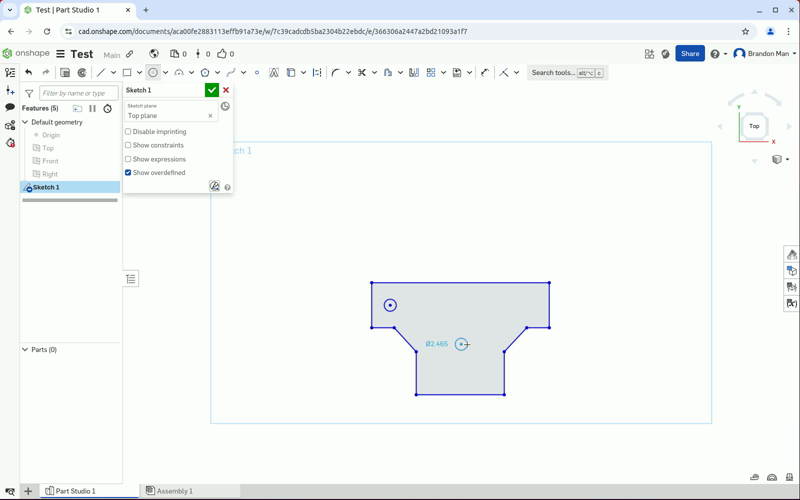
key(esc)
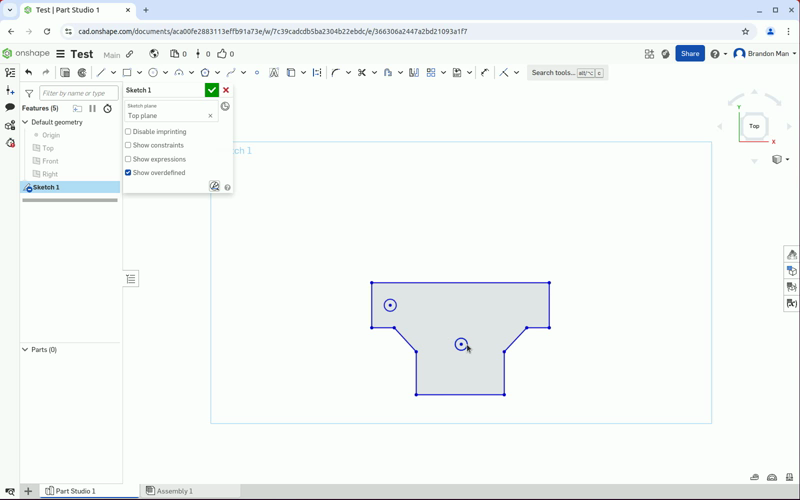
key(c)
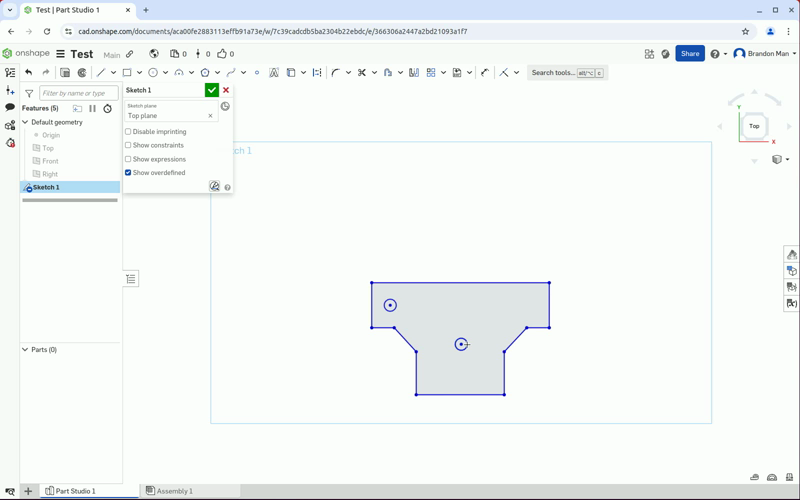
key_down(shift)
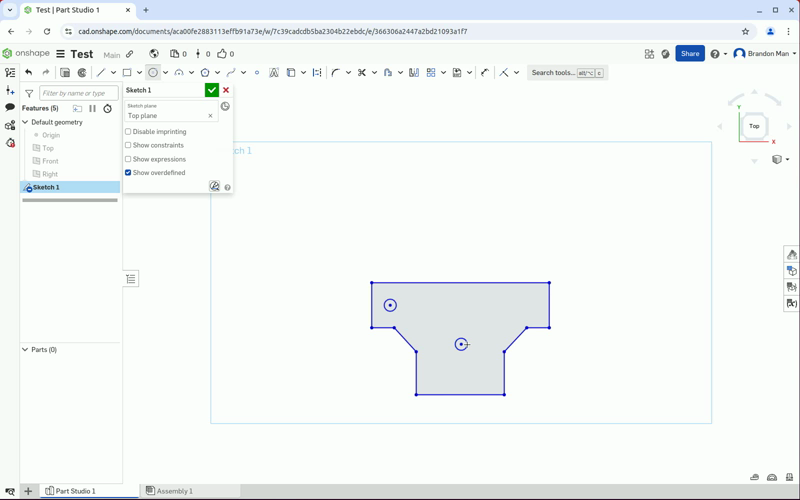
mouse_move(532, 305)
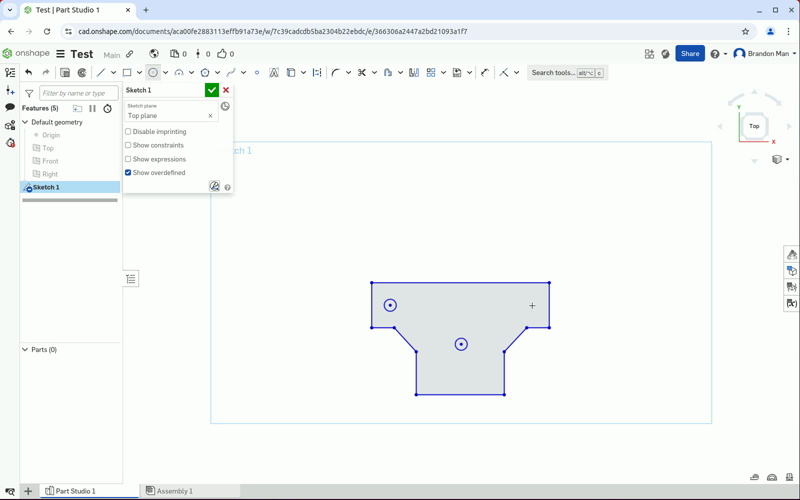
click(532, 305)
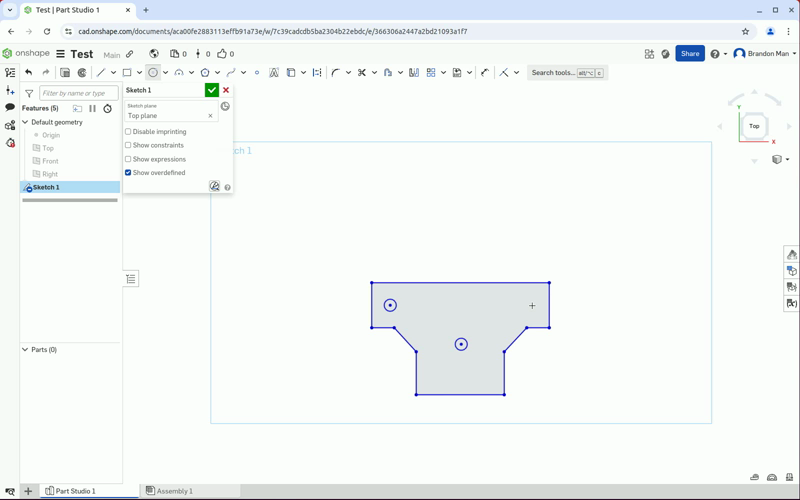
key_up(shift)
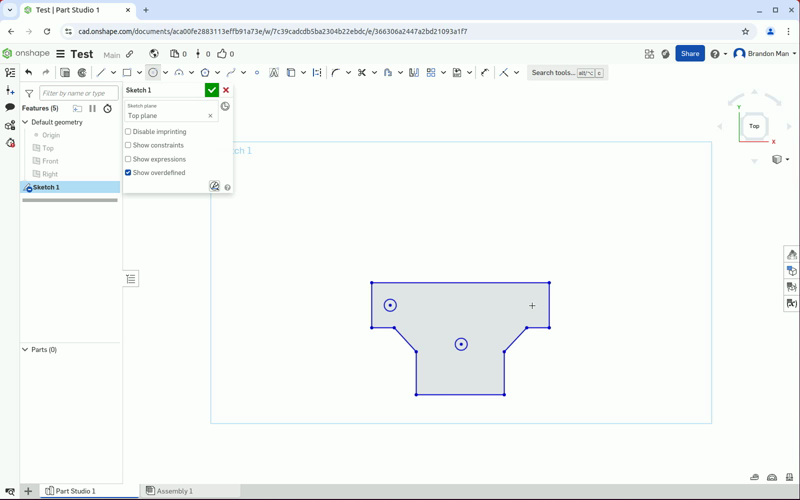
mouse_move(537, 305)
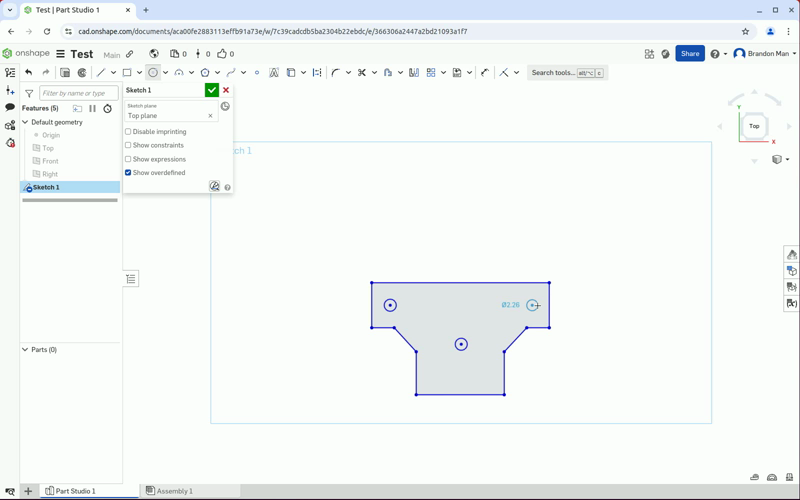
click(537, 305)
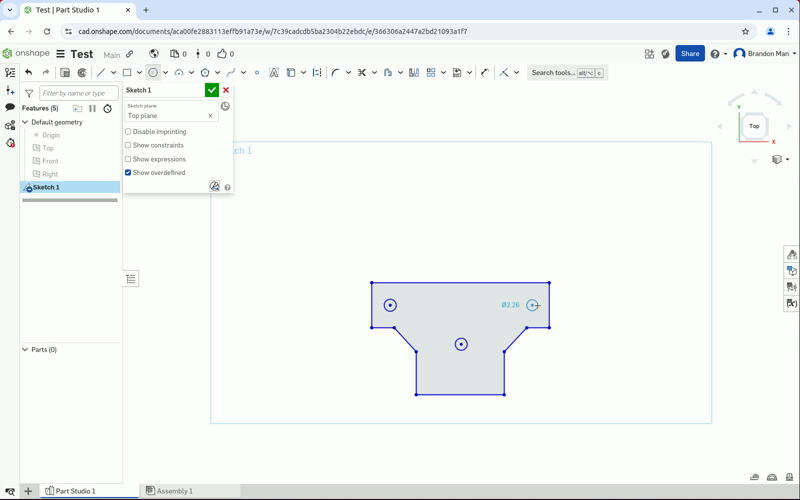
key(esc)
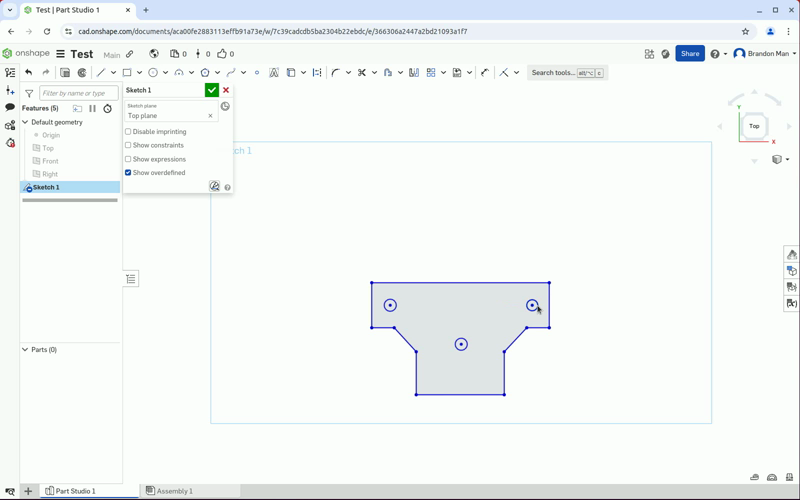
mouse_move(501, 322)
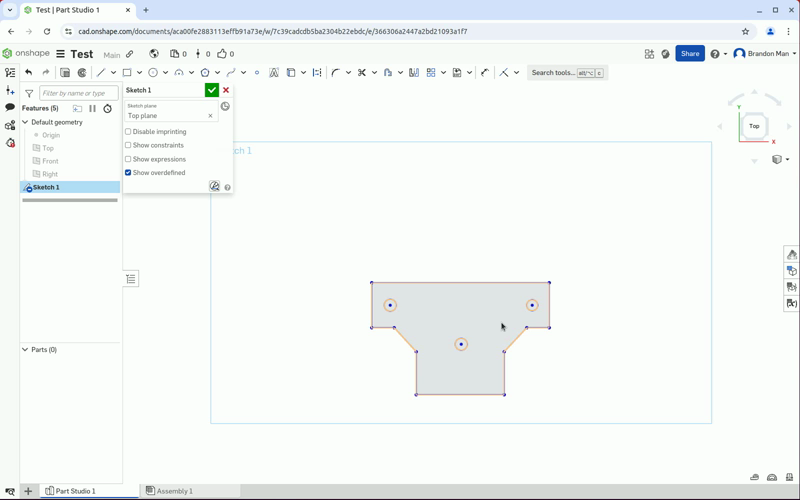
click(501, 322)
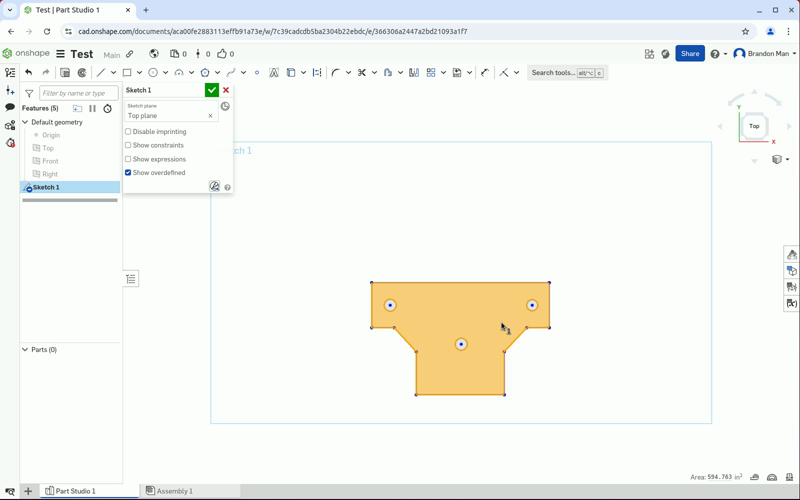
mouse_move(73, 352)
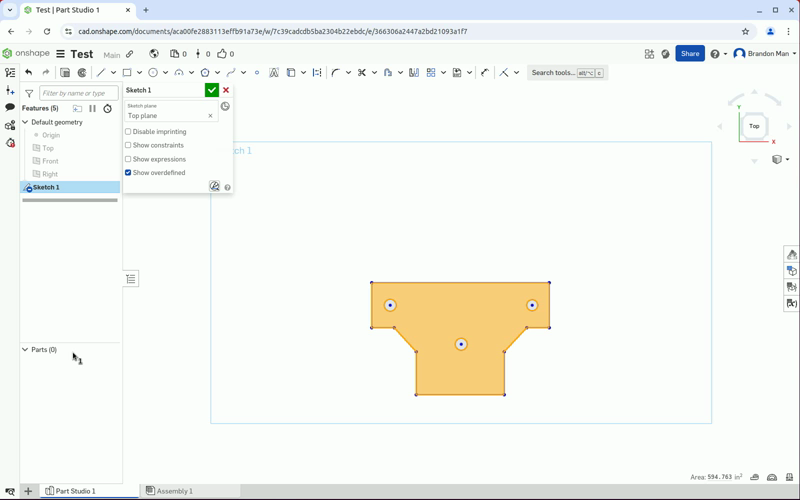
key(shift+y)
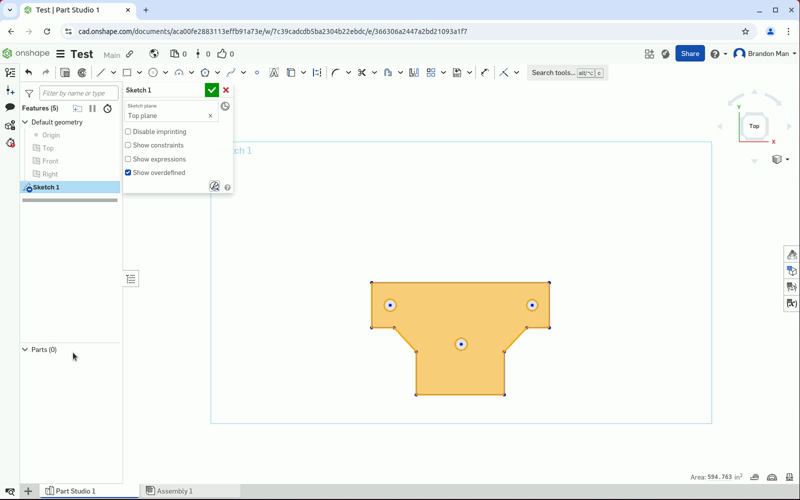
key(shift+e)
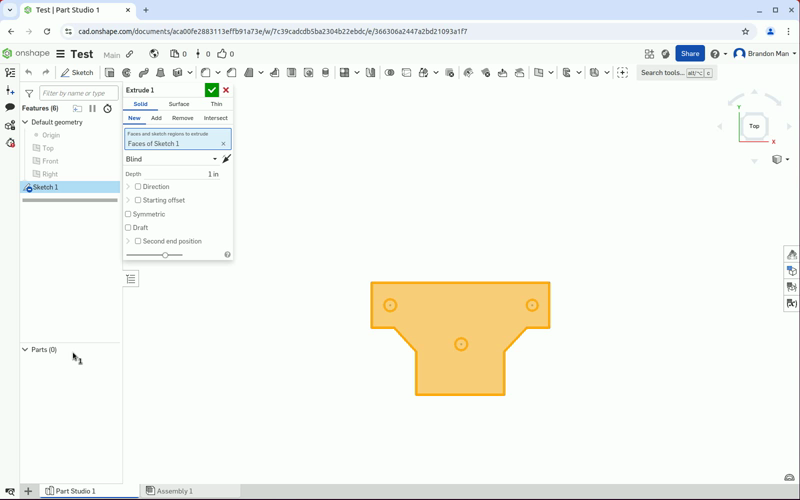
mouse_move(143, 106)
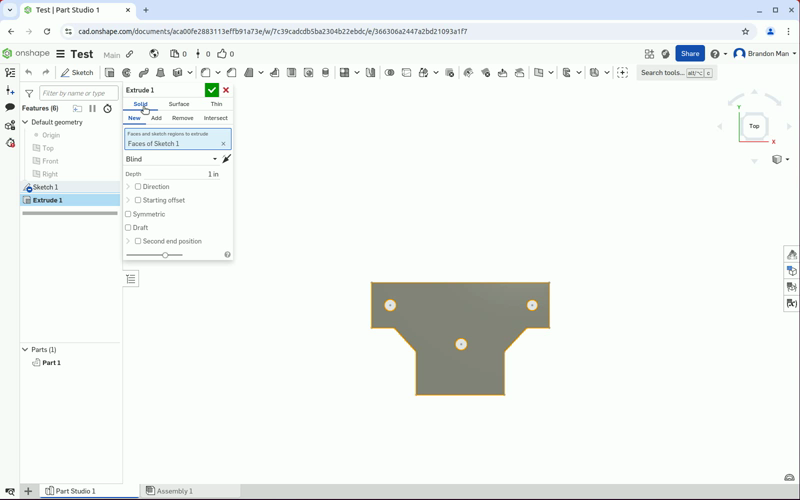
click(143, 106)
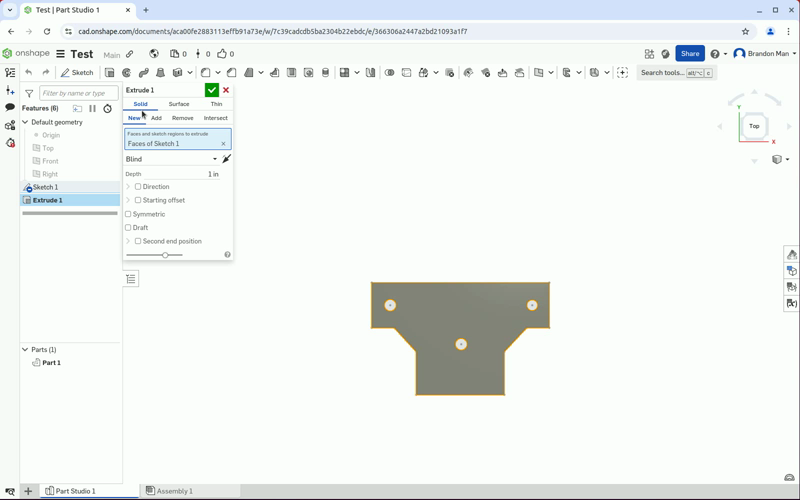
mouse_move(137, 120)
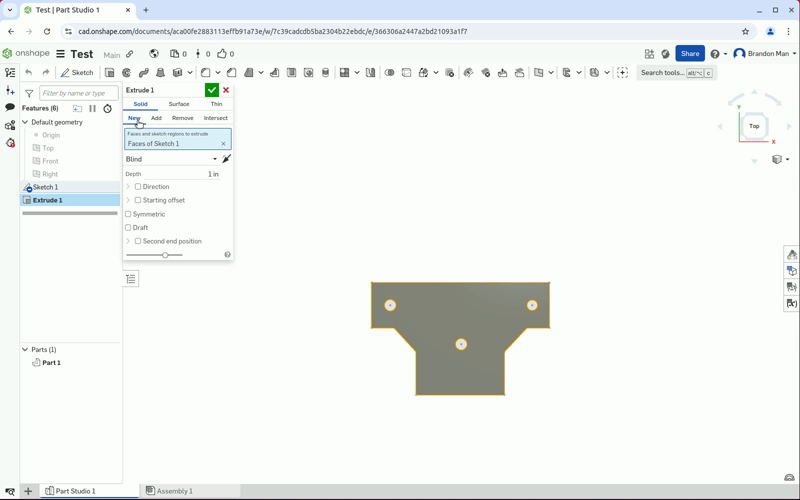
click(137, 120)
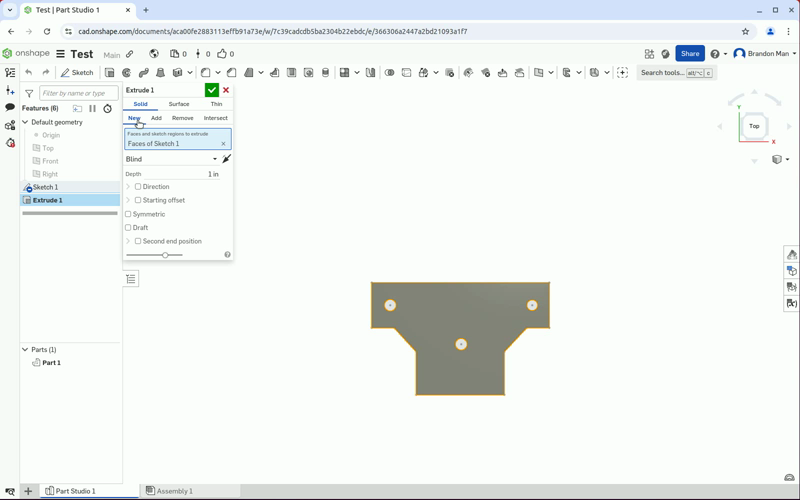
key(tab, 4)
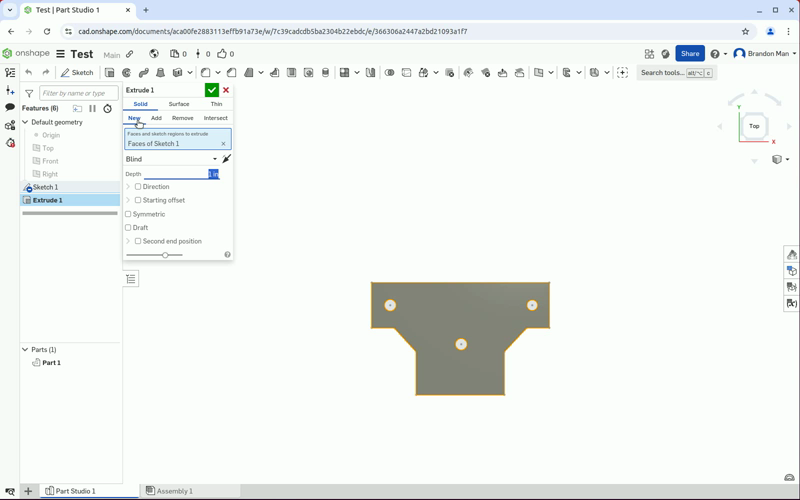
text(2.889)
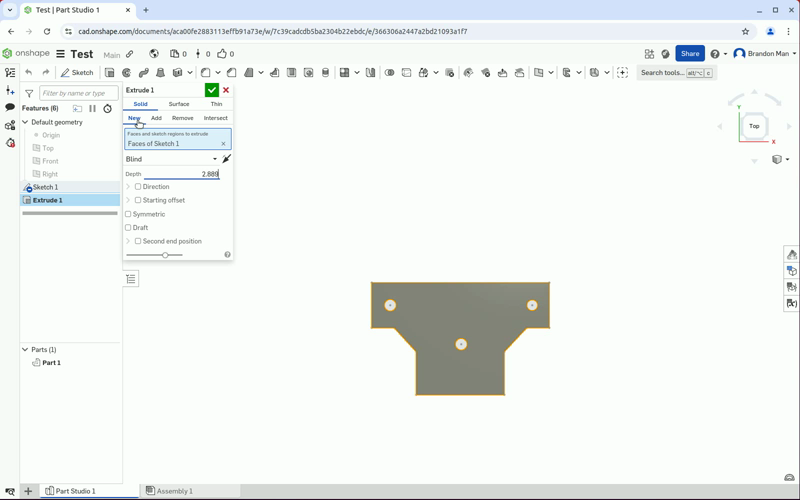
key(enter)
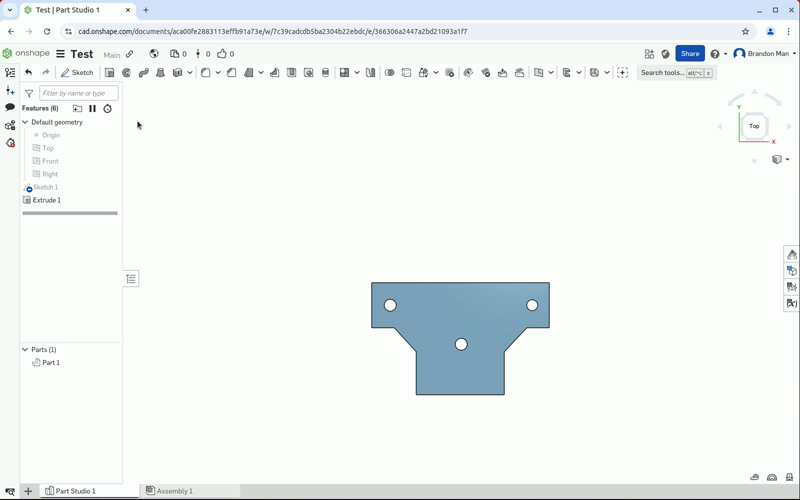
key(shift+h)
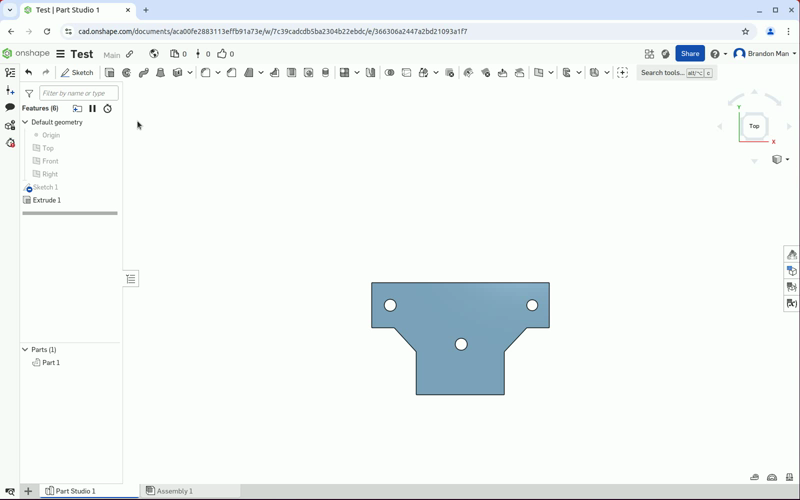
key(shift+h)
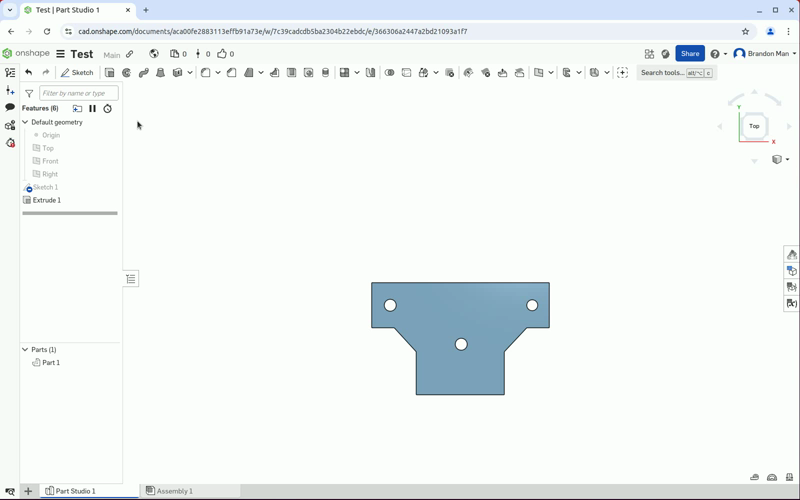
mouse_move(73, 189)
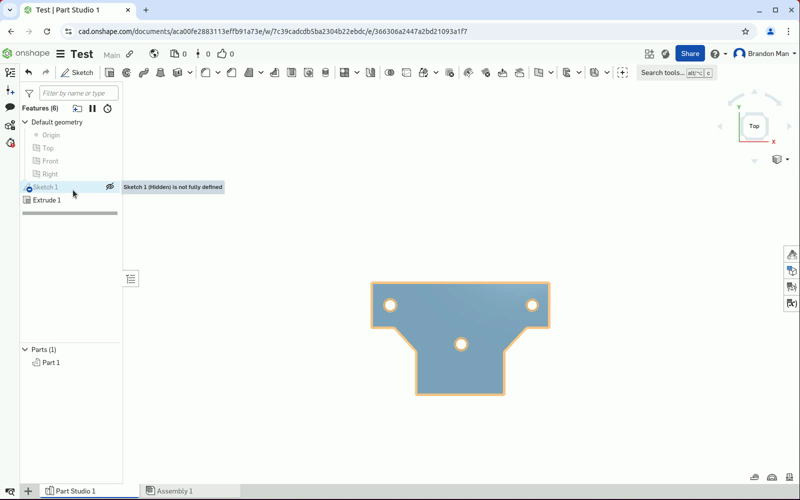
click(73, 189)
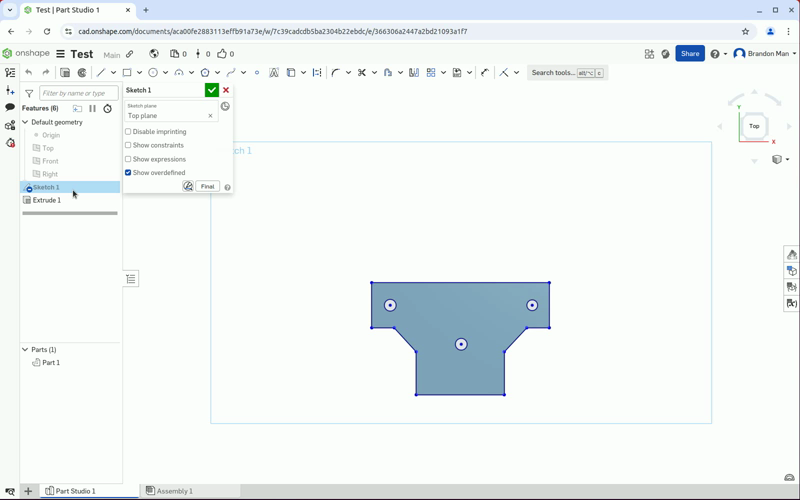
mouse_move(229, 92)
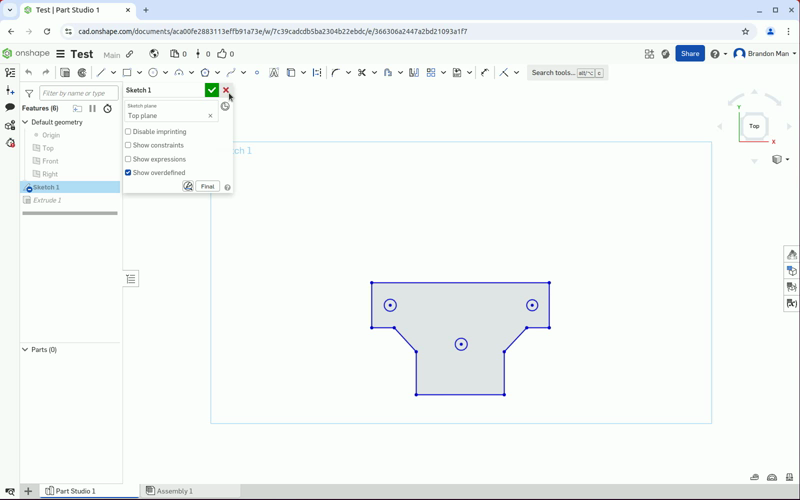
click(229, 92)
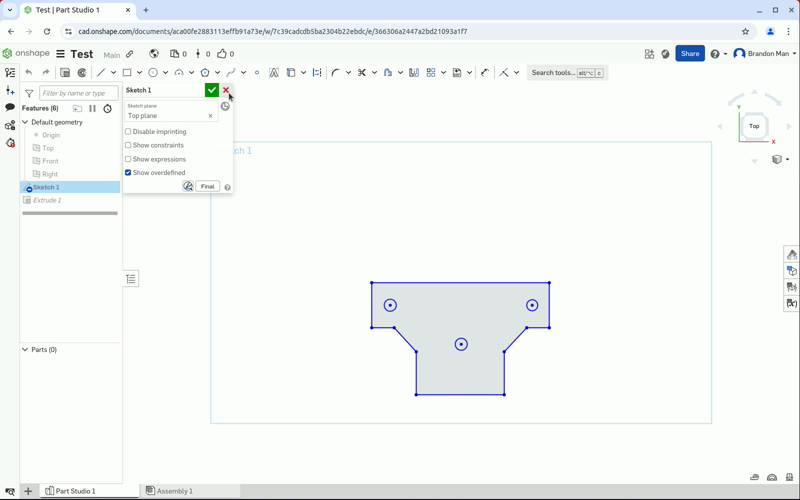
key(shift+s)
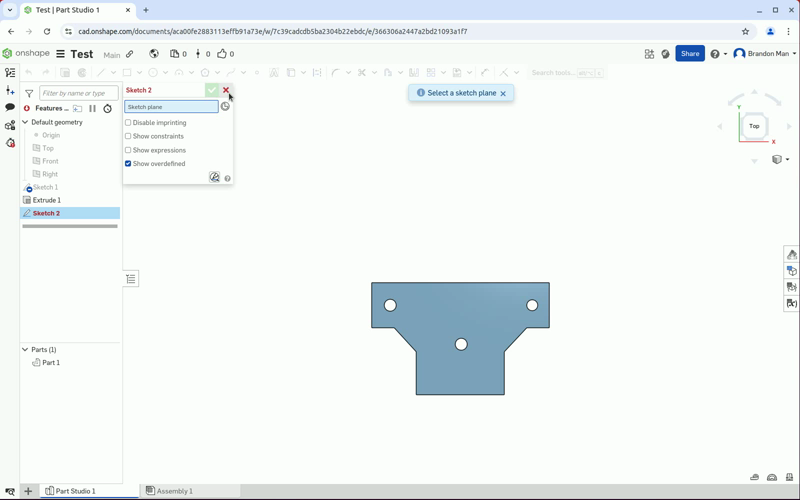
mouse_move(73, 150)
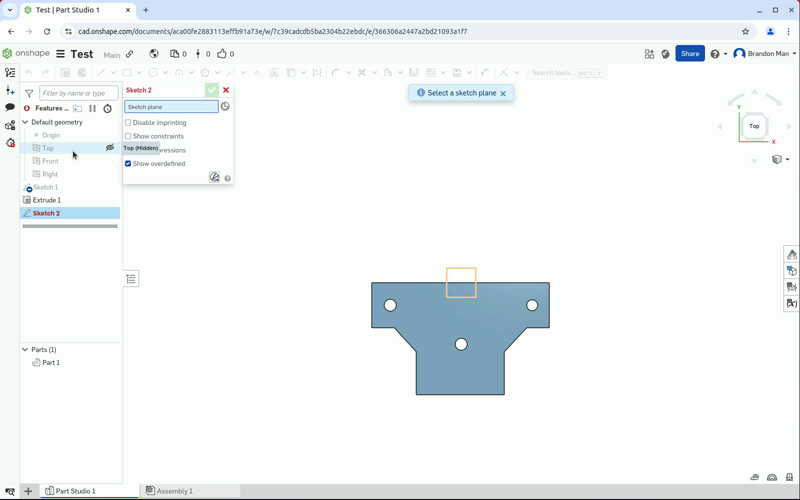
click(73, 150)
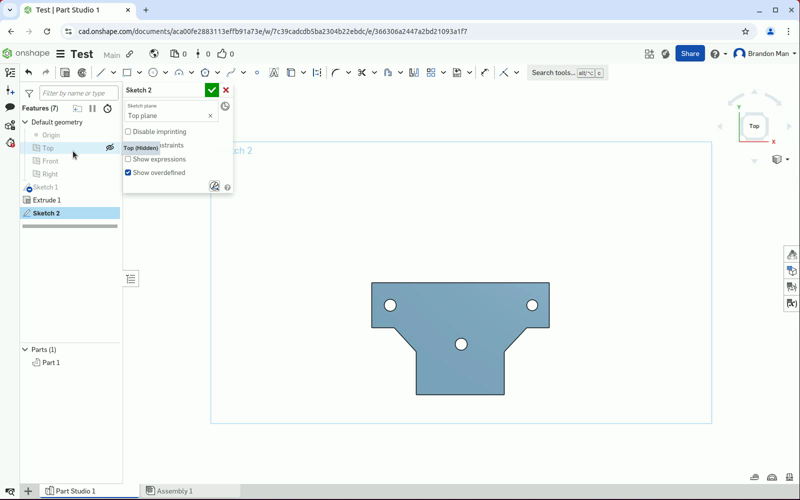
mouse_move(73, 352)
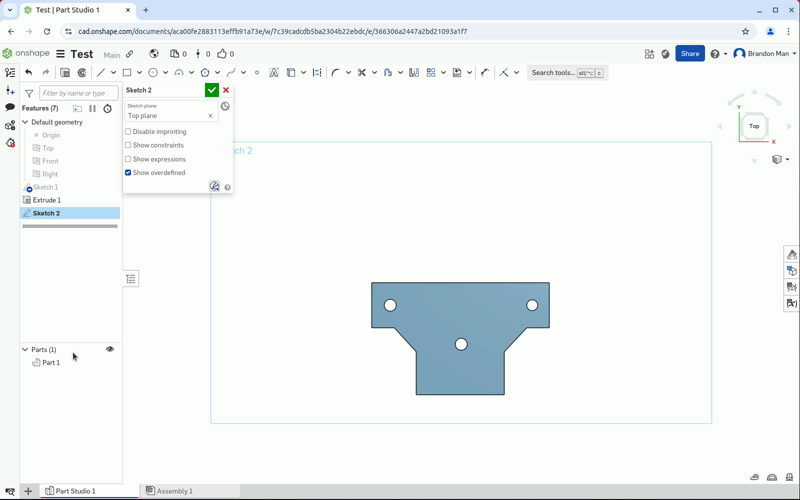
key(y)
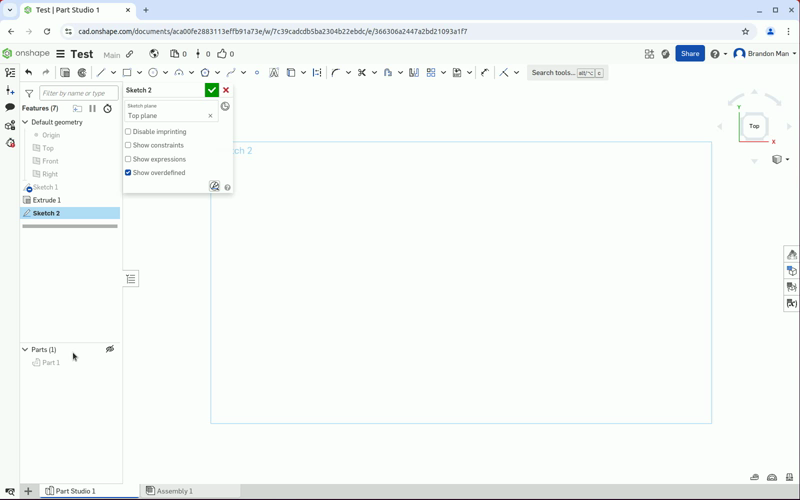
key(l)
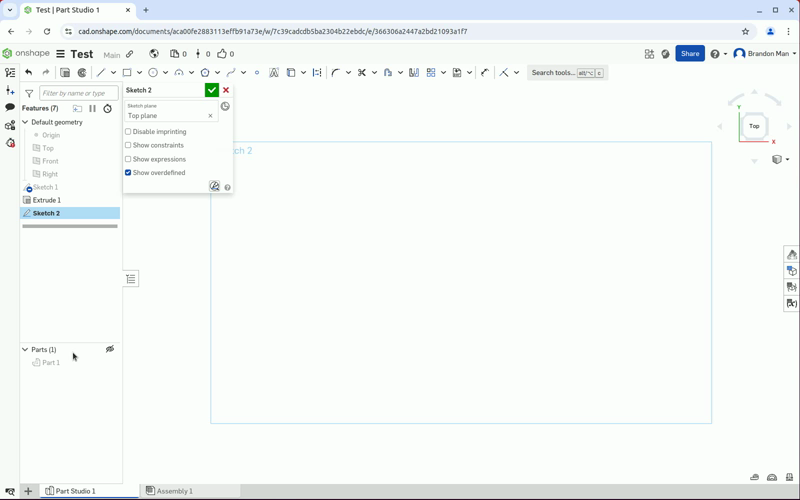
key_down(shift)
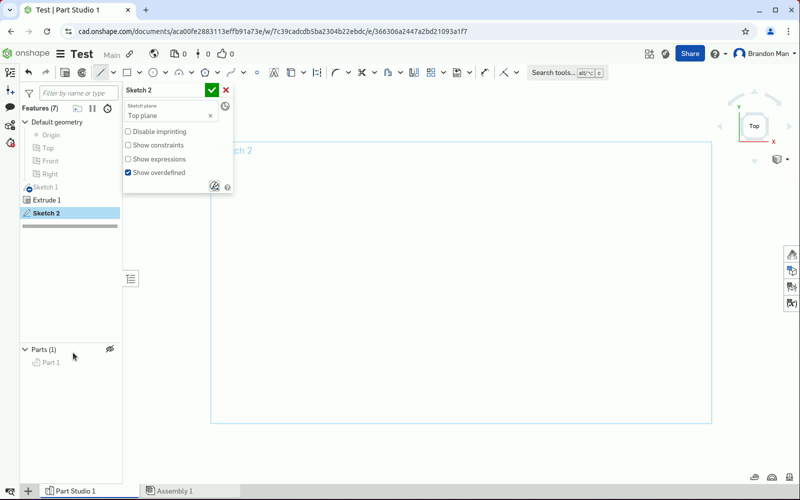
mouse_move(371, 327)
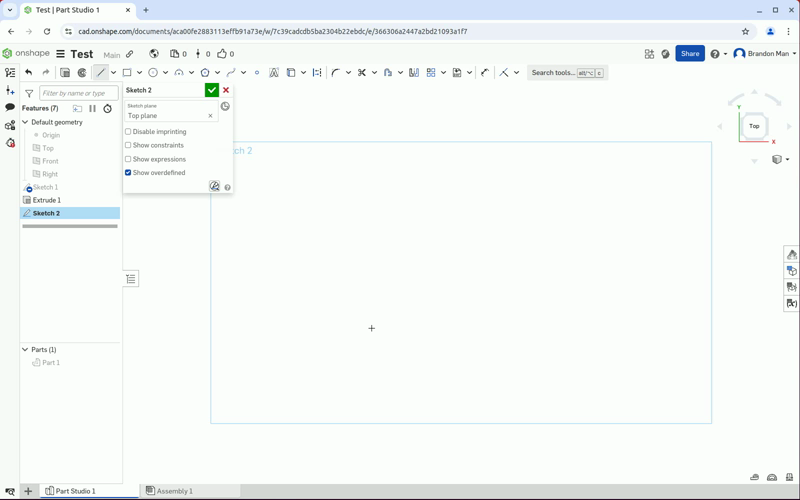
click(371, 327)
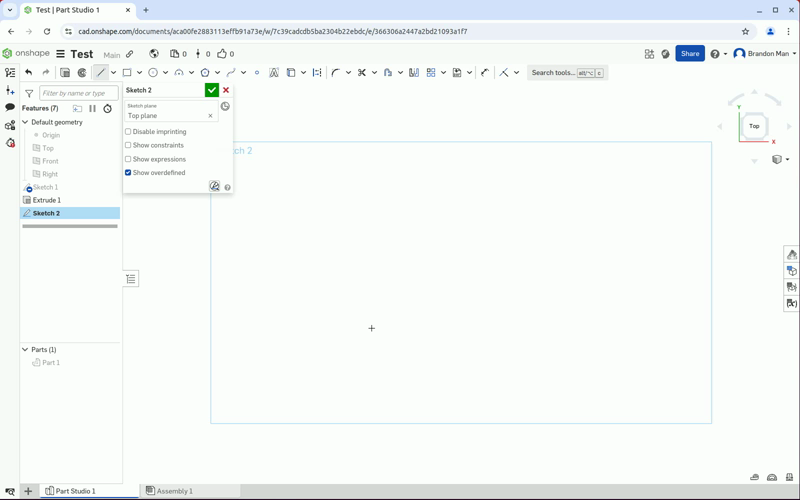
key_up(shift)
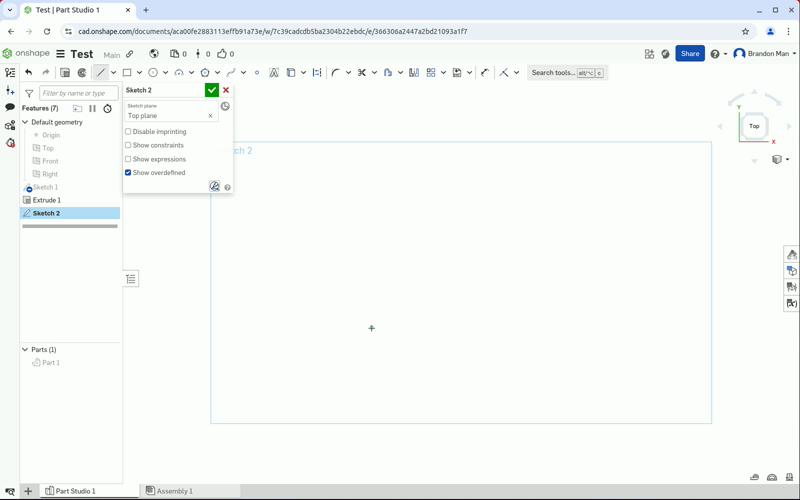
key_down(shift)
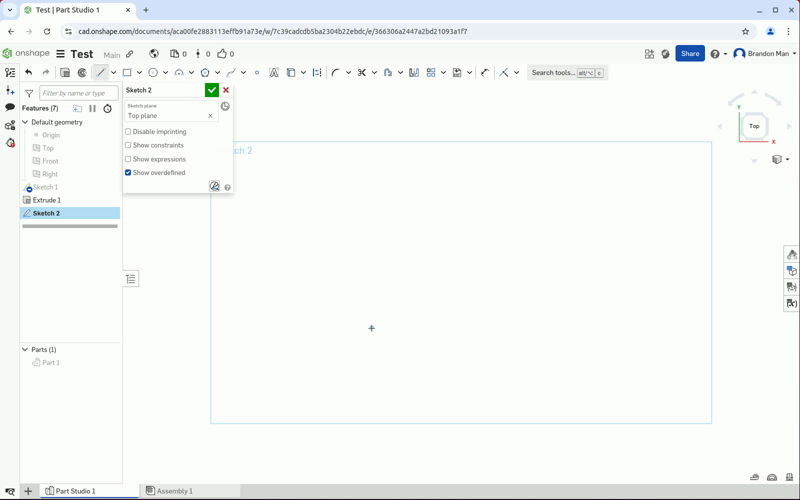
mouse_move(401, 327)
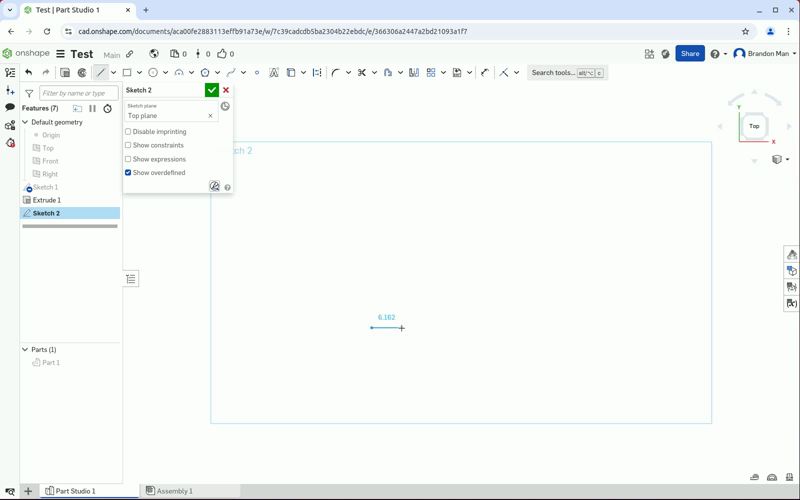
mouse_move(394, 327)
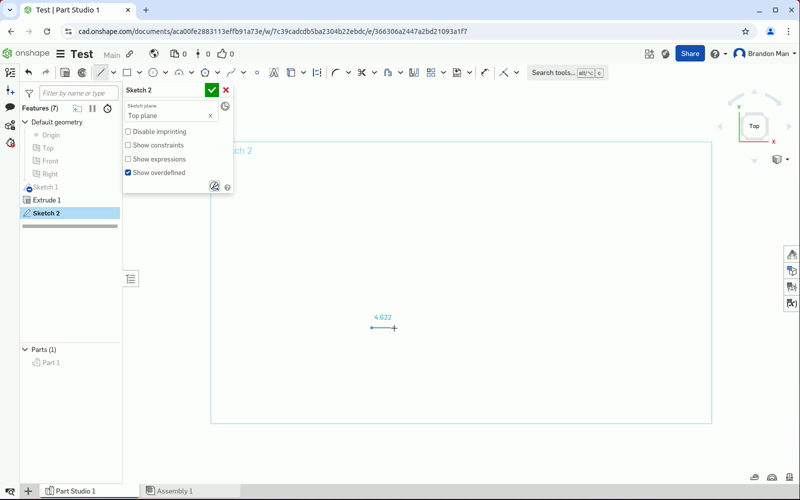
click(394, 327)
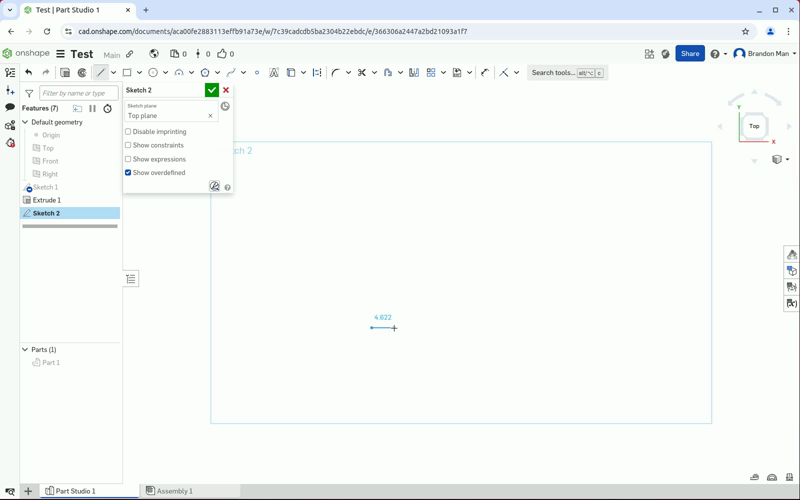
key_up(shift)
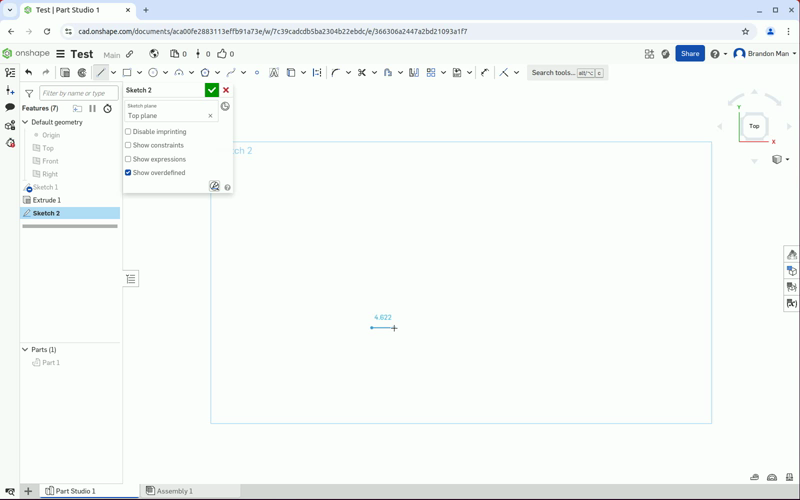
key_down(shift)
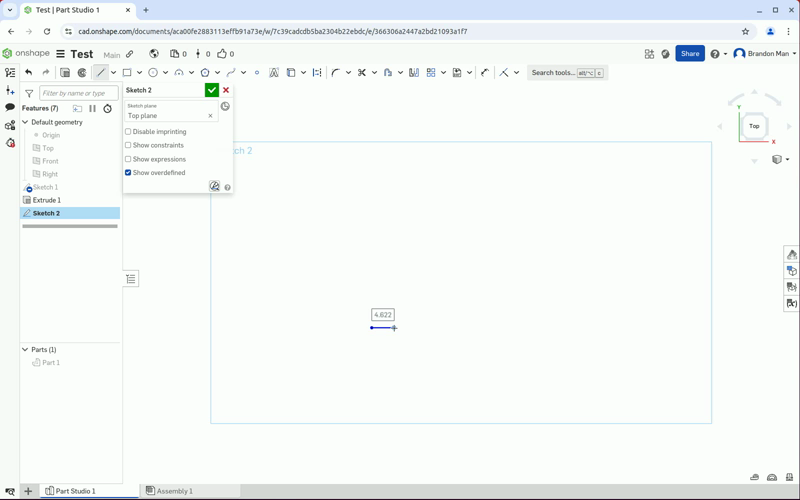
mouse_move(424, 327)
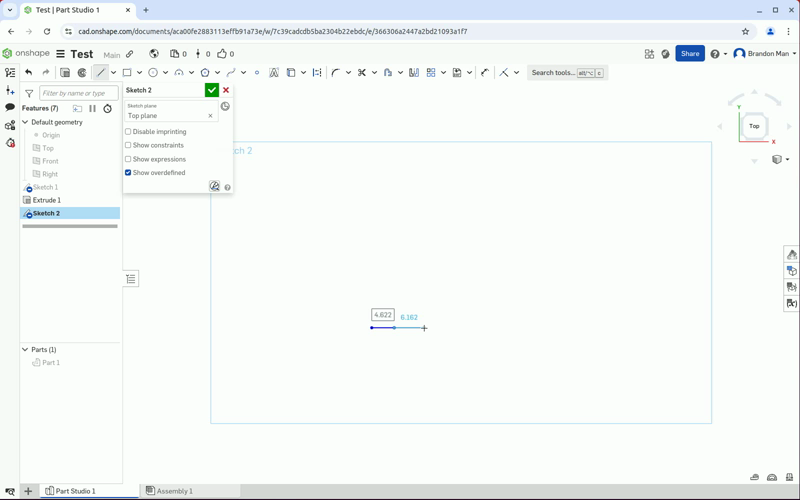
mouse_move(416, 351)
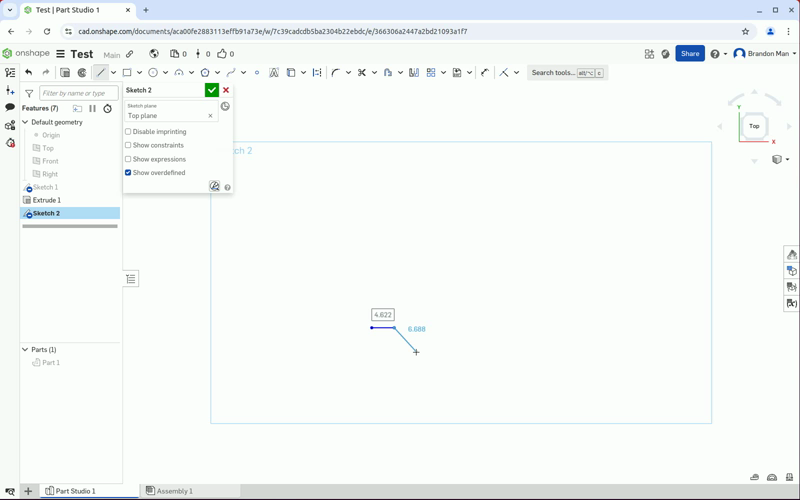
click(416, 351)
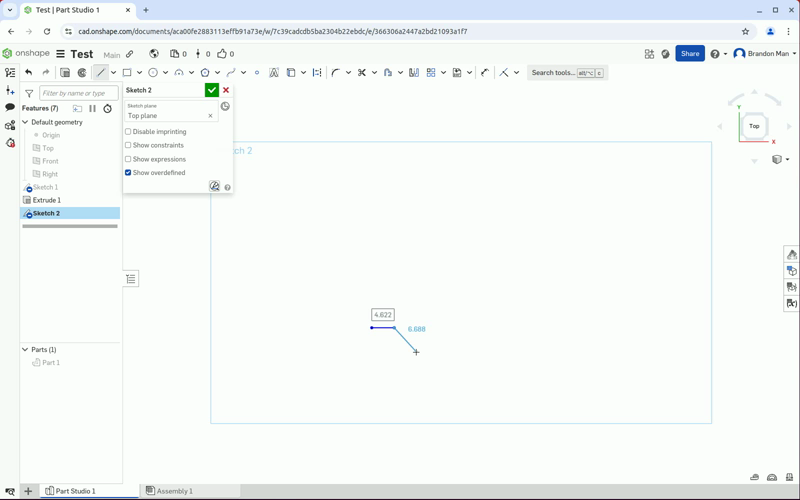
key_up(shift)
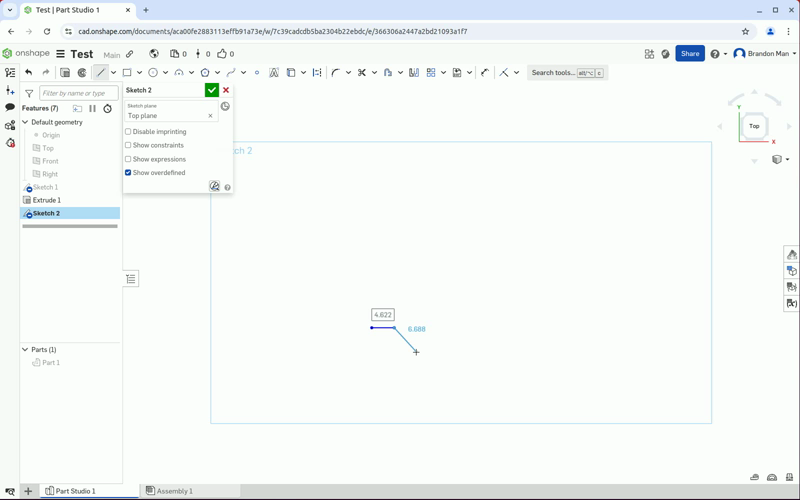
key_down(shift)
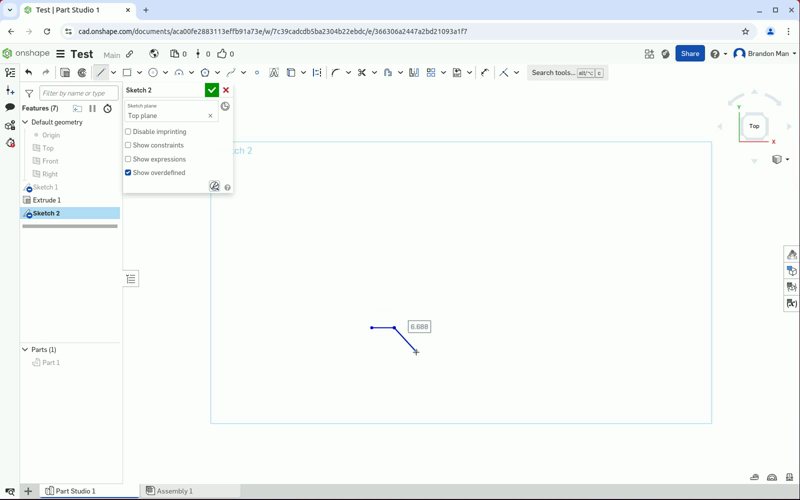
mouse_move(446, 351)
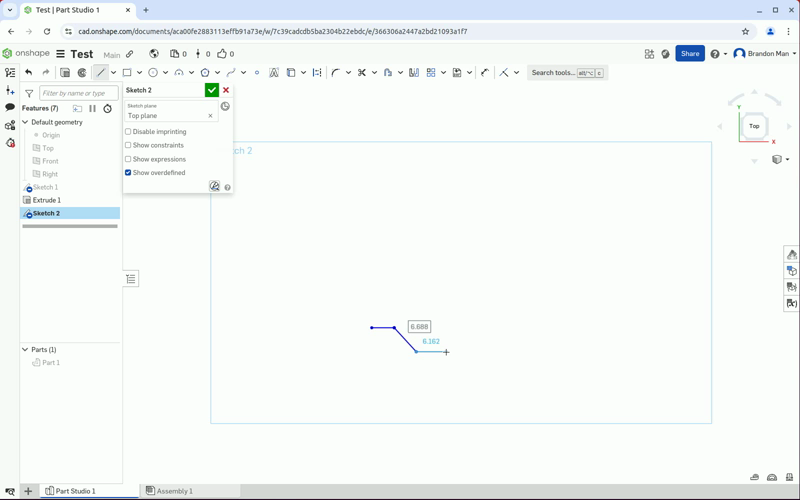
mouse_move(416, 394)
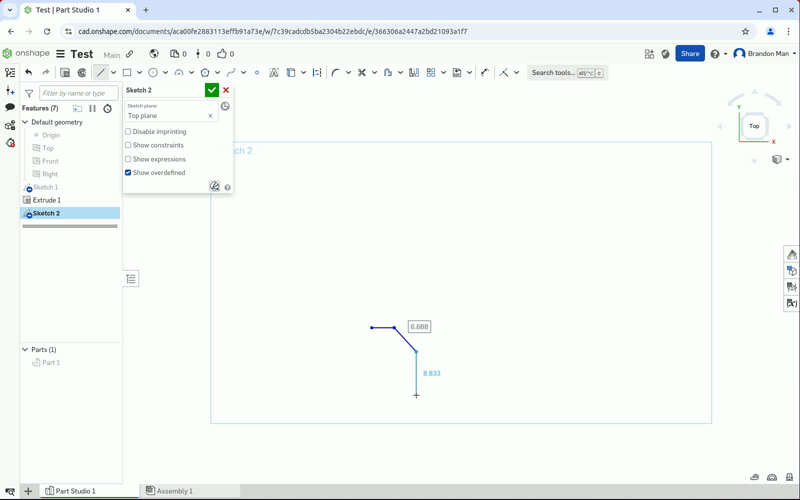
click(416, 394)
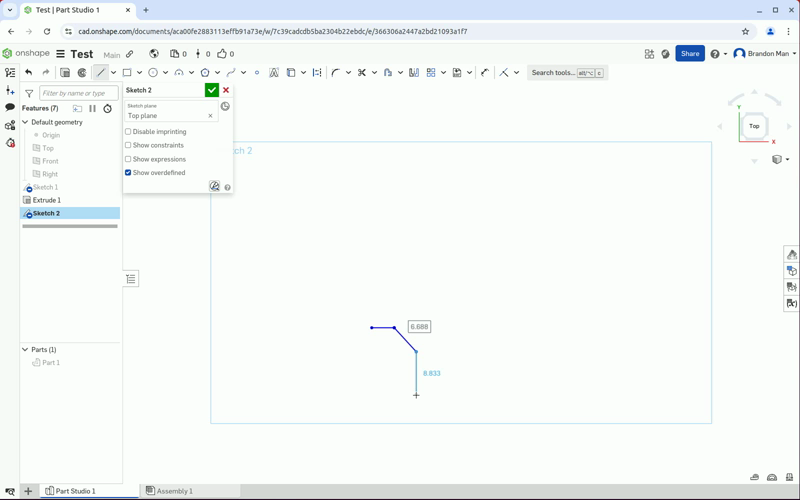
key_up(shift)
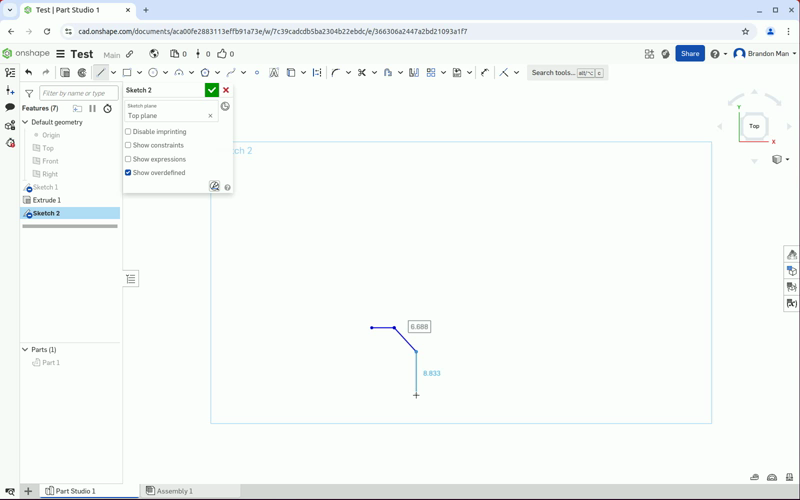
key_down(shift)
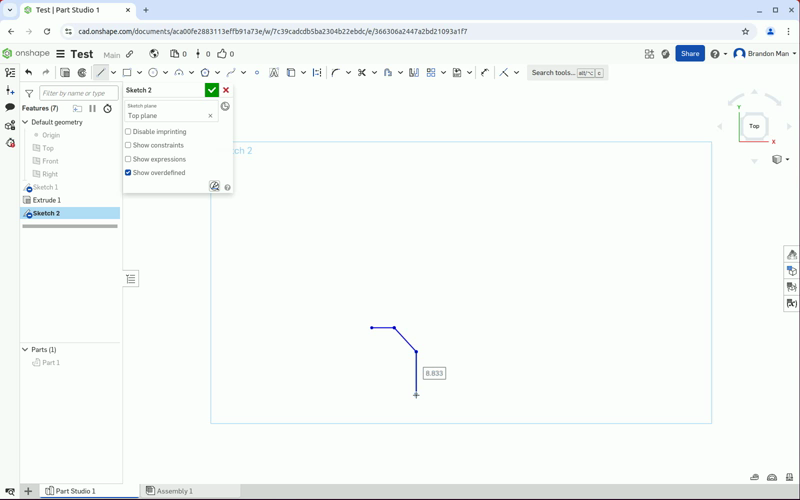
mouse_move(504, 394)
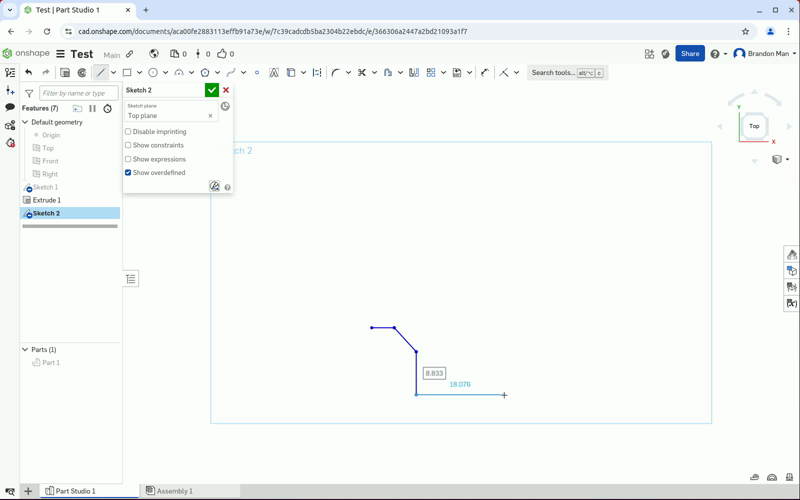
click(504, 394)
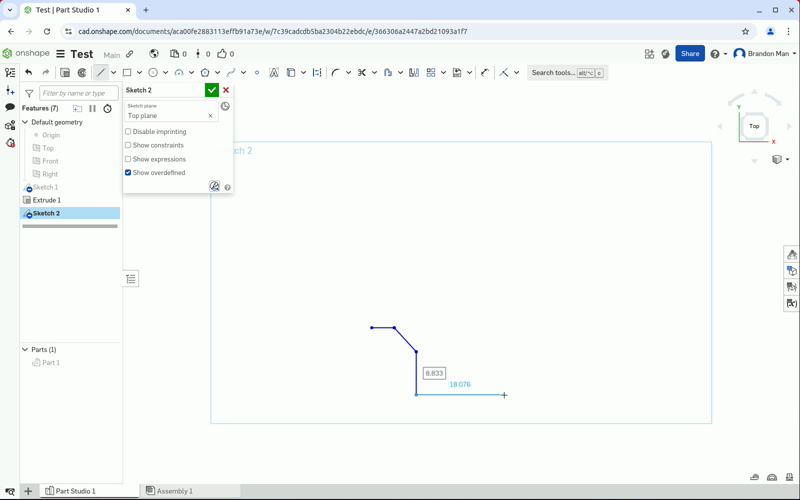
key_up(shift)
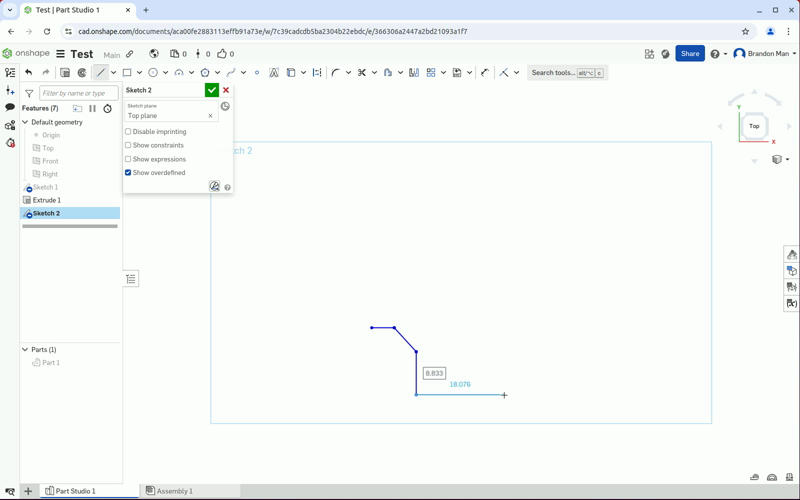
key_down(shift)
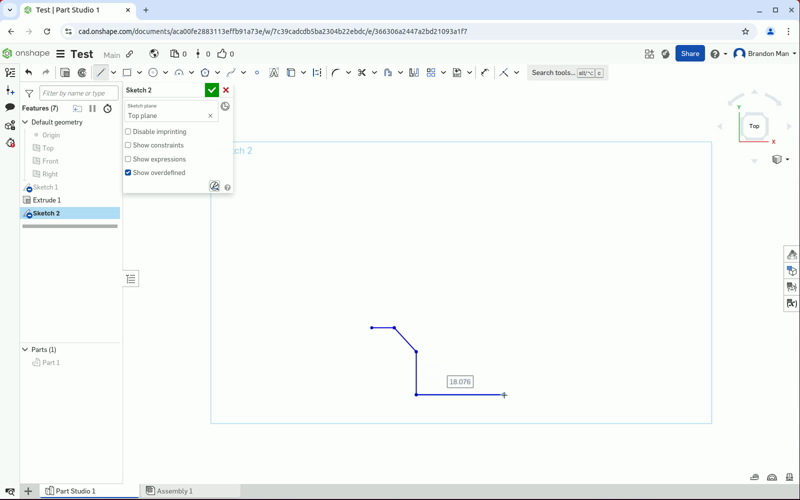
mouse_move(534, 394)
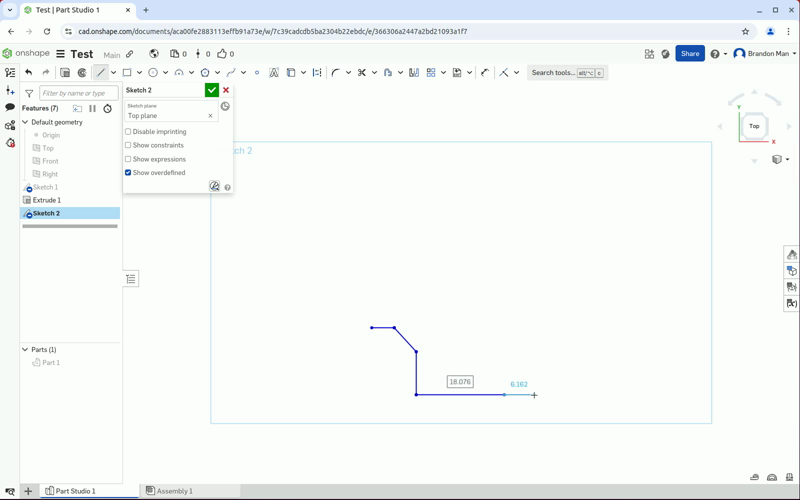
mouse_move(504, 351)
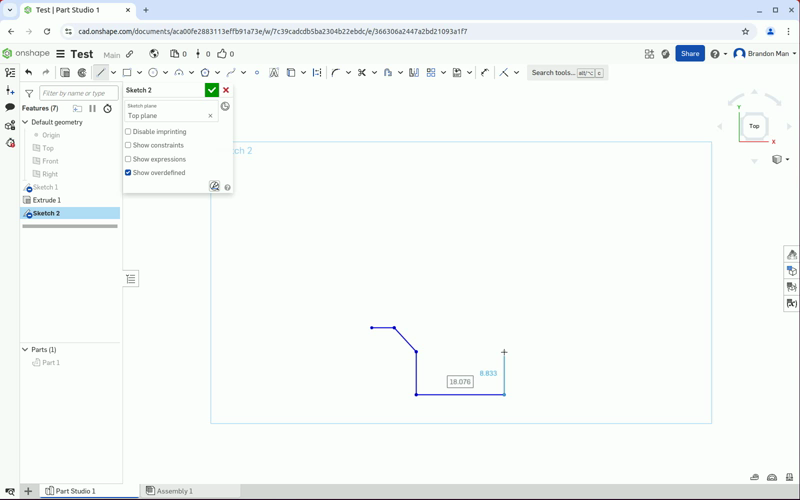
click(504, 351)
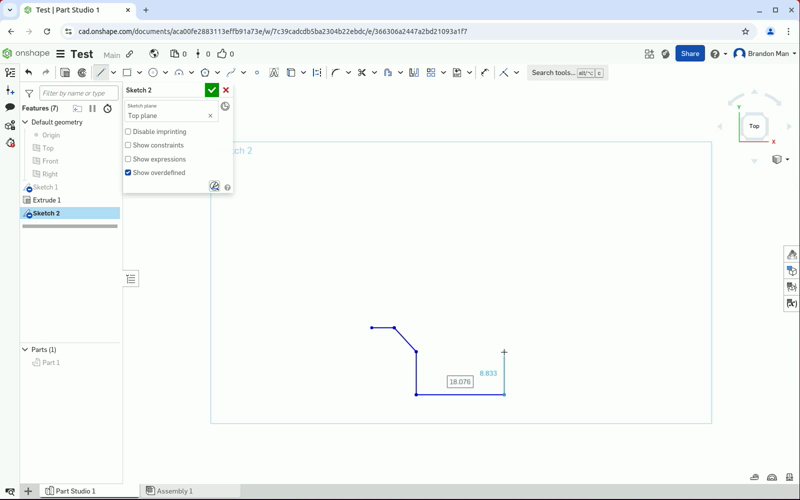
key_up(shift)
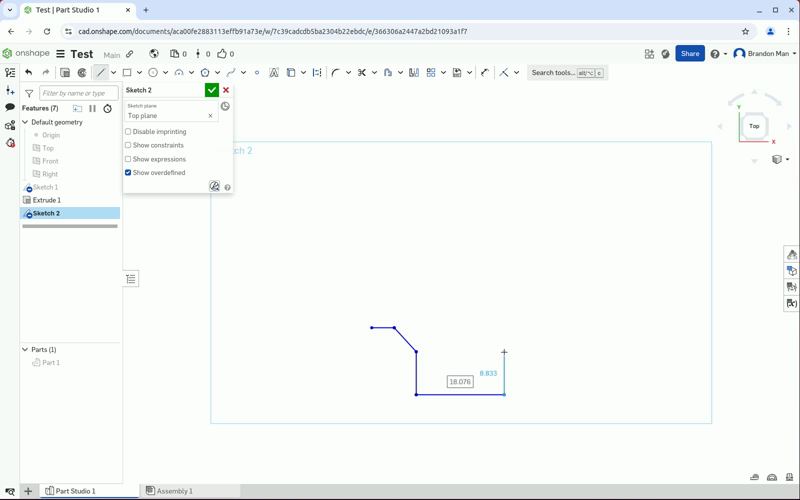
key_down(shift)
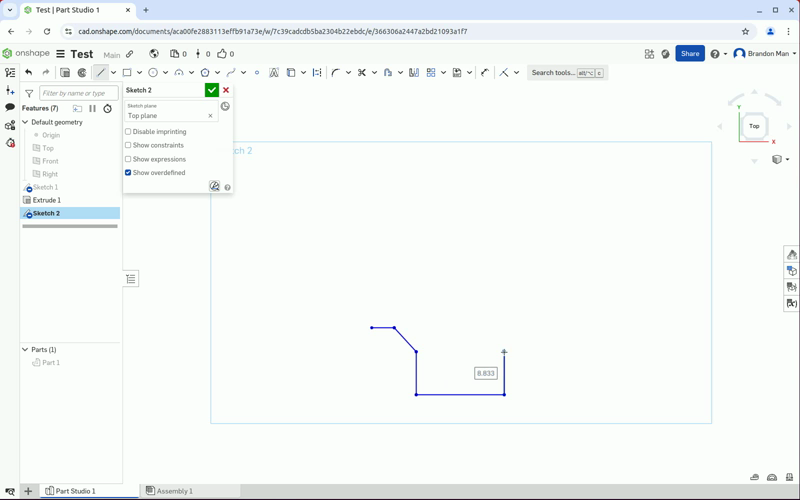
mouse_move(534, 351)
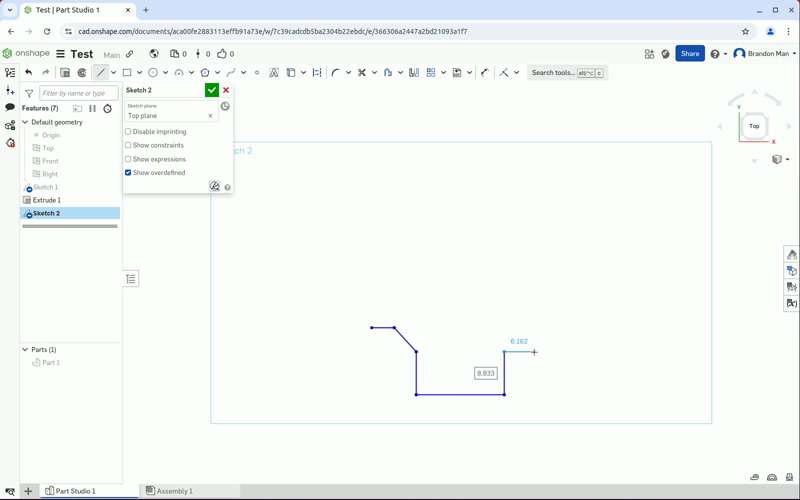
mouse_move(526, 327)
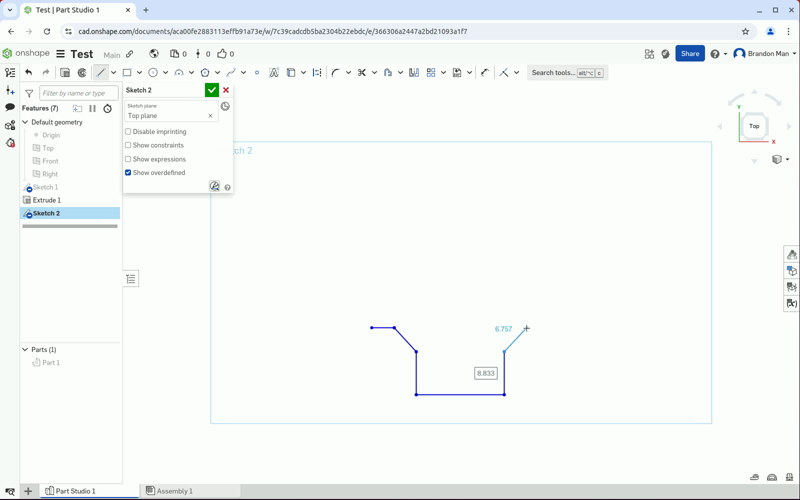
click(526, 327)
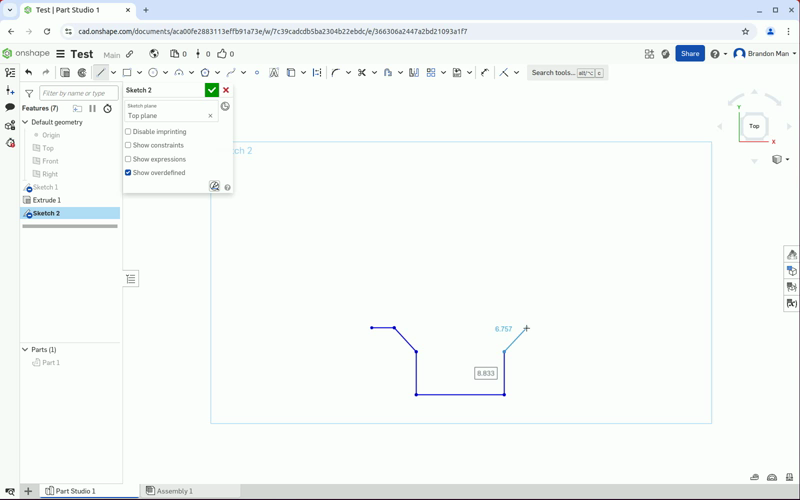
key_up(shift)
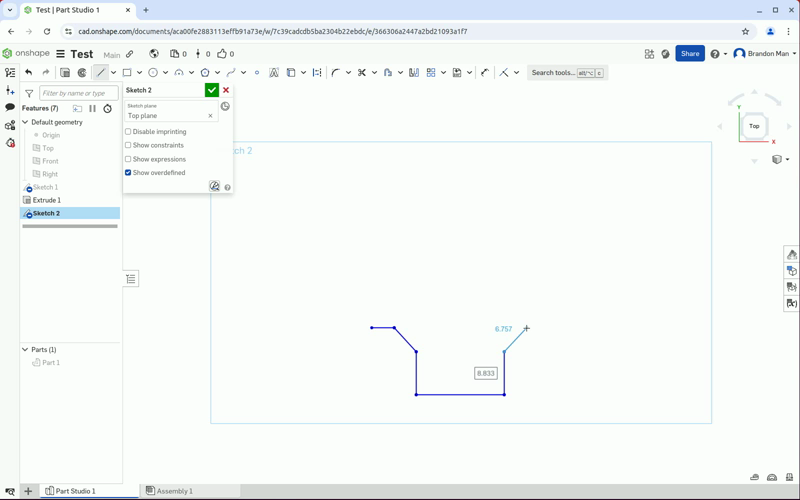
key_down(shift)
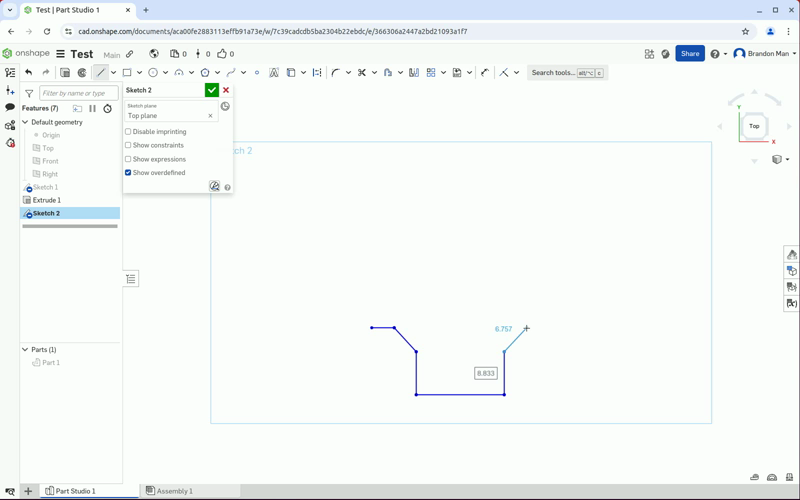
mouse_move(556, 327)
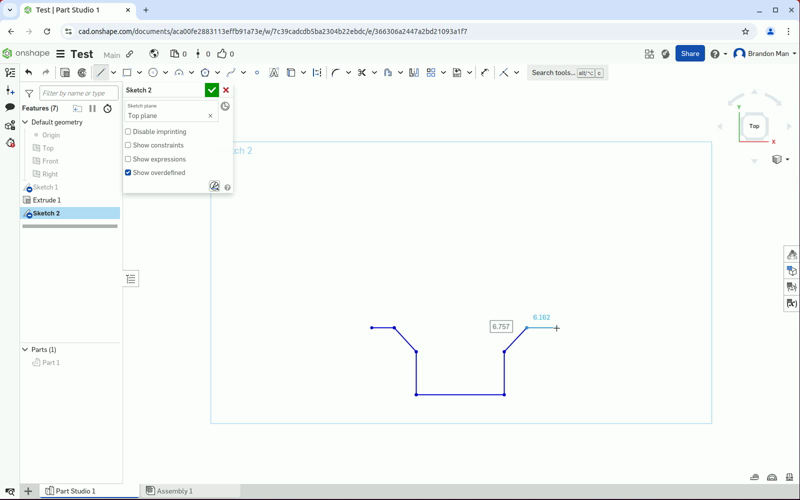
mouse_move(549, 327)
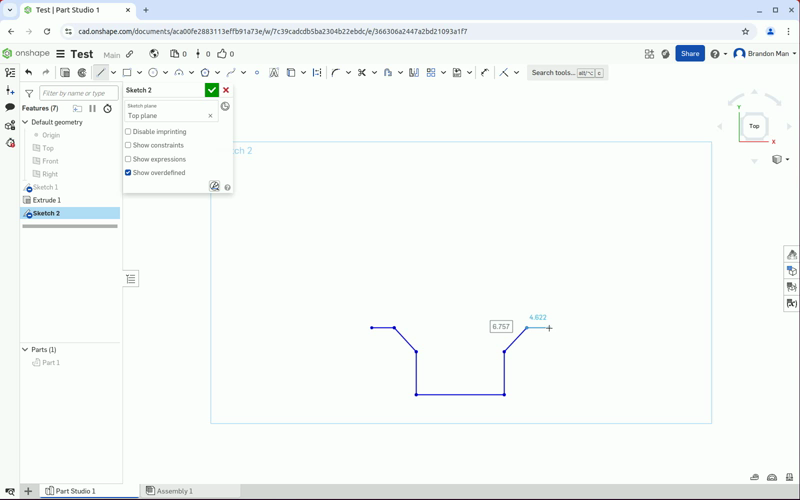
click(549, 327)
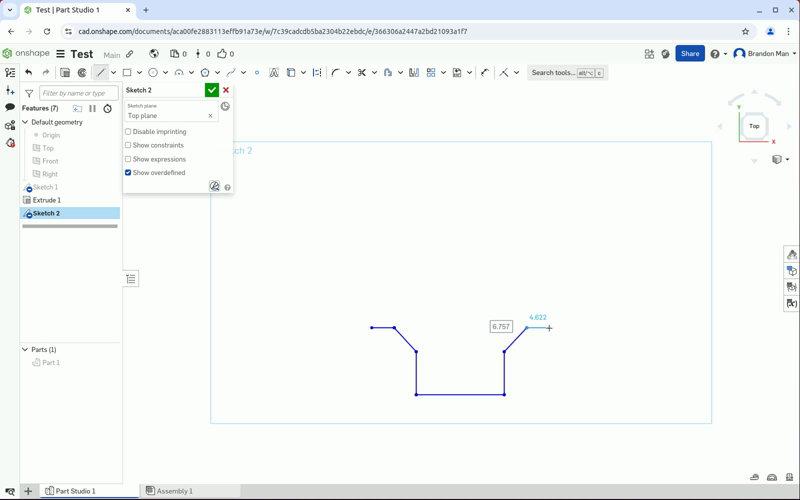
key_up(shift)
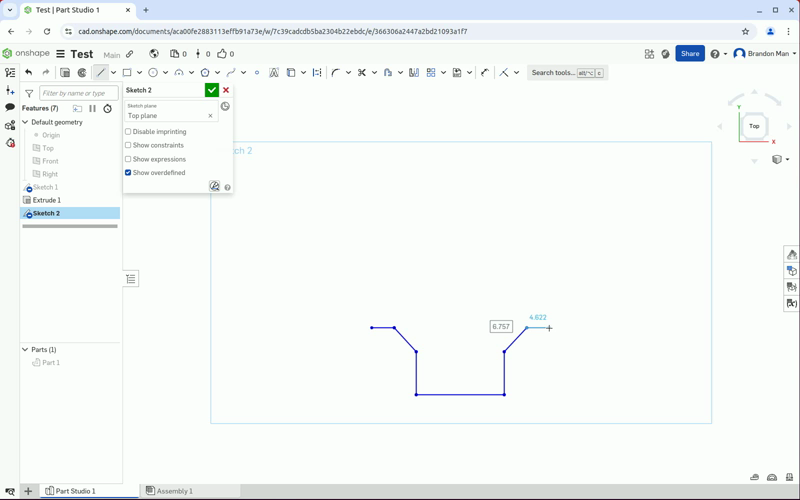
key_down(shift)
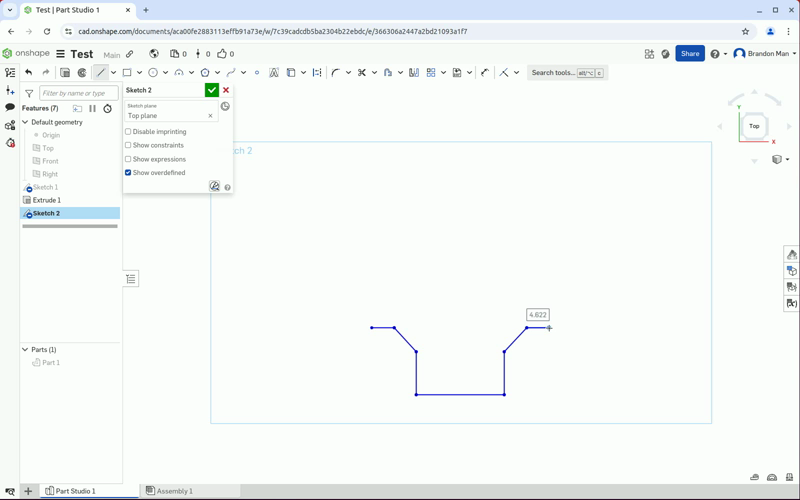
mouse_move(579, 327)
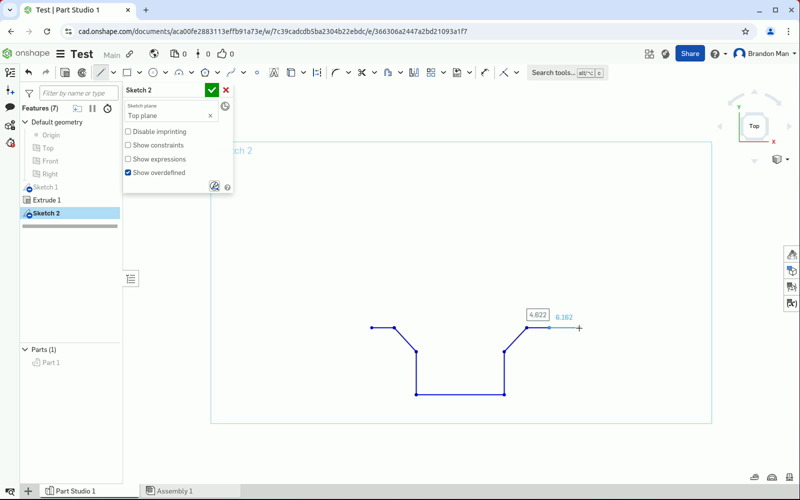
mouse_move(549, 282)
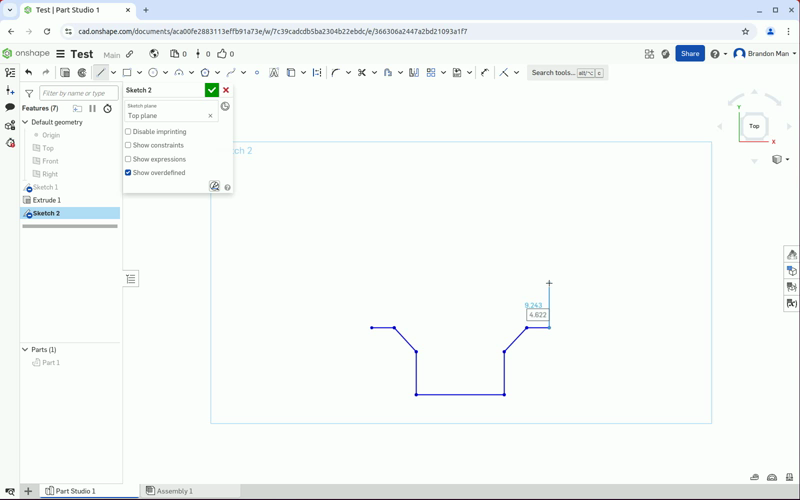
click(549, 282)
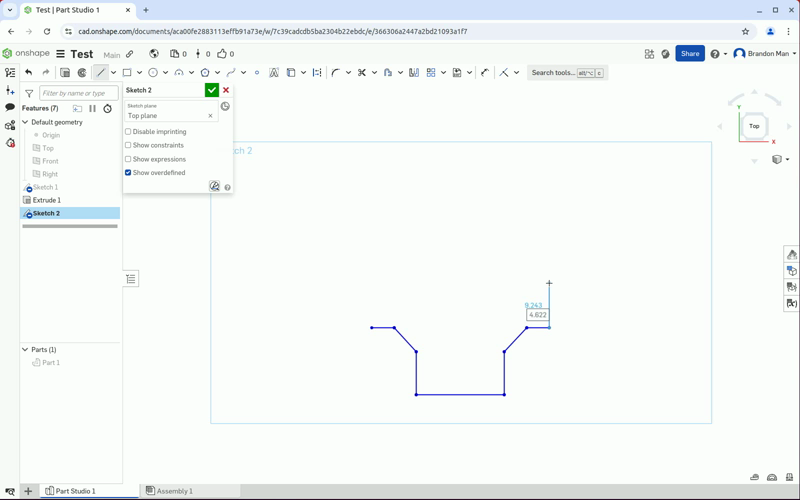
key_up(shift)
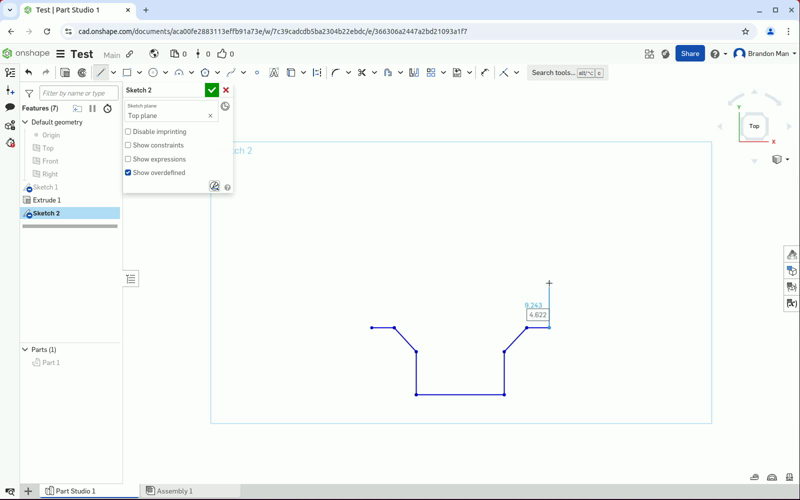
key_down(shift)
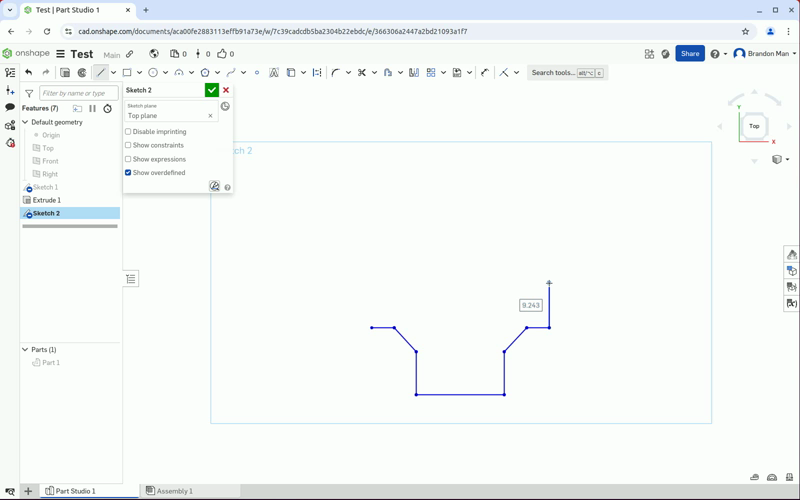
mouse_move(371, 282)
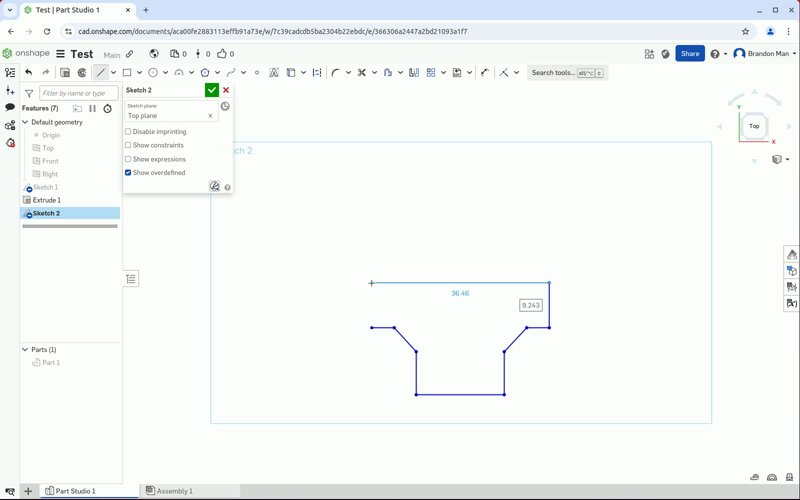
click(371, 282)
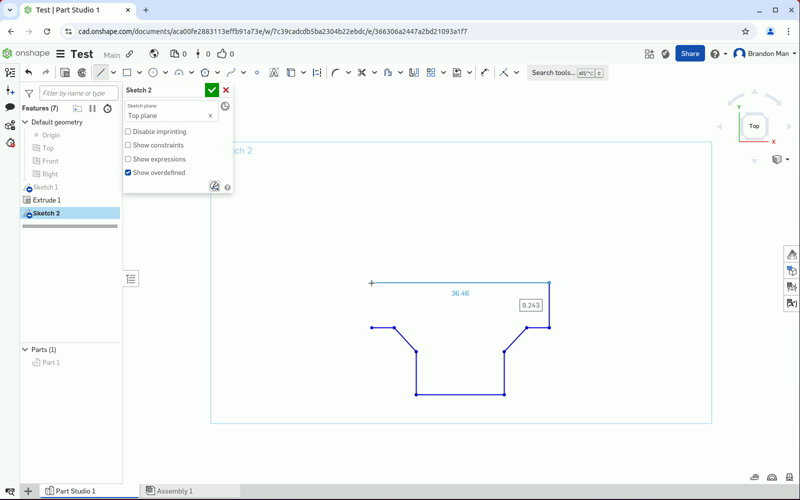
key_up(shift)
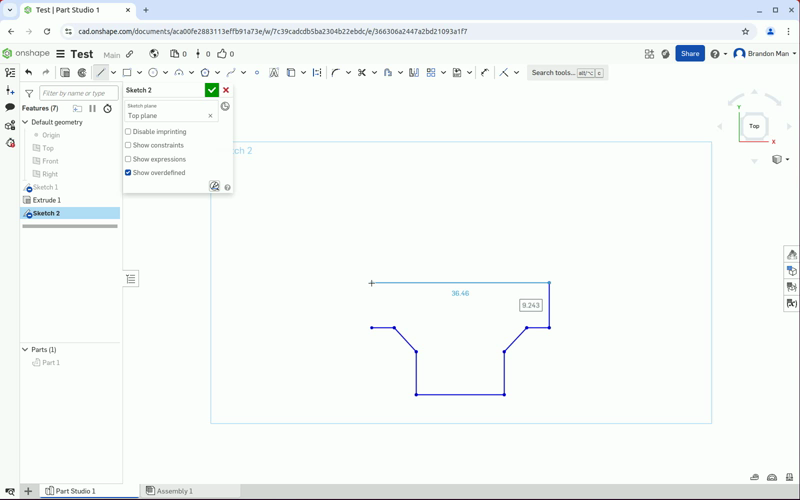
mouse_move(401, 282)
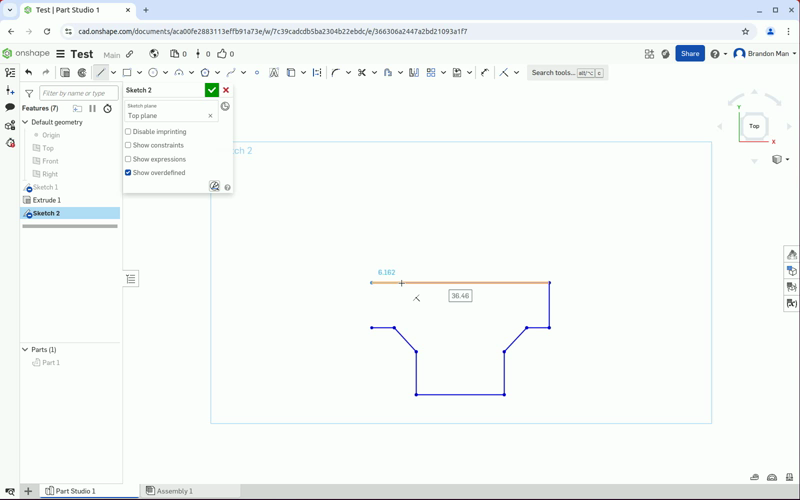
key_down(shift)
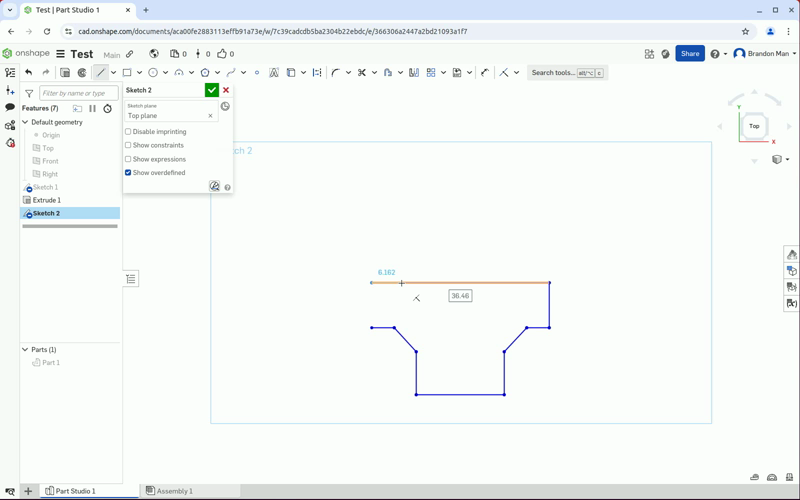
mouse_move(371, 327)
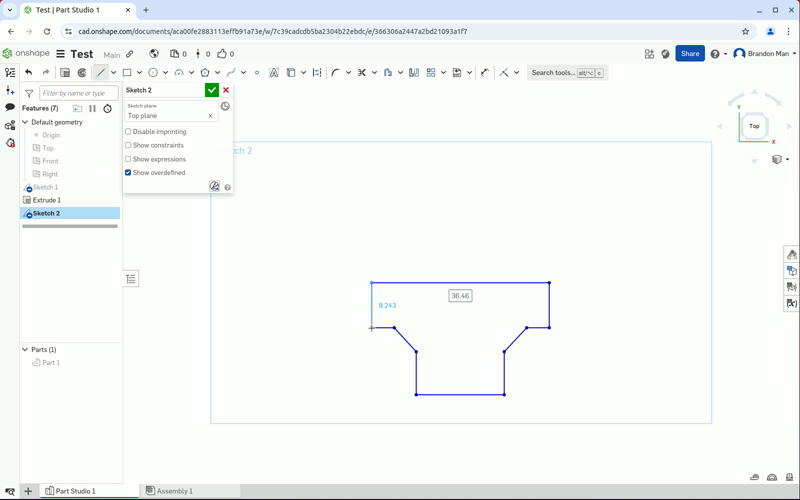
key_up(shift)
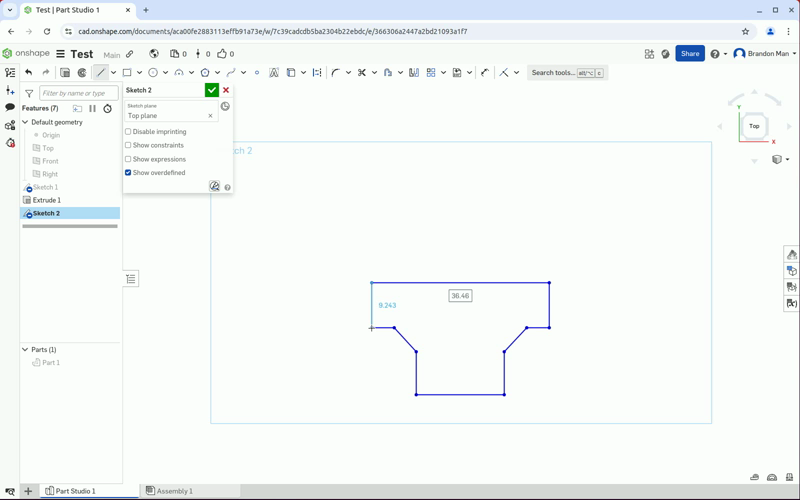
click(371, 327)
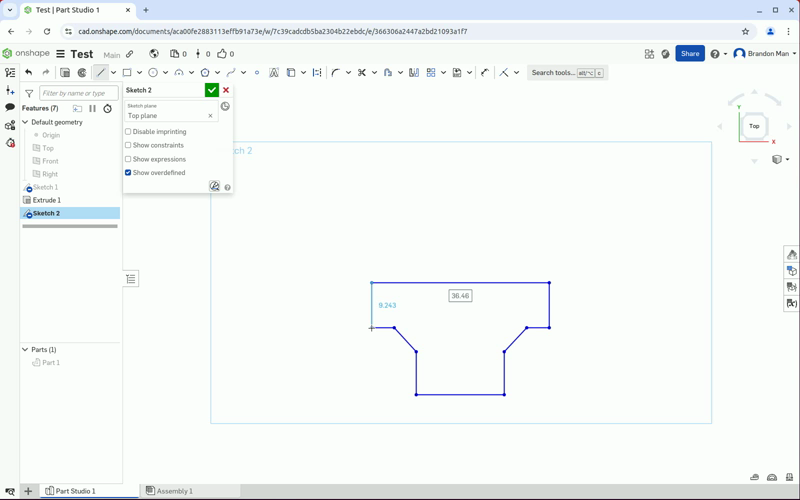
key(esc)
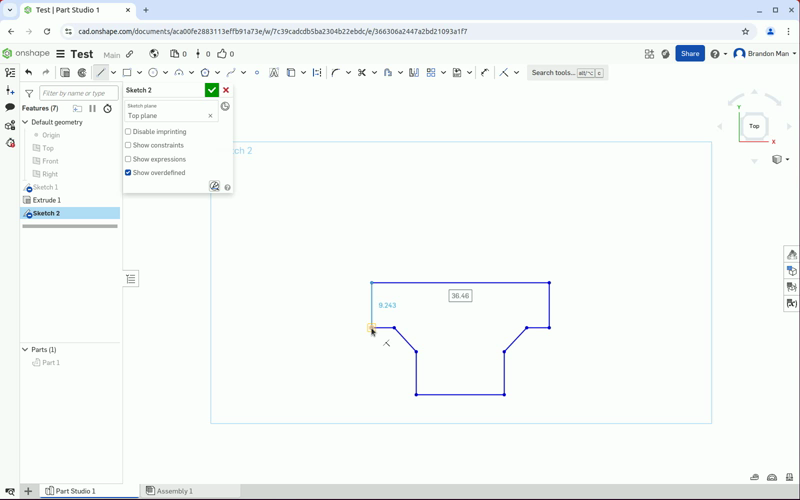
key(c)
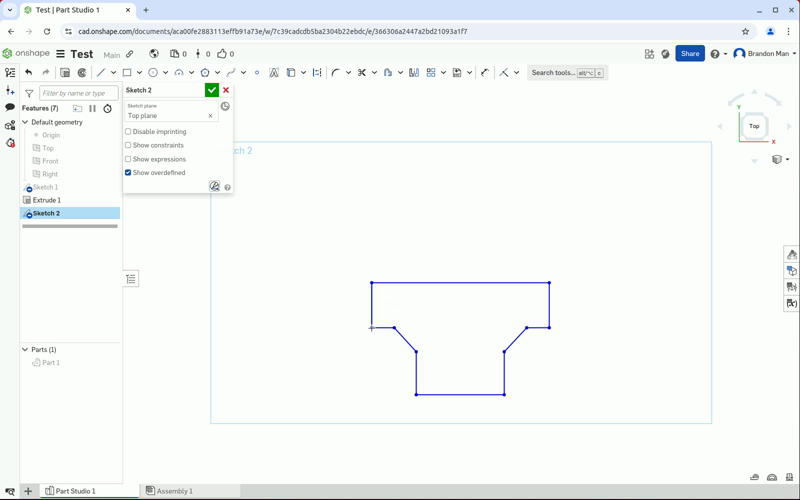
key_down(shift)
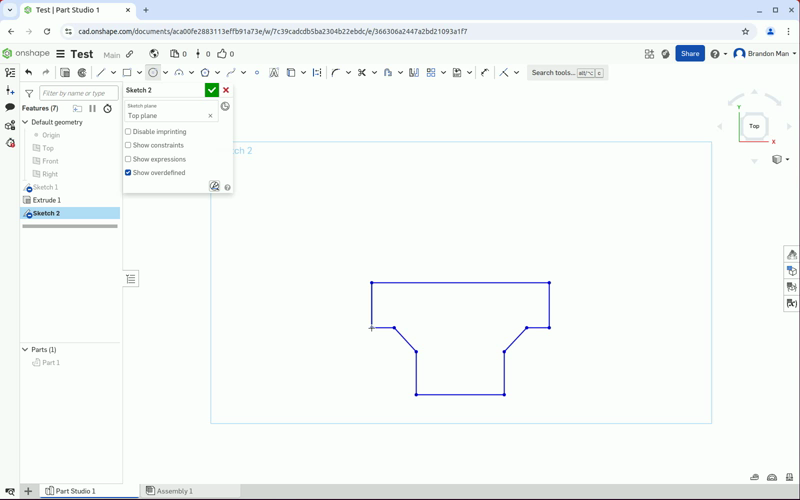
mouse_move(390, 305)
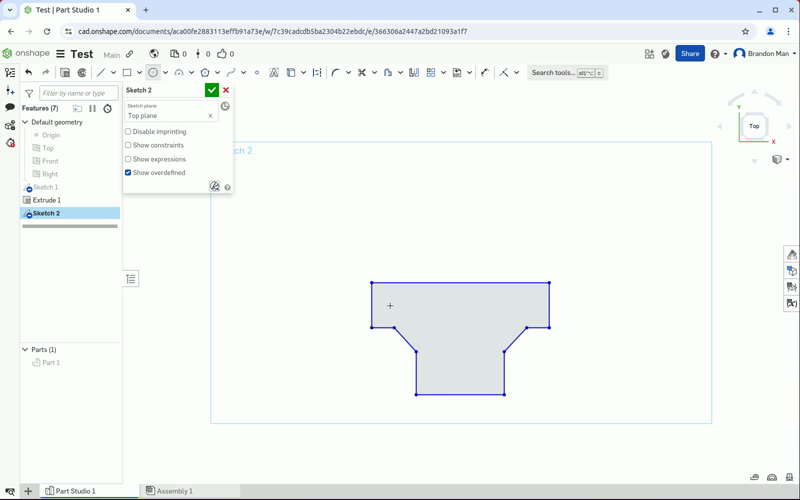
click(390, 305)
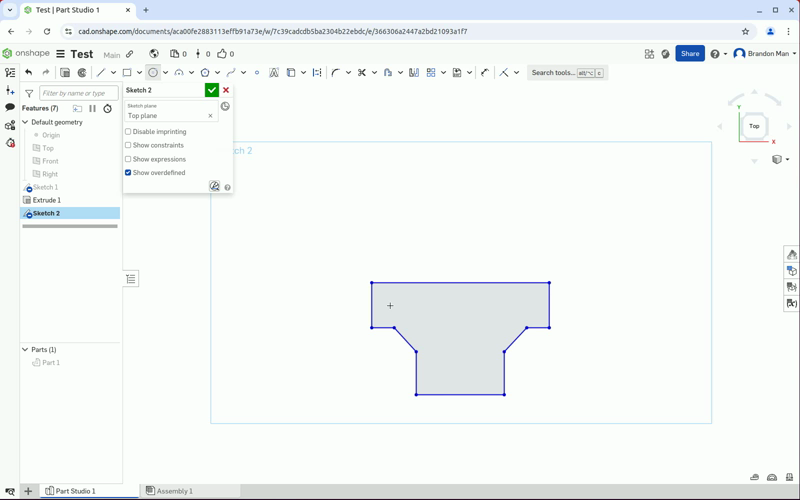
key_up(shift)
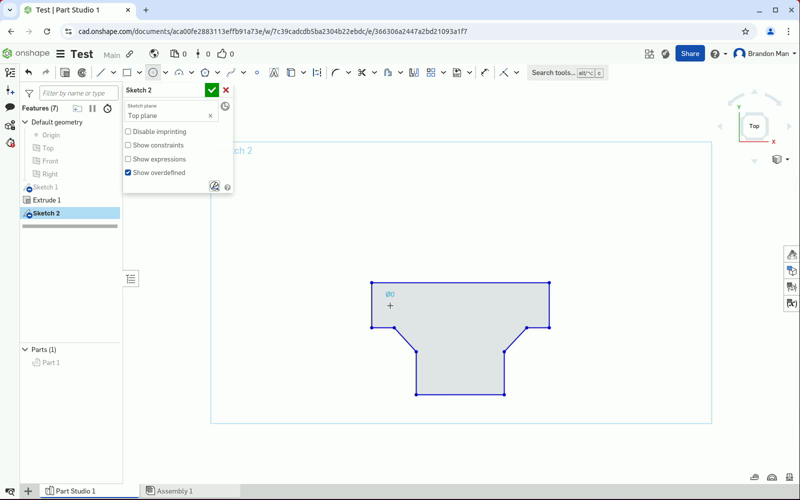
mouse_move(396, 305)
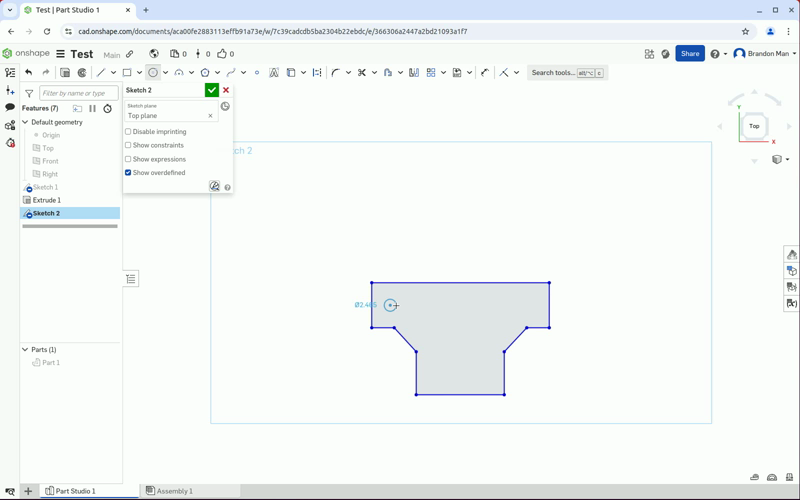
click(396, 305)
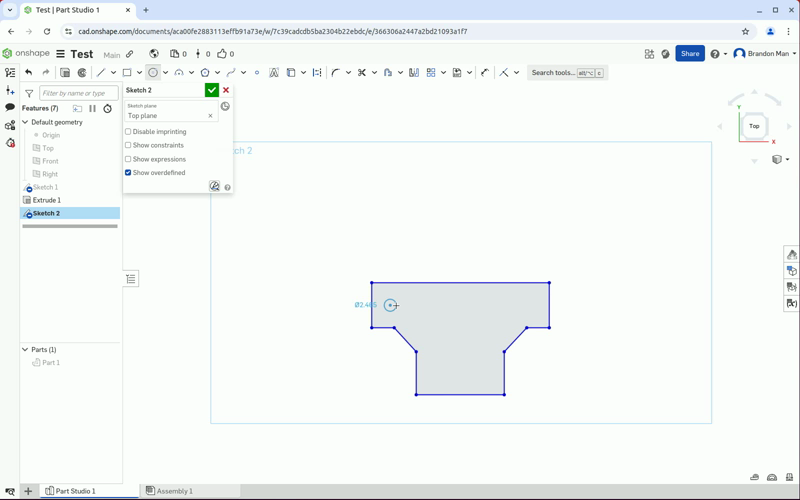
key(esc)
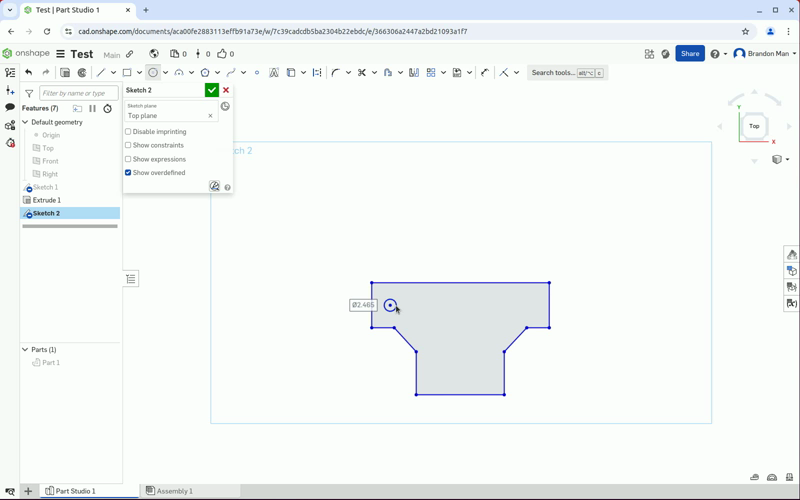
key(c)
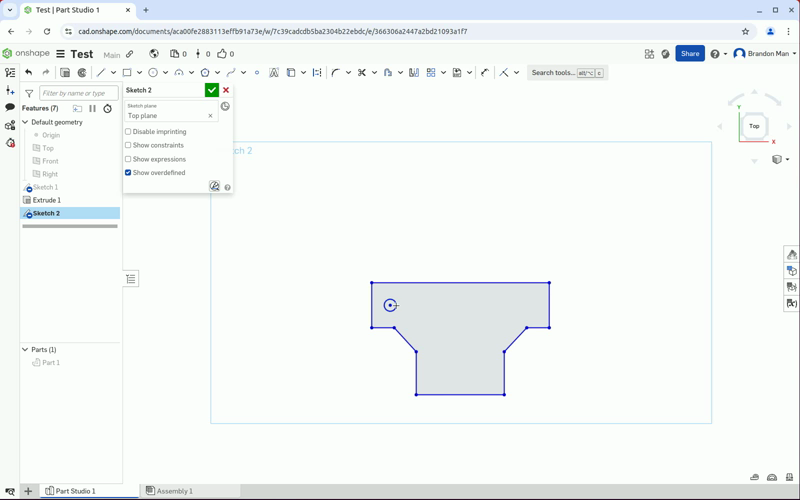
key_down(shift)
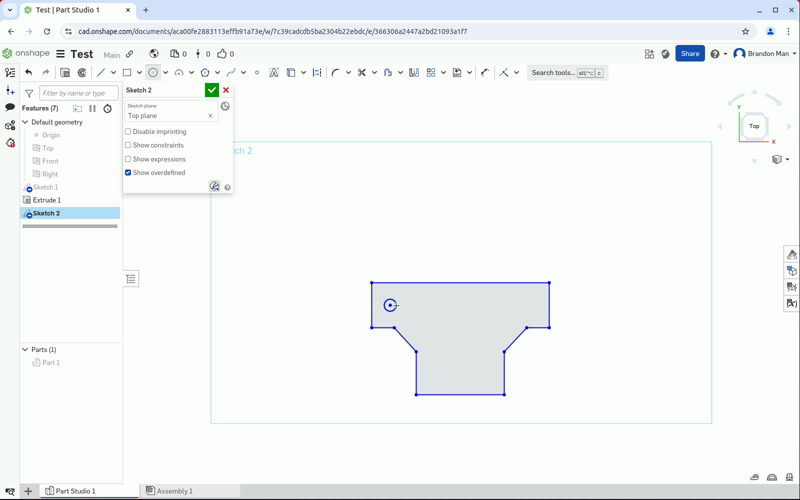
mouse_move(461, 344)
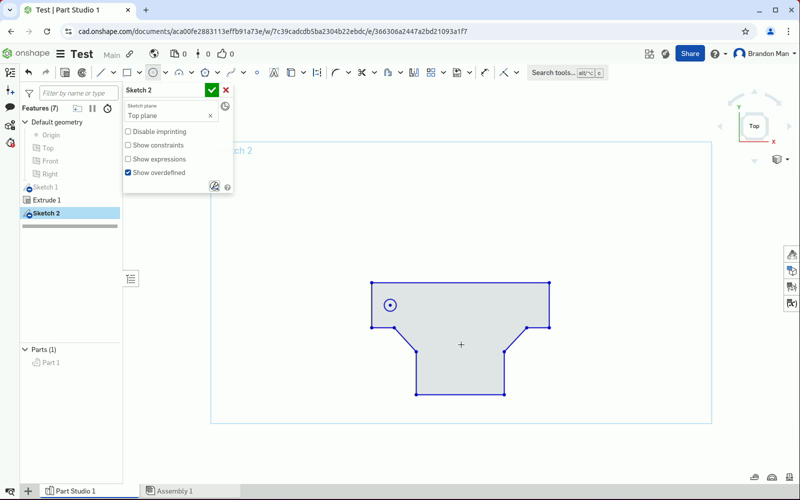
click(461, 344)
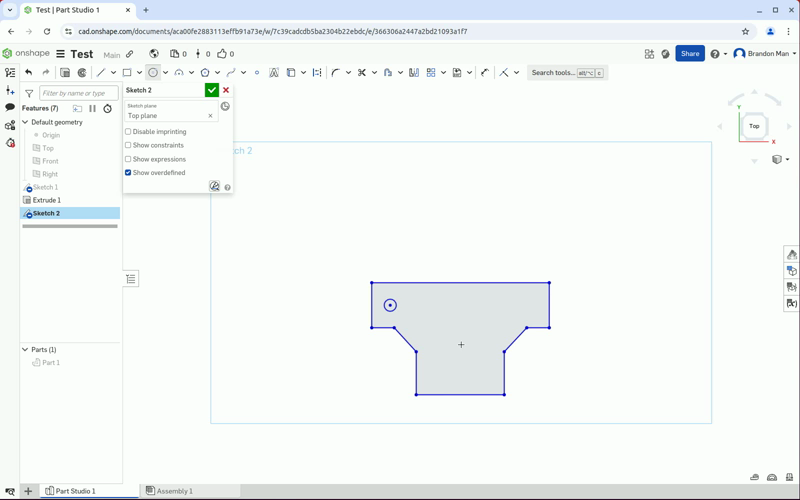
key_up(shift)
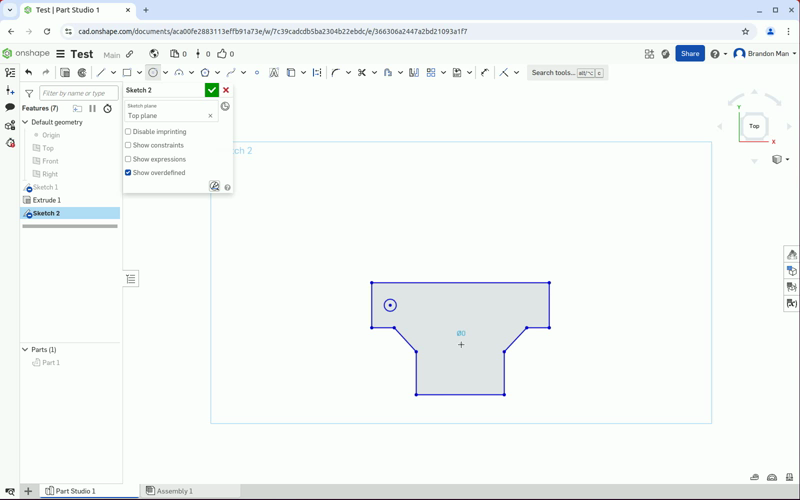
mouse_move(467, 344)
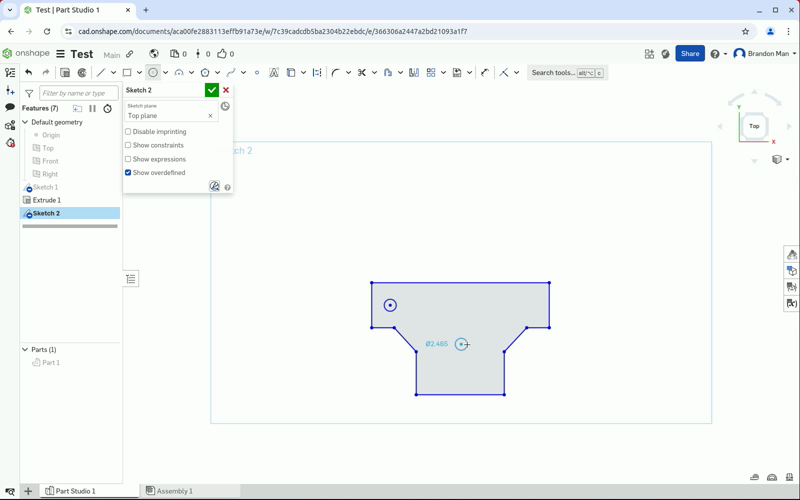
click(467, 344)
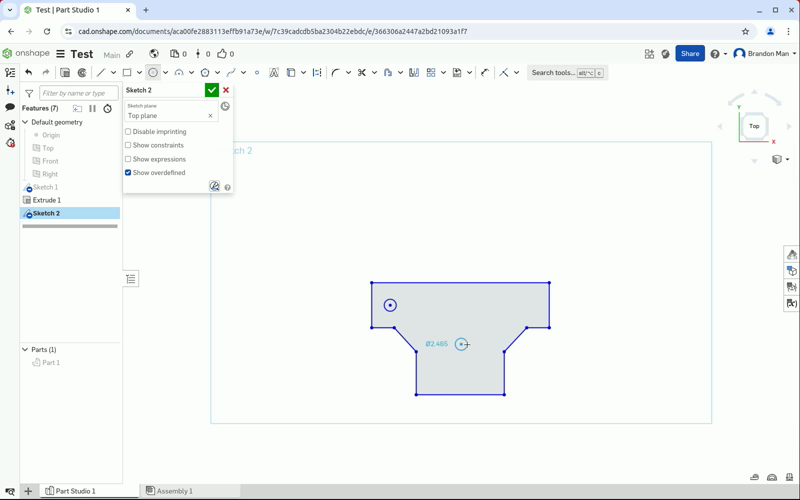
key(esc)
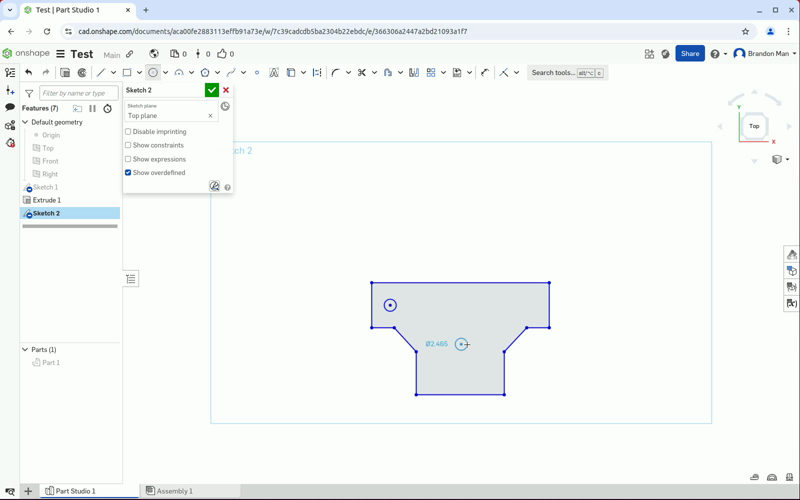
key(c)
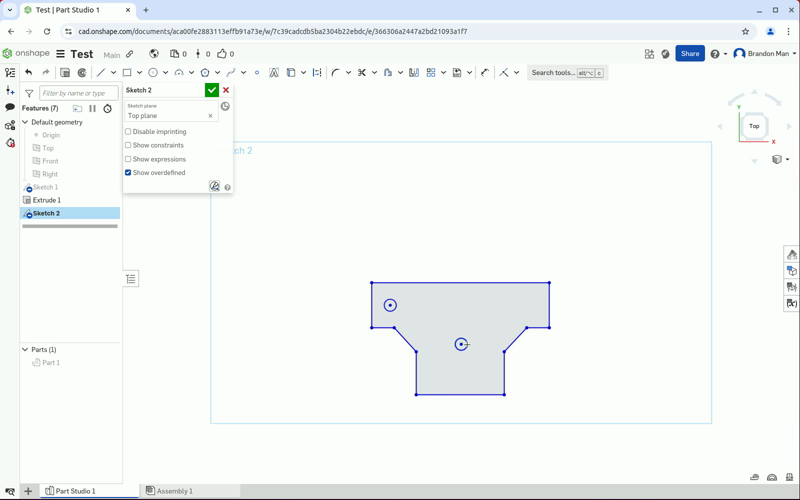
key_down(shift)
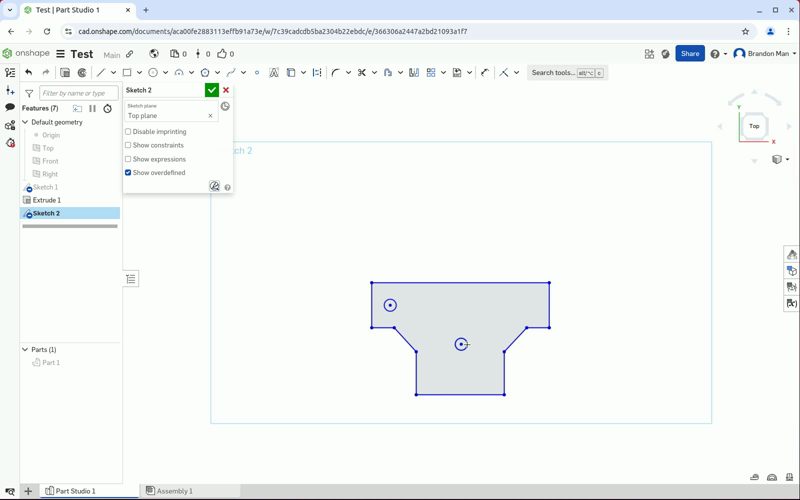
mouse_move(532, 305)
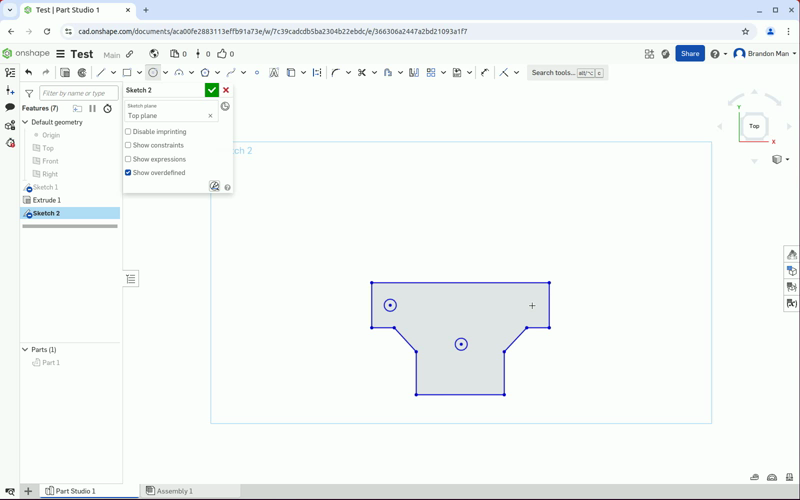
click(532, 305)
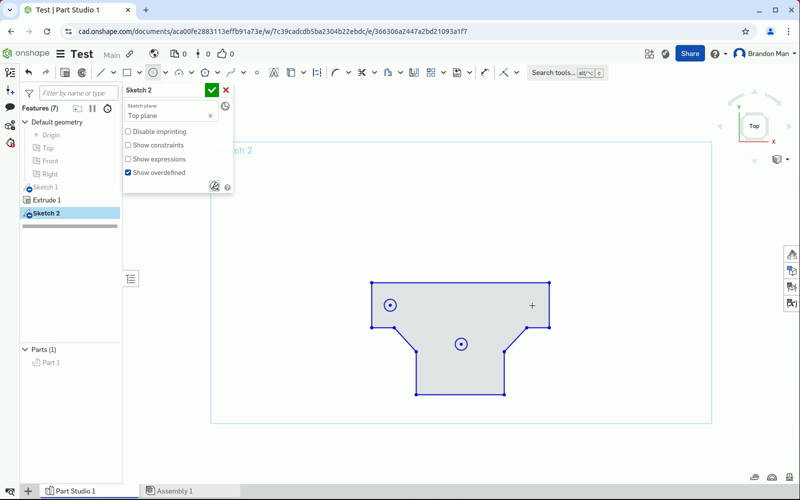
key_up(shift)
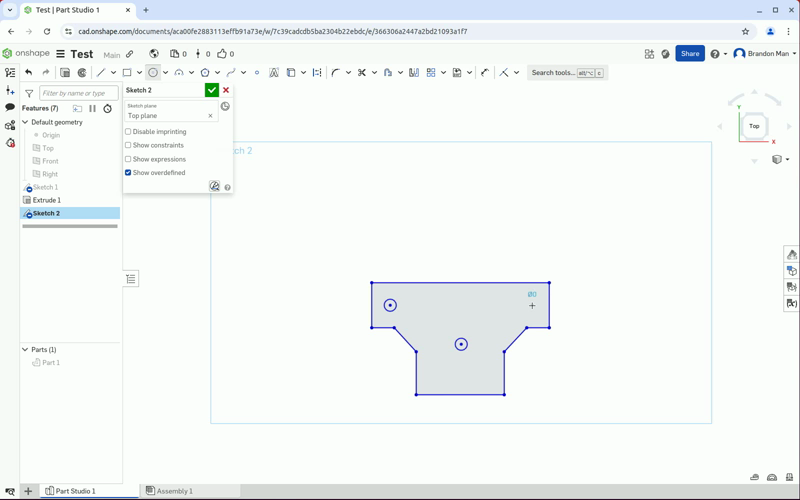
mouse_move(537, 305)
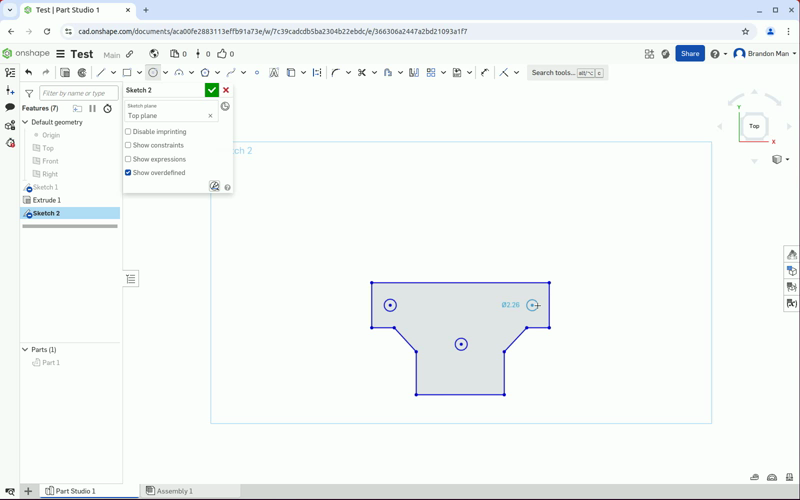
click(537, 305)
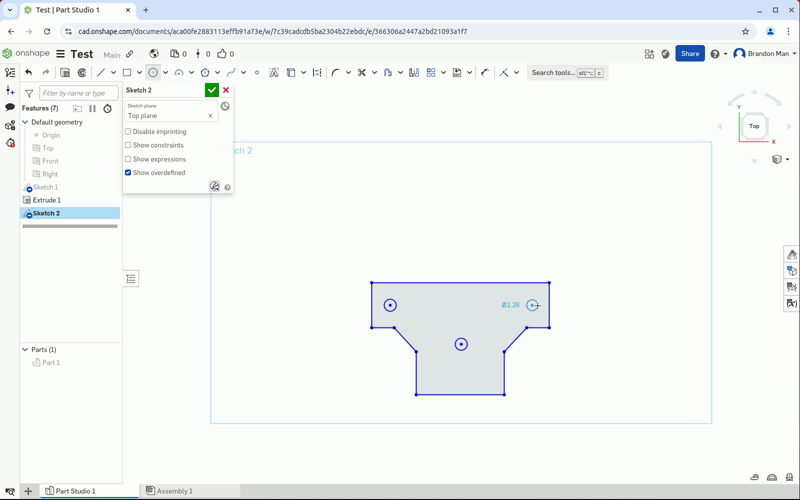
key(esc)
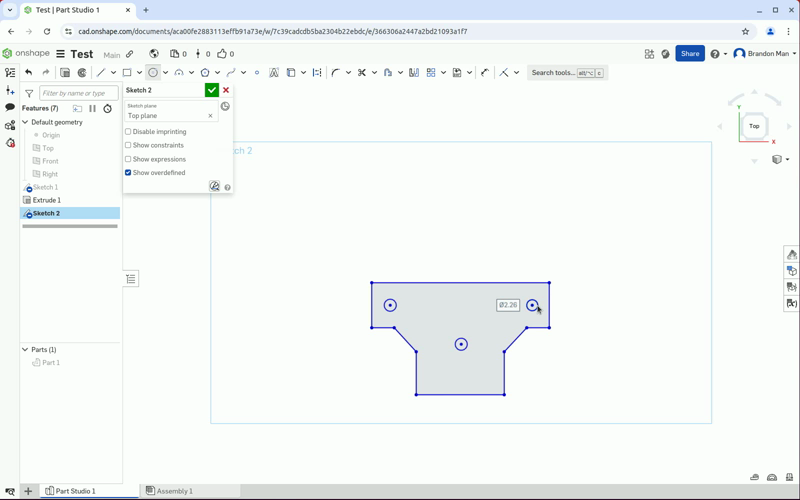
mouse_move(460, 300)
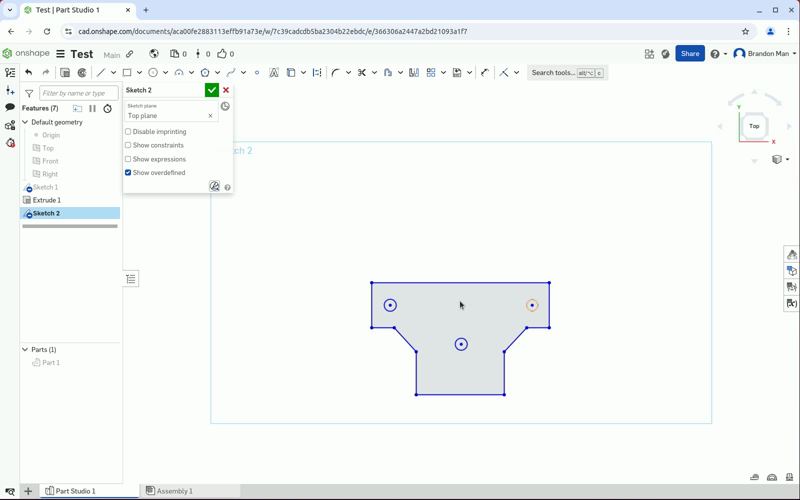
click(460, 300)
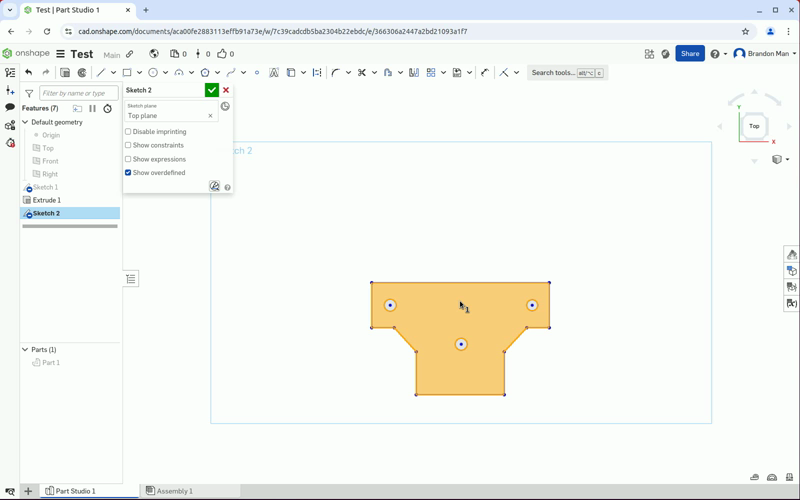
mouse_move(73, 352)
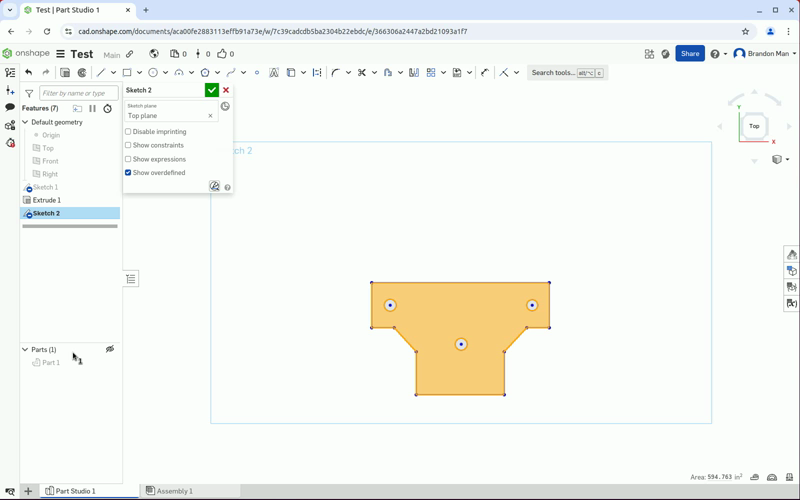
key(shift+y)
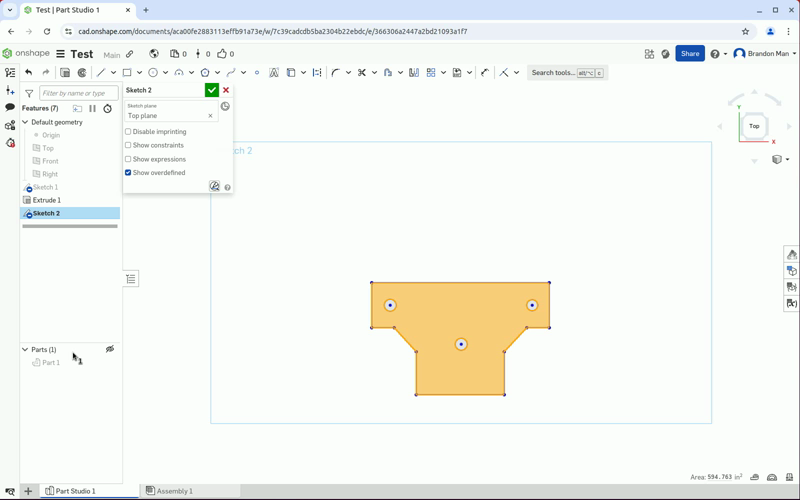
key(shift+e)
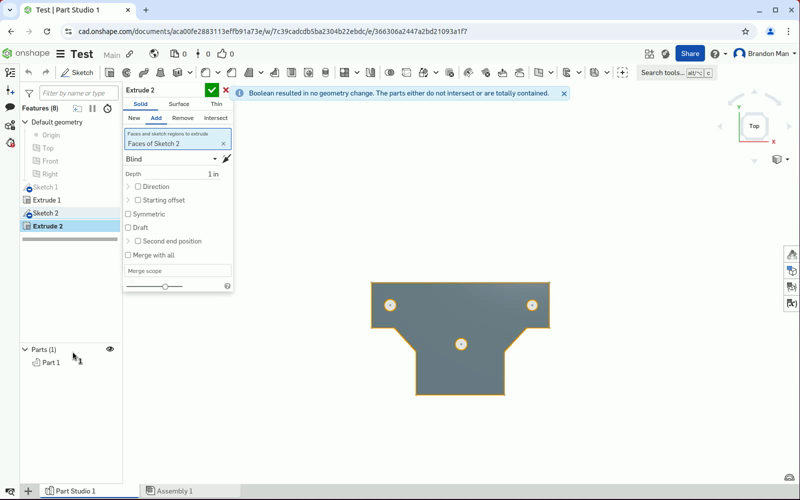
mouse_move(143, 106)
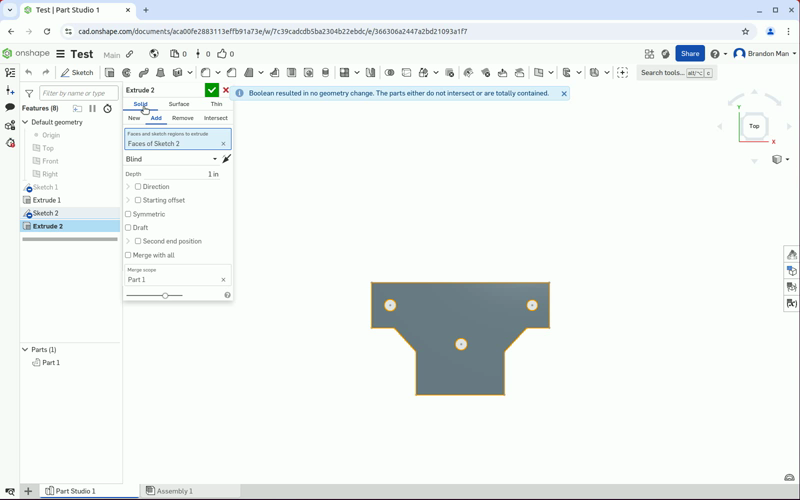
click(143, 106)
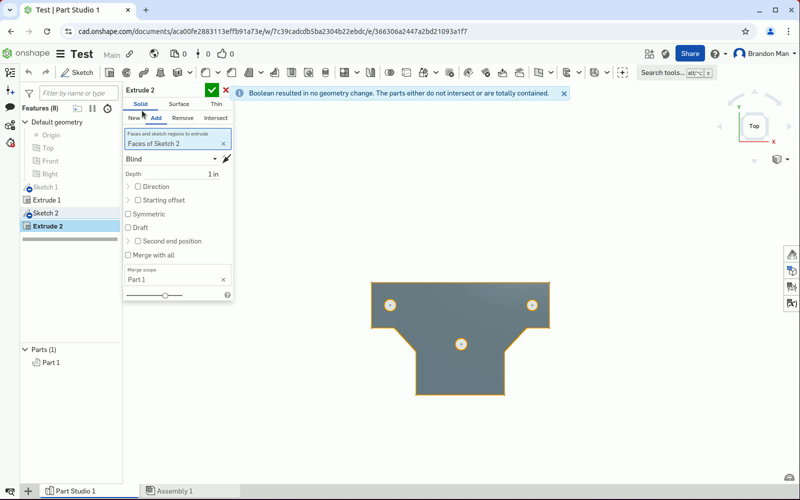
mouse_move(137, 120)
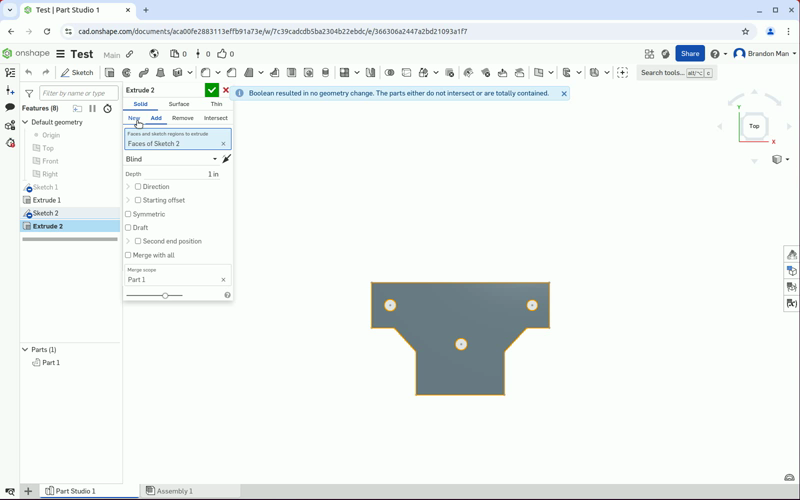
click(137, 120)
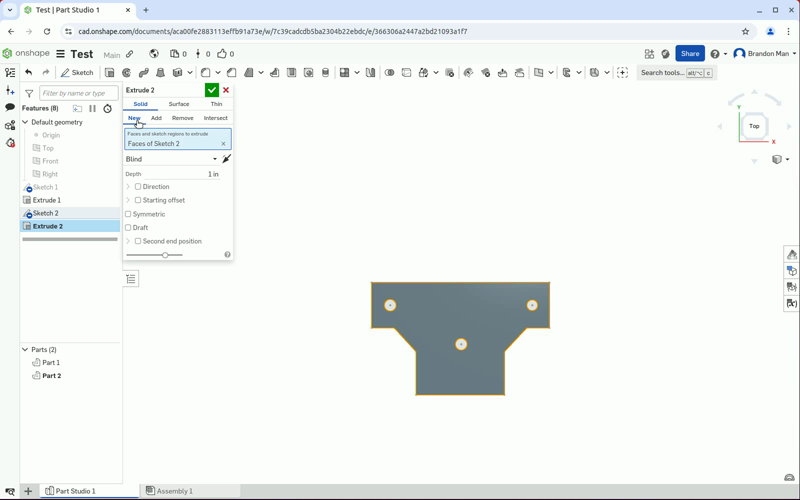
key(tab, 4)
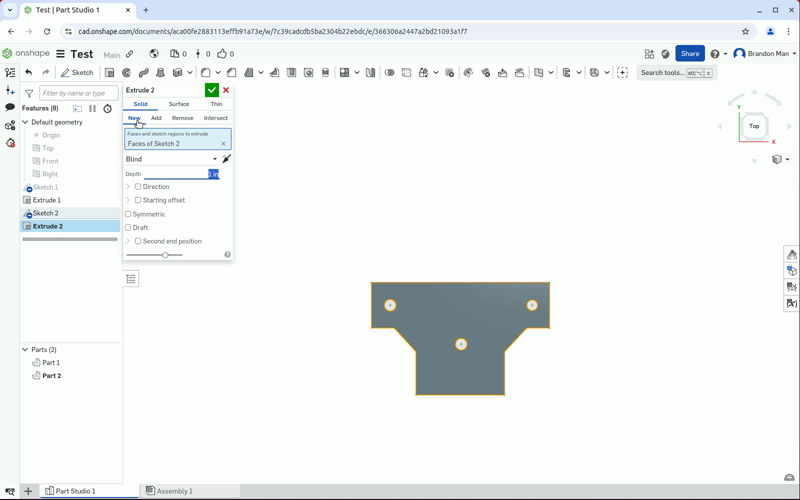
text(2.889)
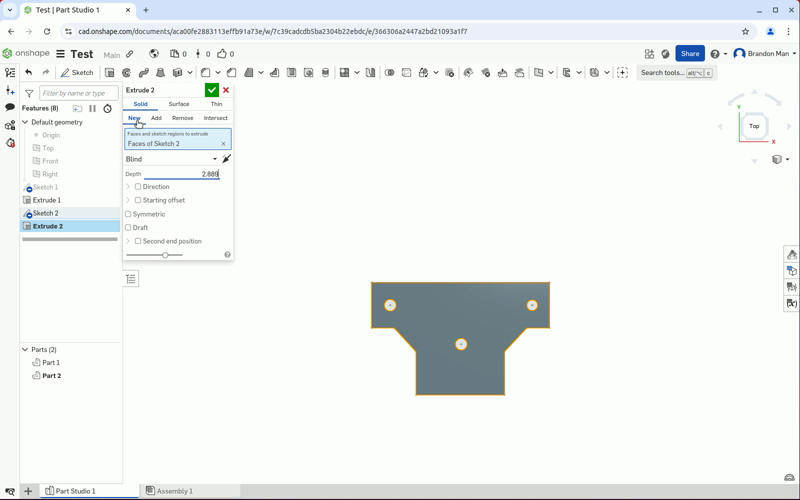
key(enter)
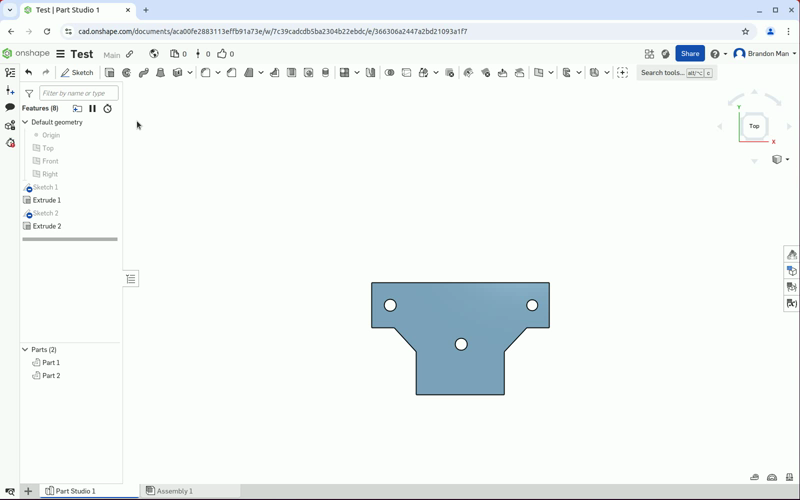
key(shift+h)
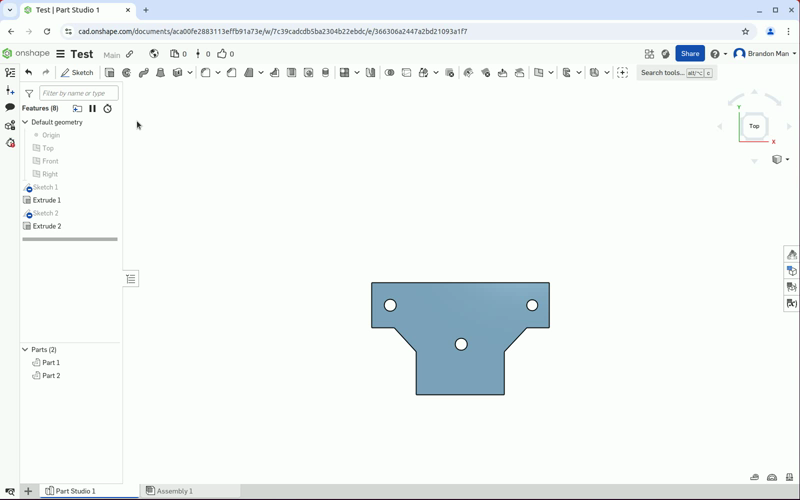
key(shift+h)
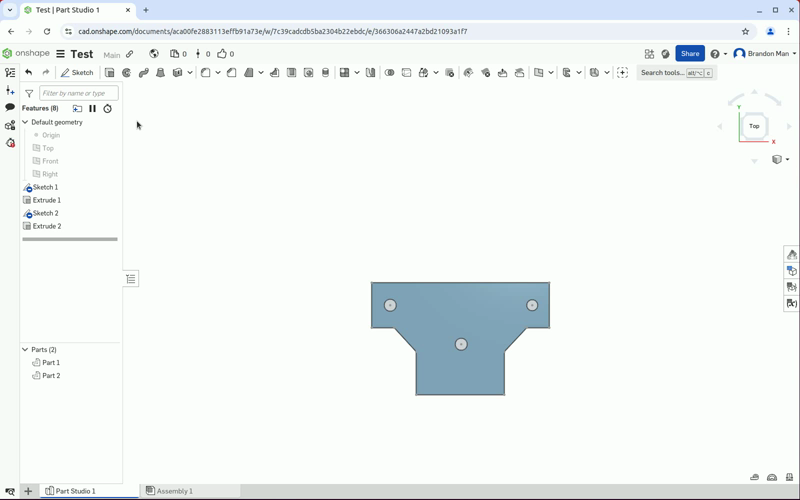
key(shift+7)
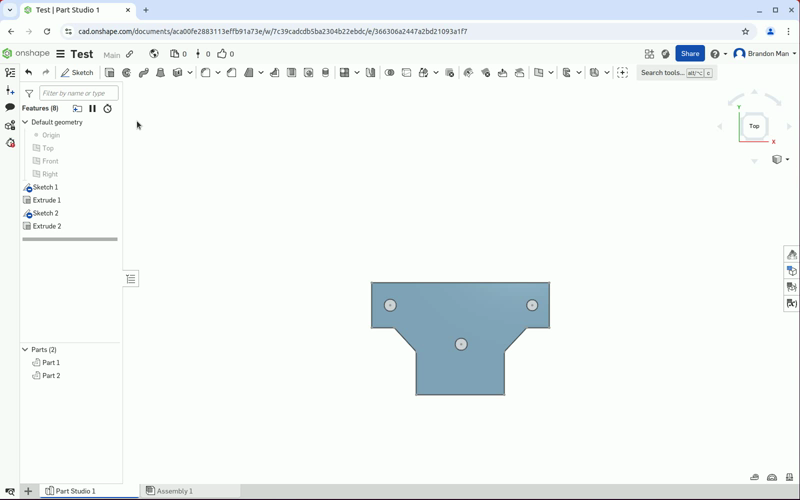
key(up, 3)
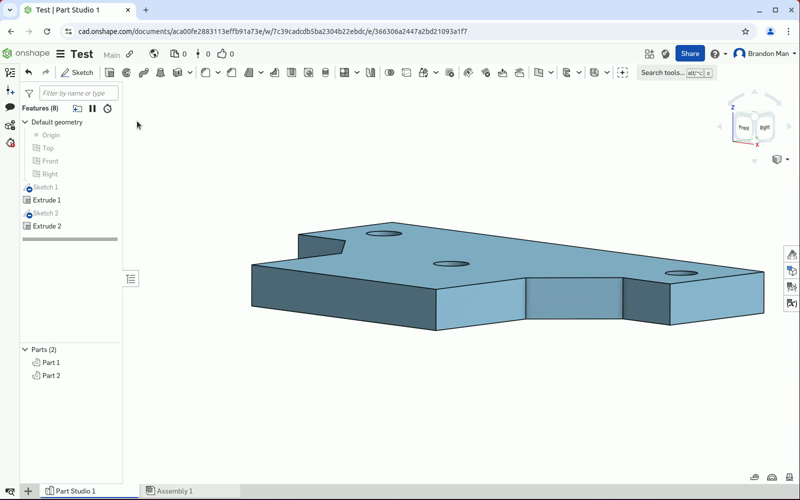
key(left, 3)
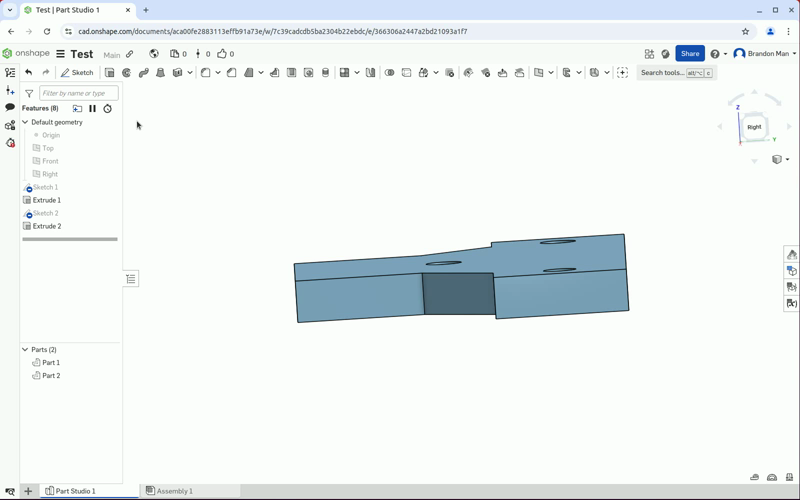
key(right, 3)
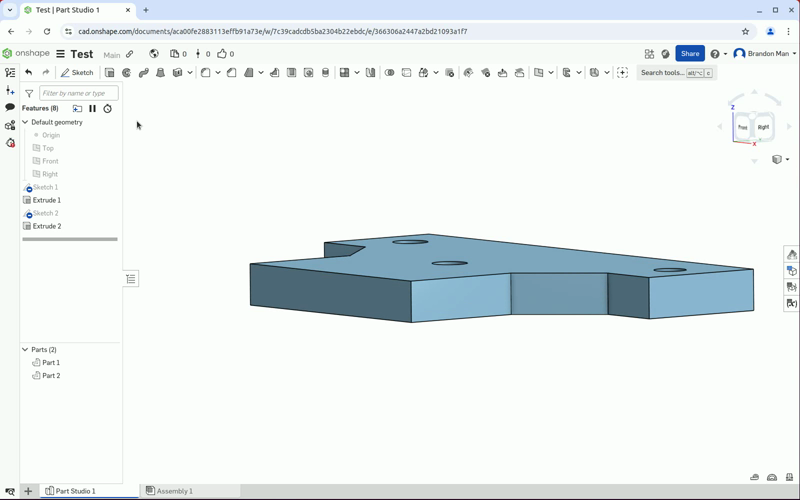
key(down, 3)
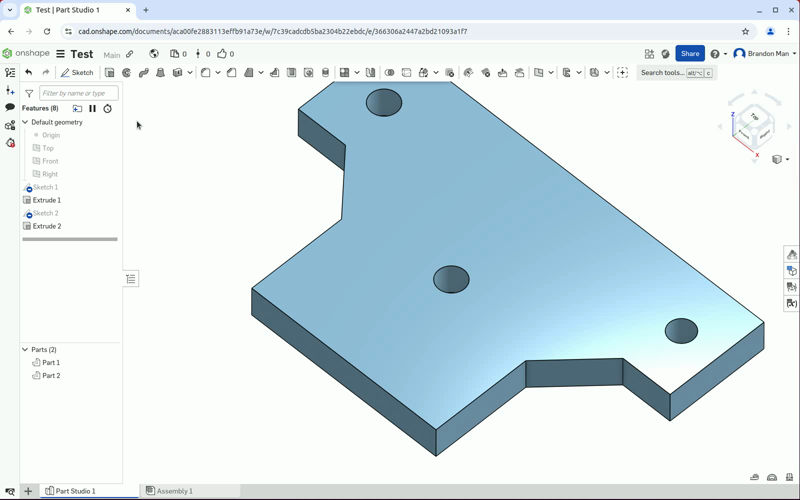
mouse_move(73, 189)
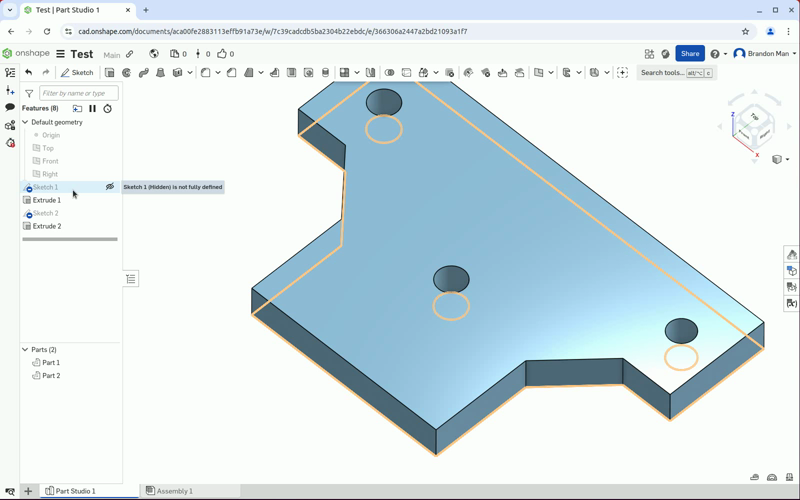
click(73, 189)